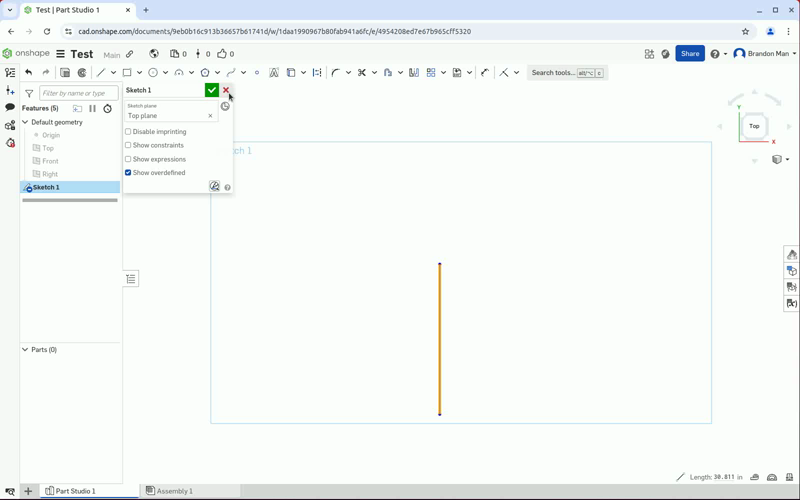
key(shift+h)
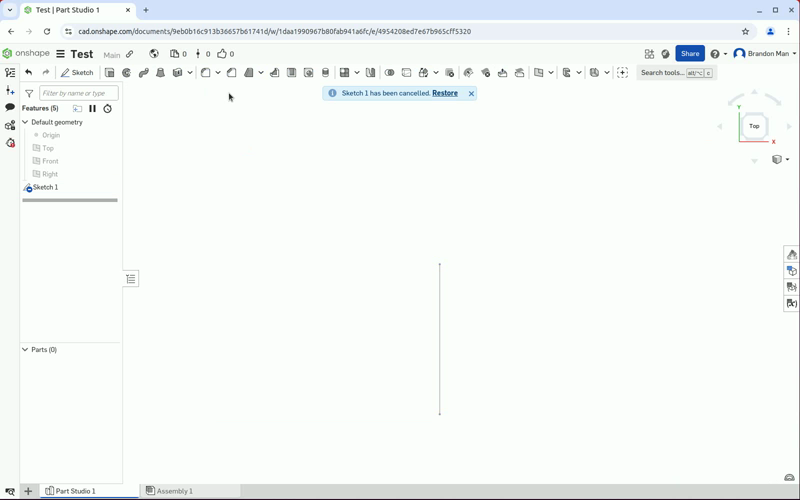
key(shift+s)
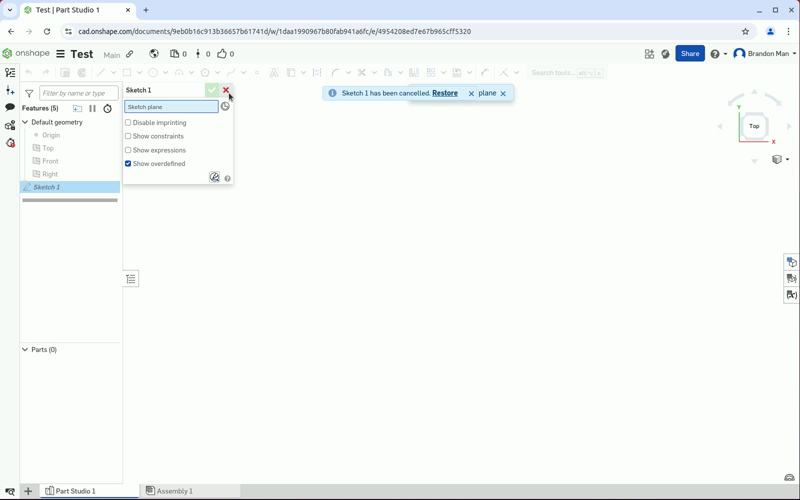
mouse_move(73, 150)
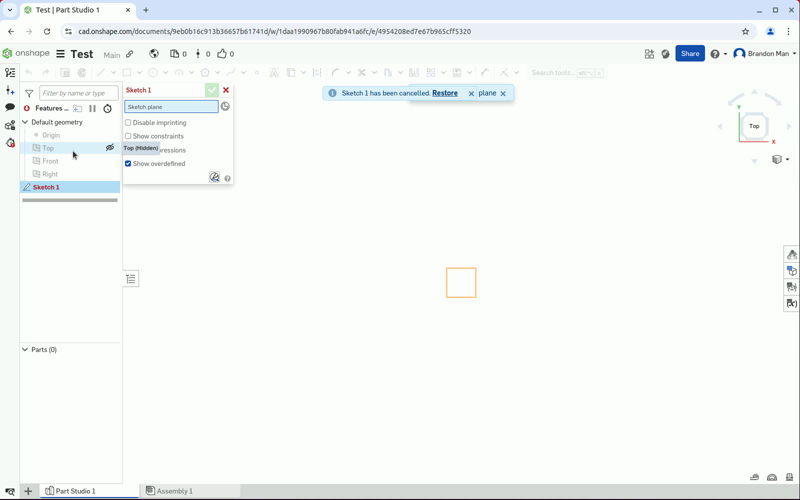
click(73, 150)
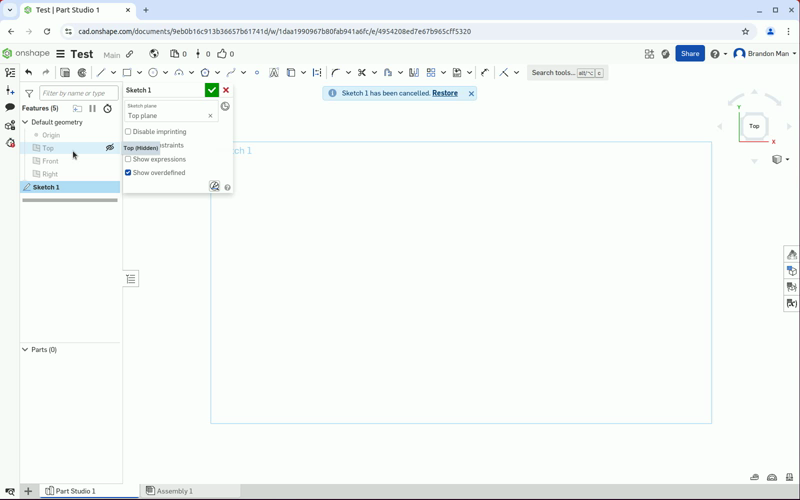
mouse_move(73, 352)
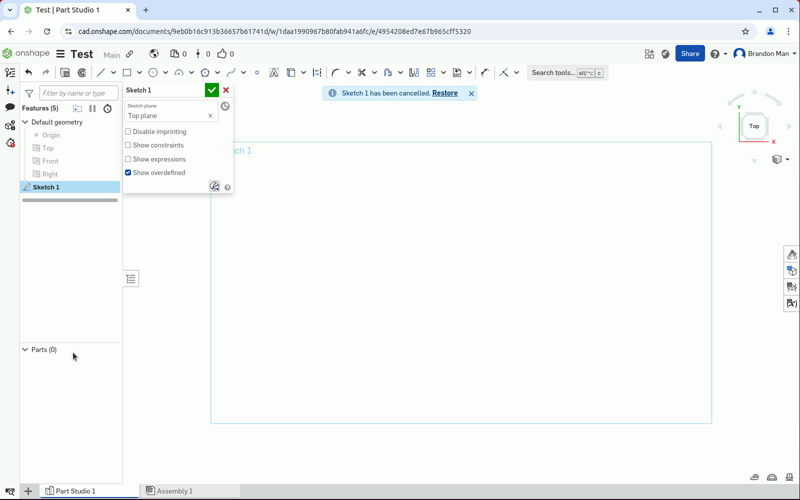
key(y)
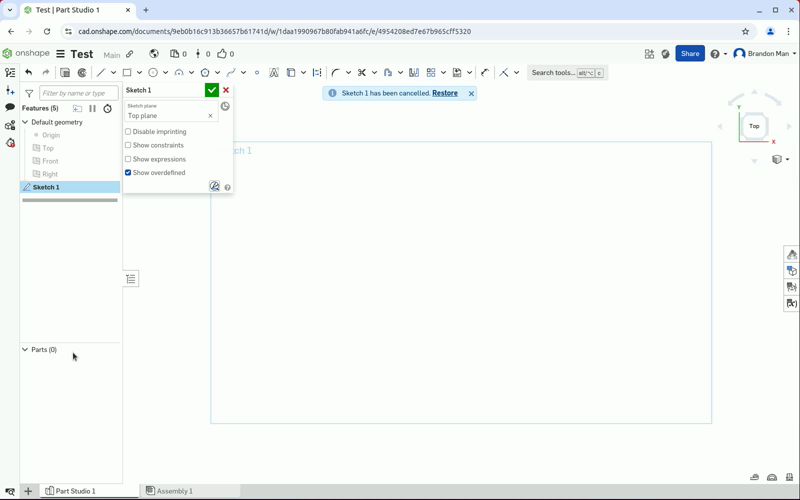
key(l)
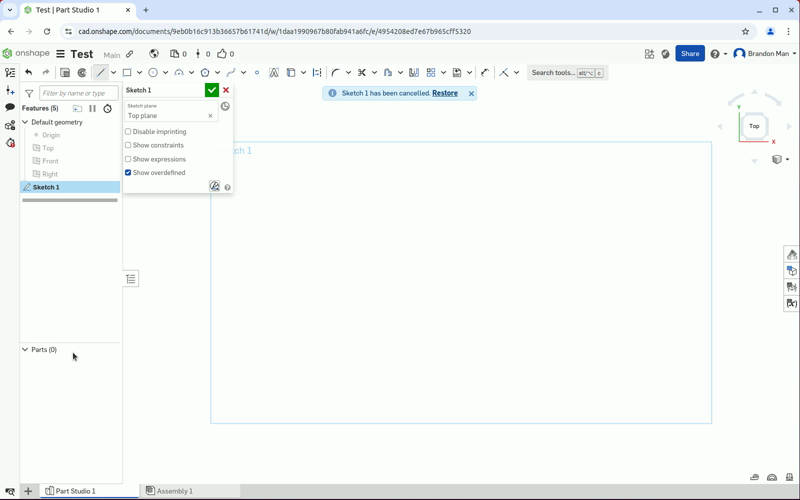
key_down(shift)
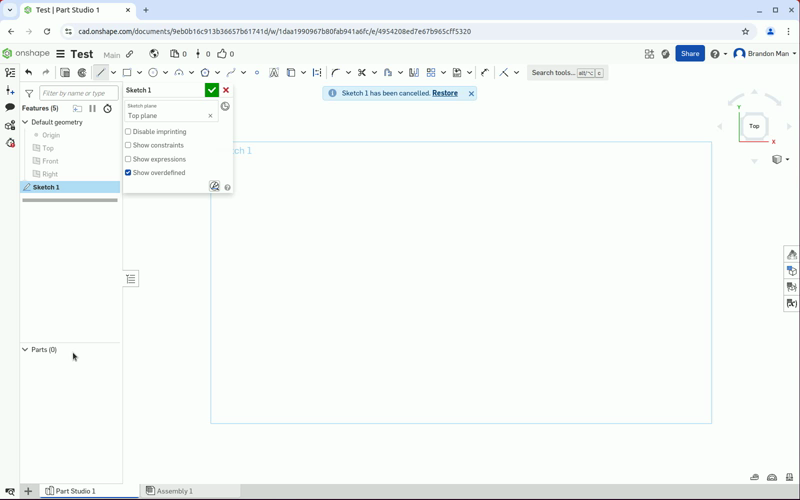
mouse_move(348, 351)
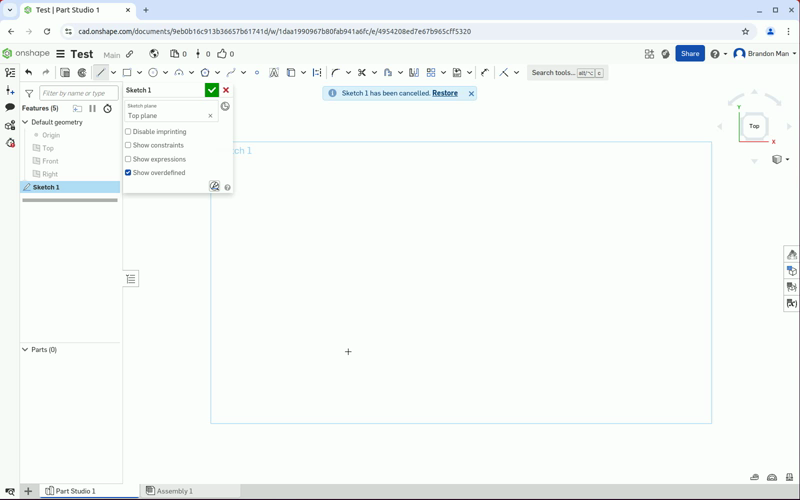
click(348, 351)
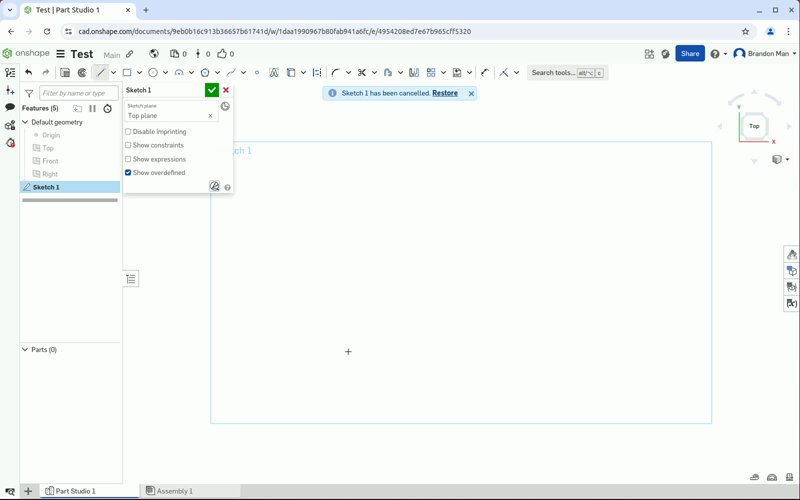
key_up(shift)
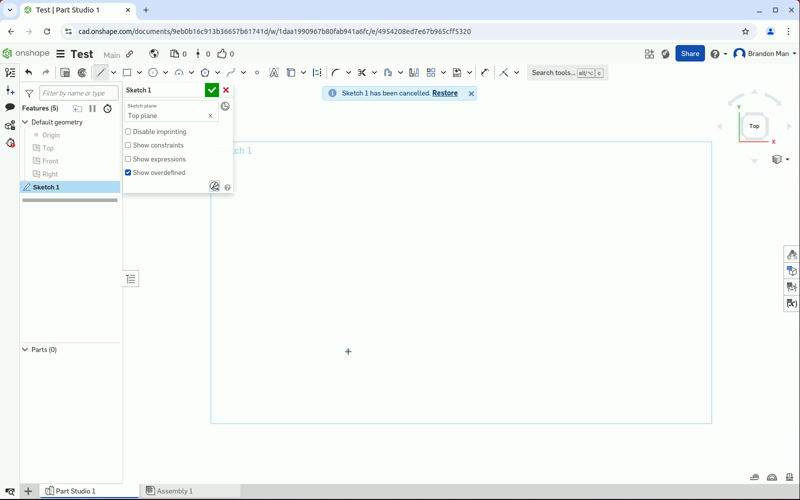
key_down(shift)
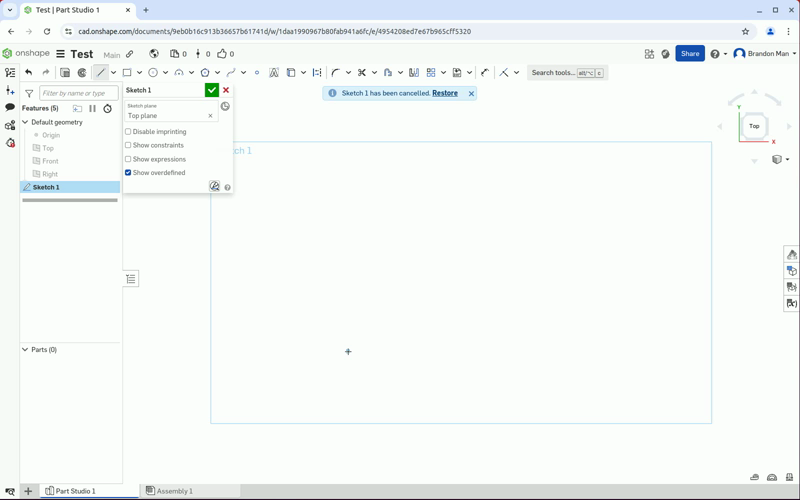
mouse_move(378, 351)
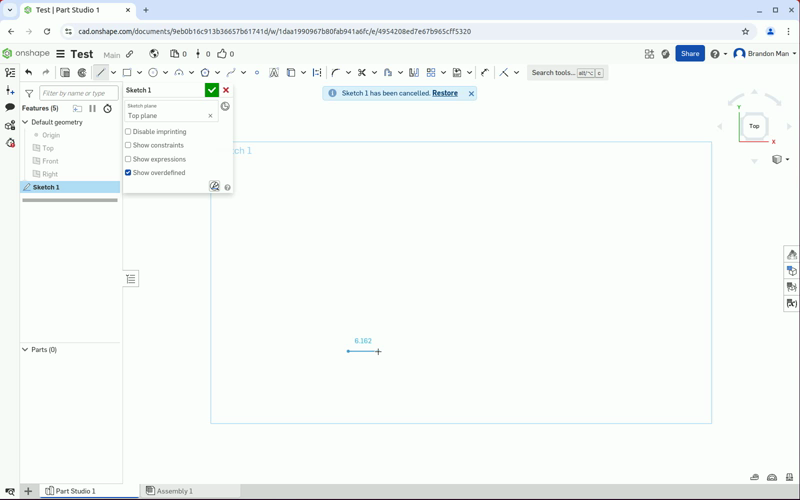
mouse_move(383, 351)
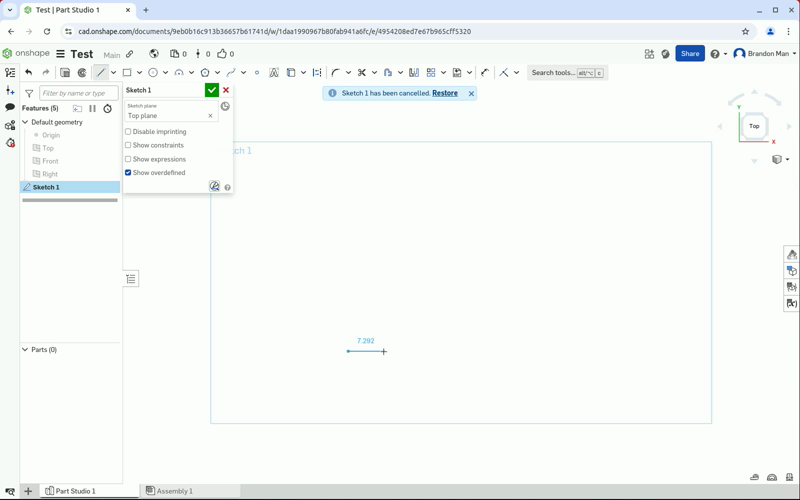
click(383, 351)
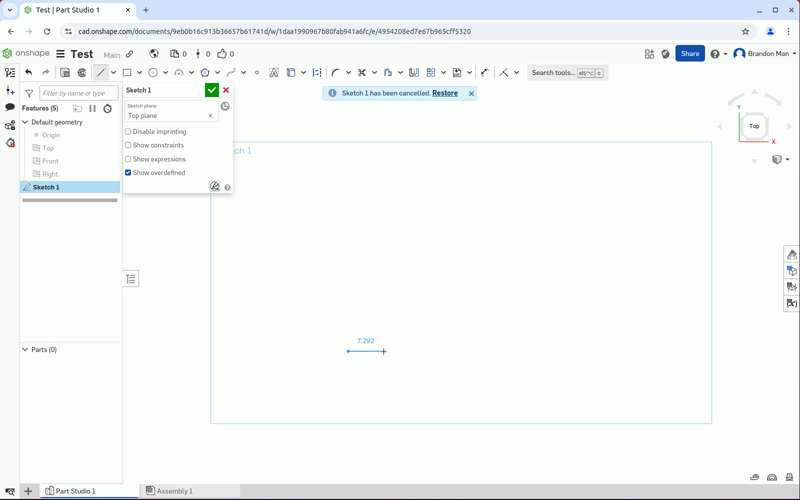
key_up(shift)
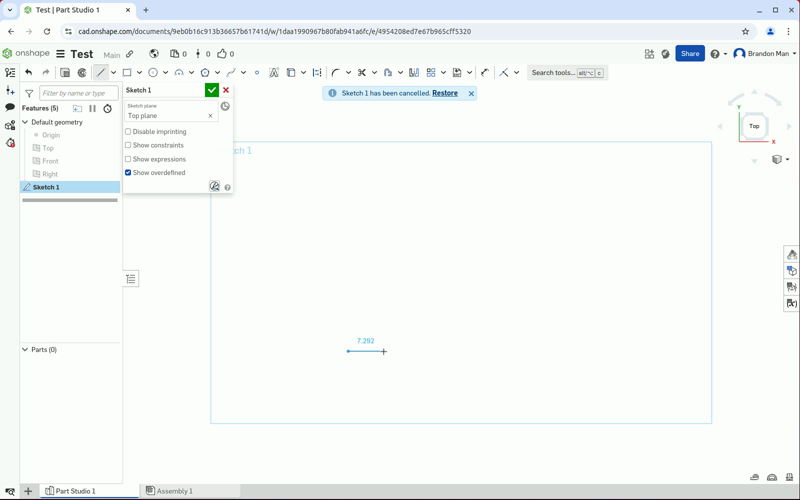
key_down(shift)
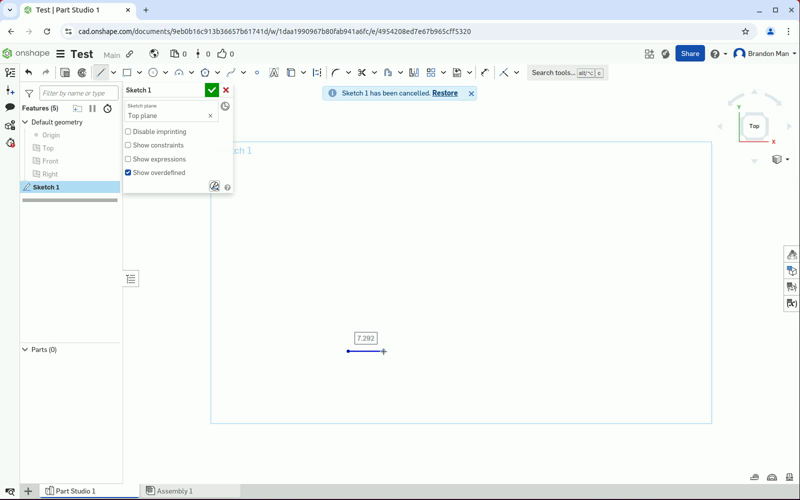
mouse_move(383, 245)
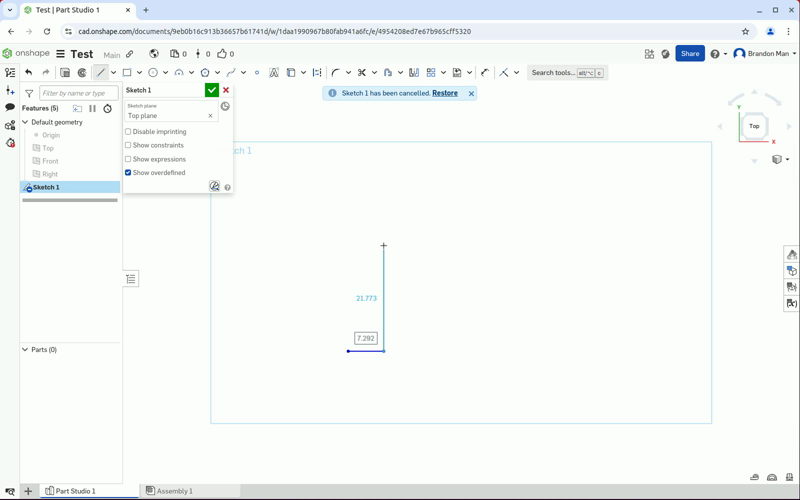
click(383, 245)
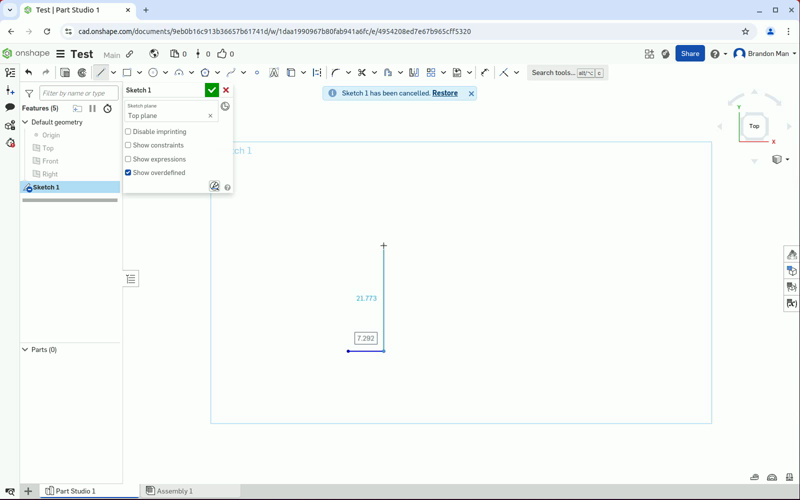
key_up(shift)
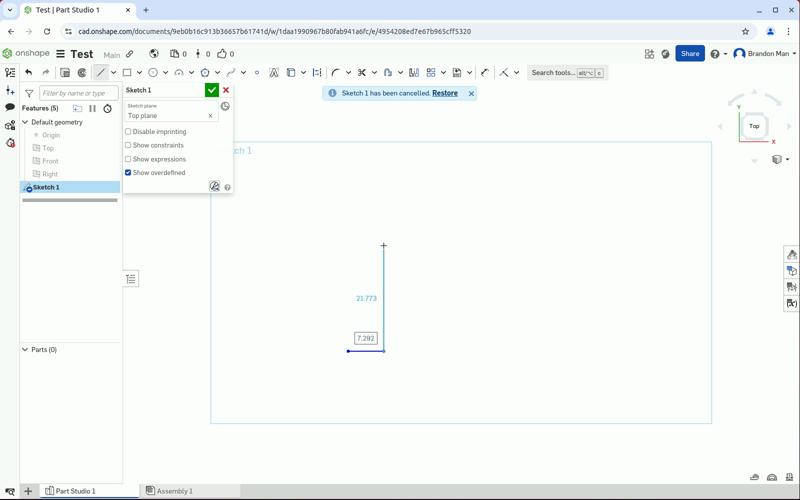
key_down(shift)
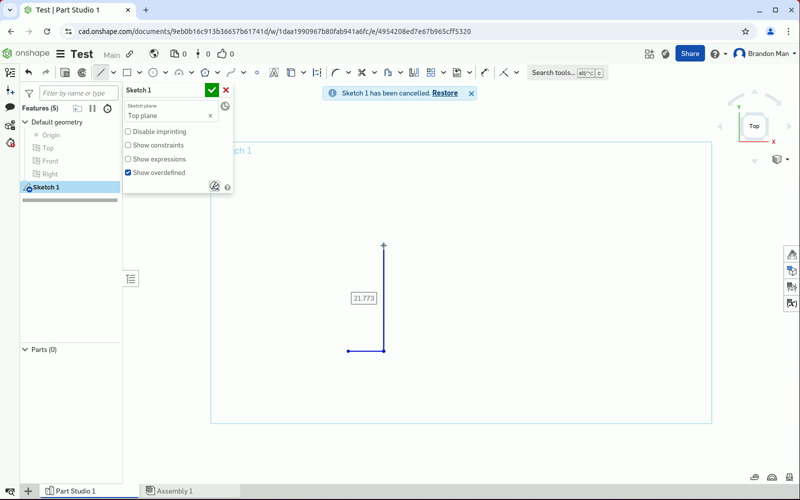
mouse_move(413, 245)
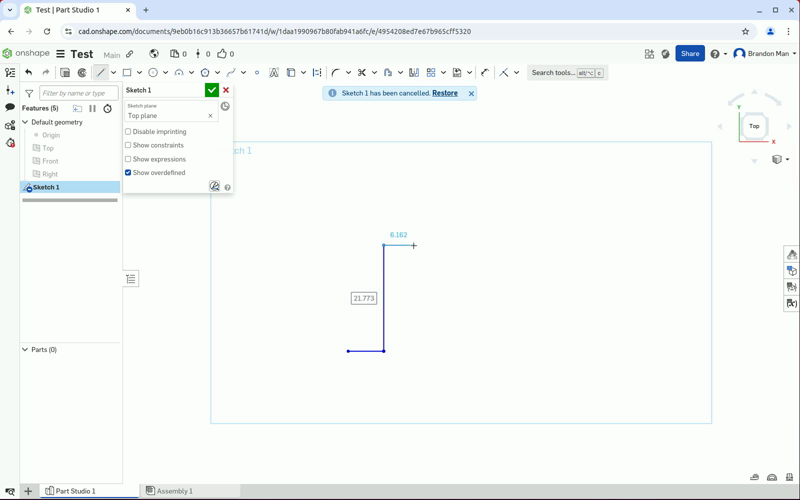
mouse_move(348, 245)
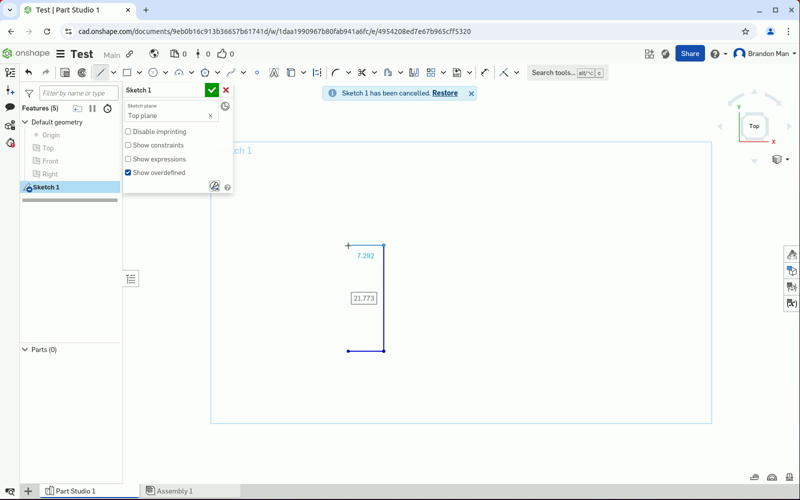
click(348, 245)
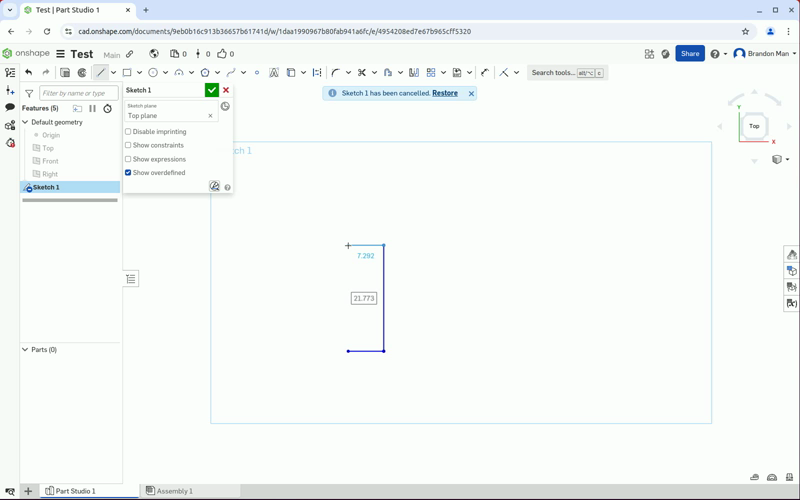
key_up(shift)
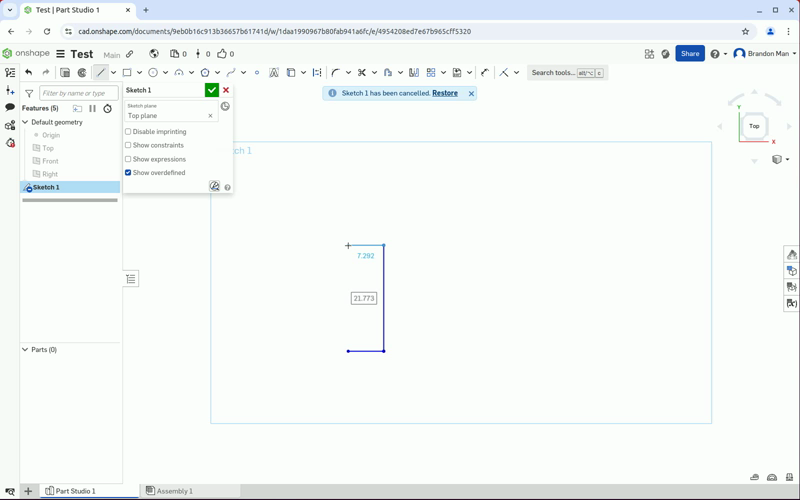
key_down(shift)
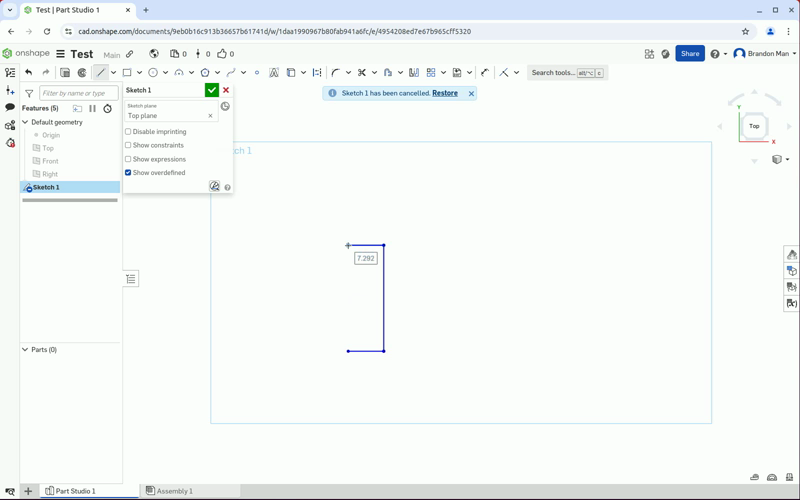
mouse_move(348, 351)
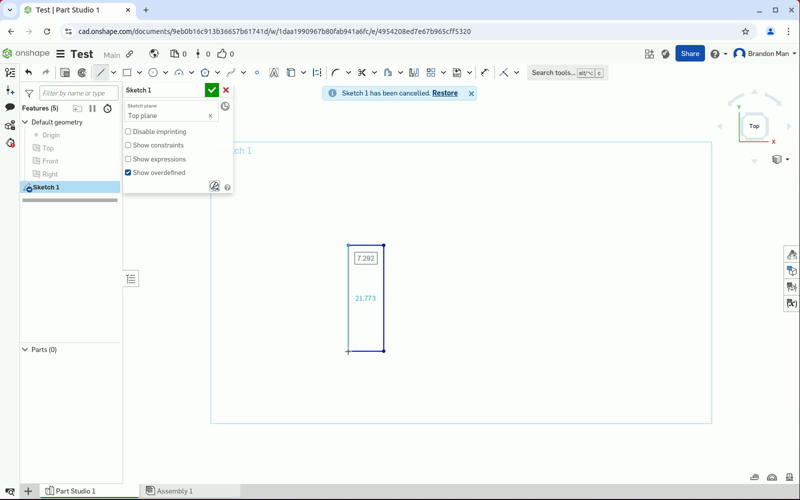
key_up(shift)
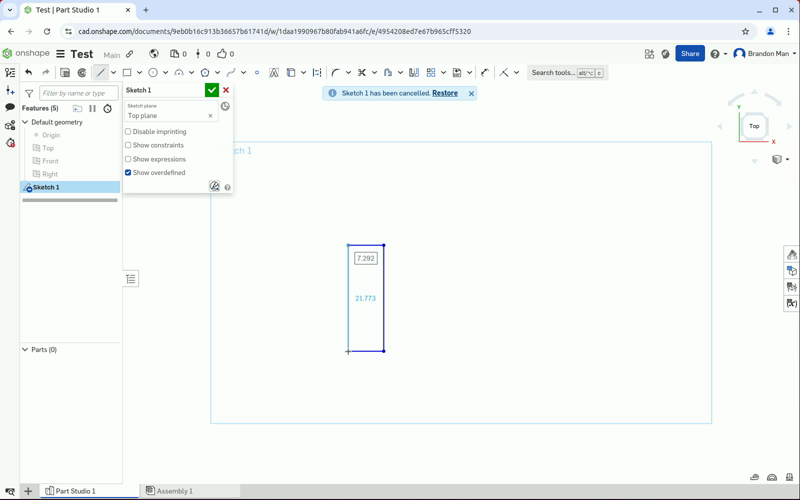
click(348, 351)
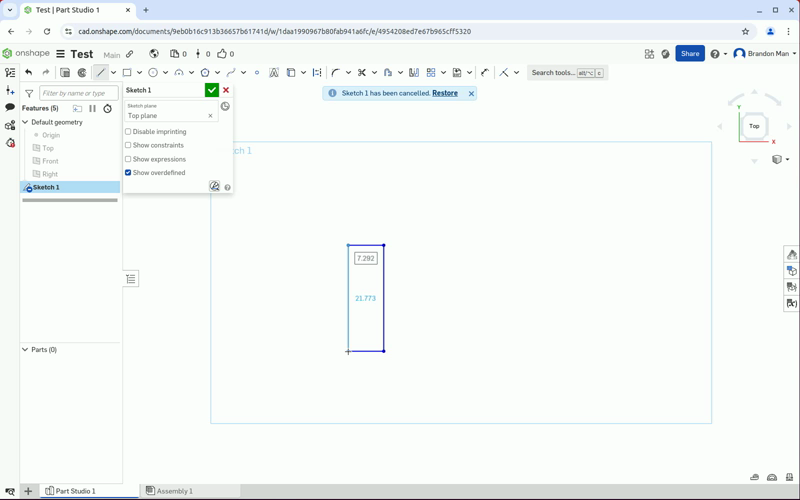
key(esc)
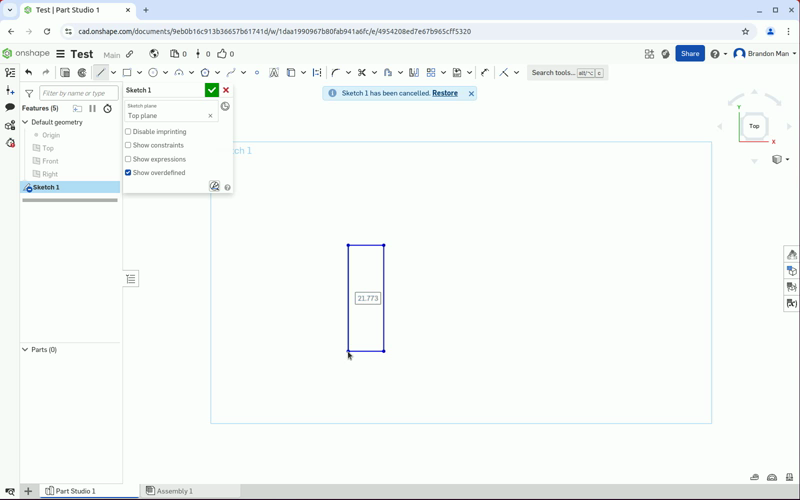
mouse_move(350, 314)
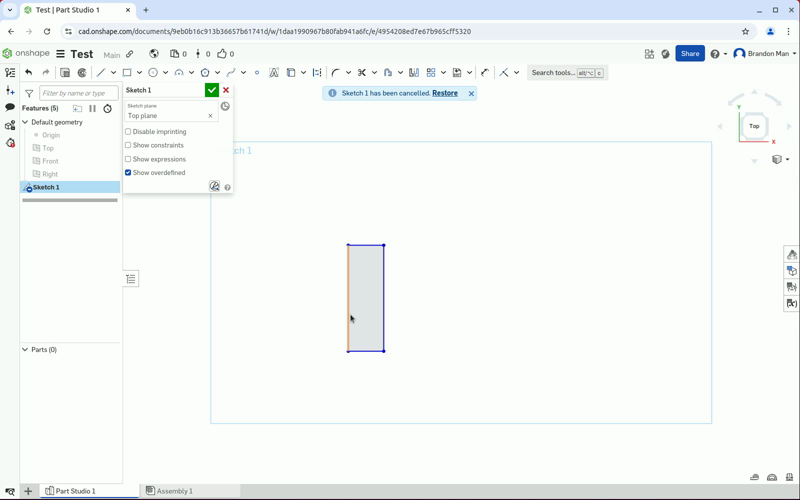
click(350, 314)
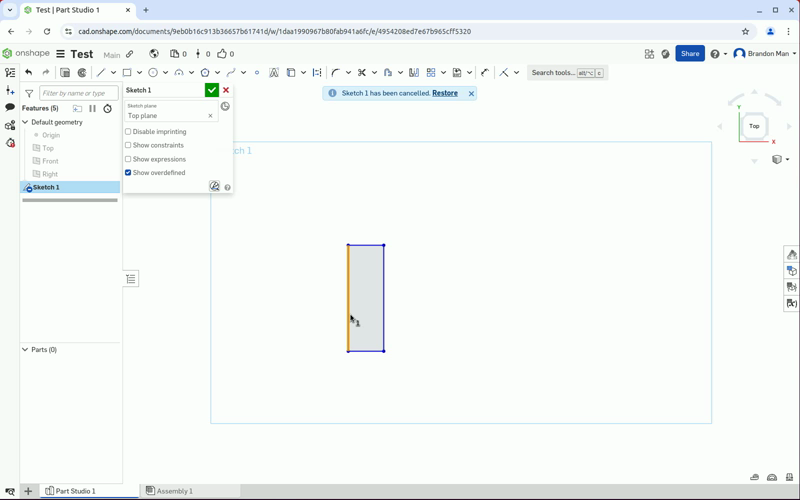
mouse_move(73, 352)
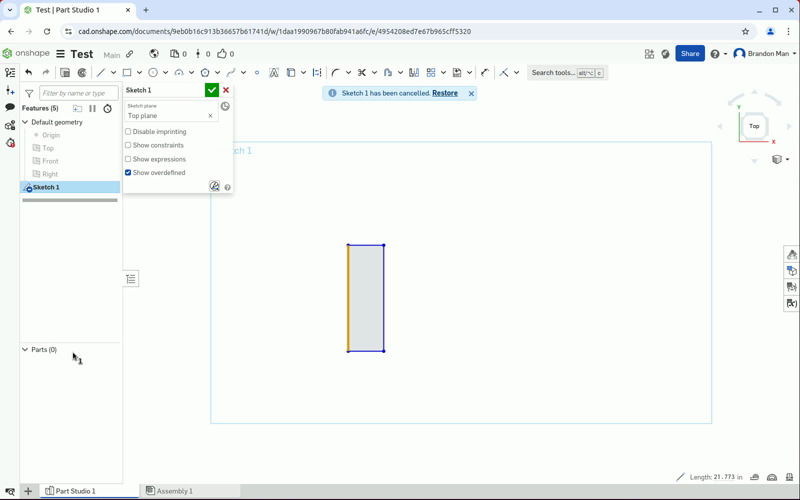
key(shift+y)
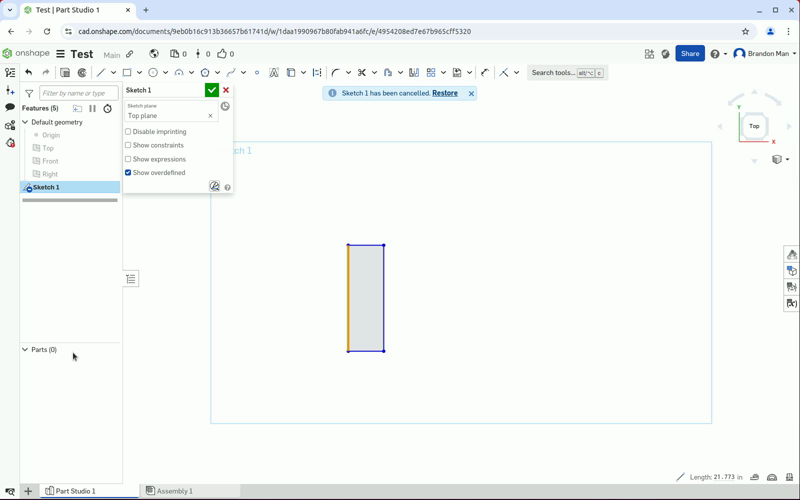
key(shift+e)
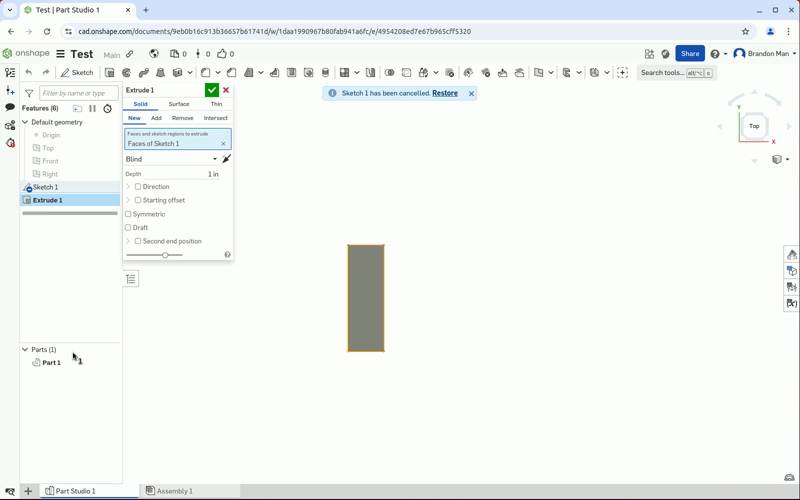
mouse_move(143, 106)
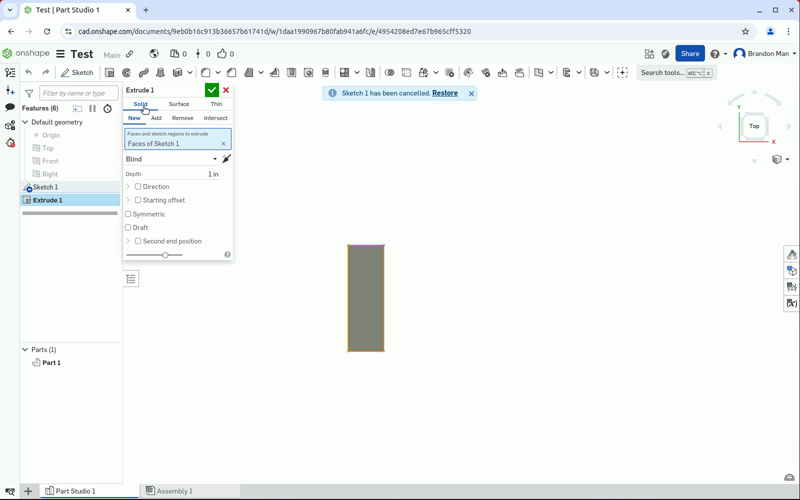
click(143, 106)
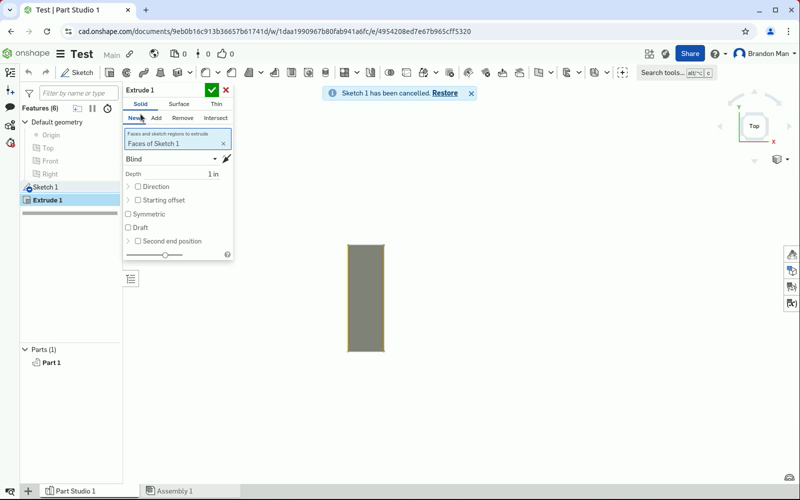
mouse_move(137, 120)
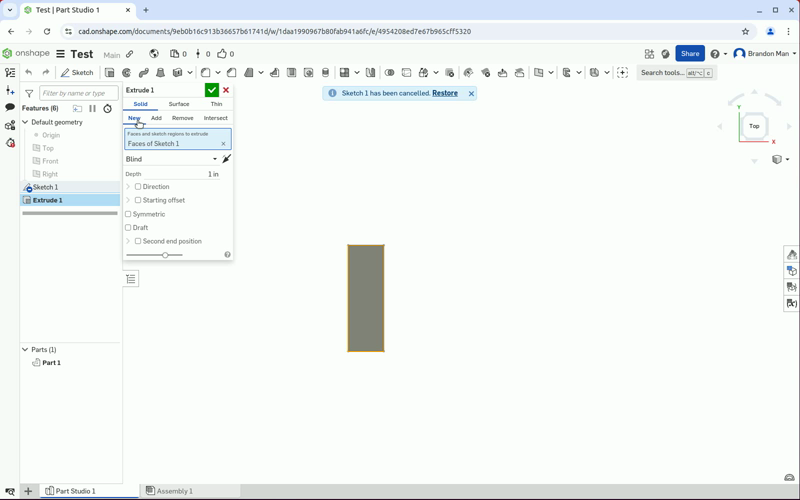
click(137, 120)
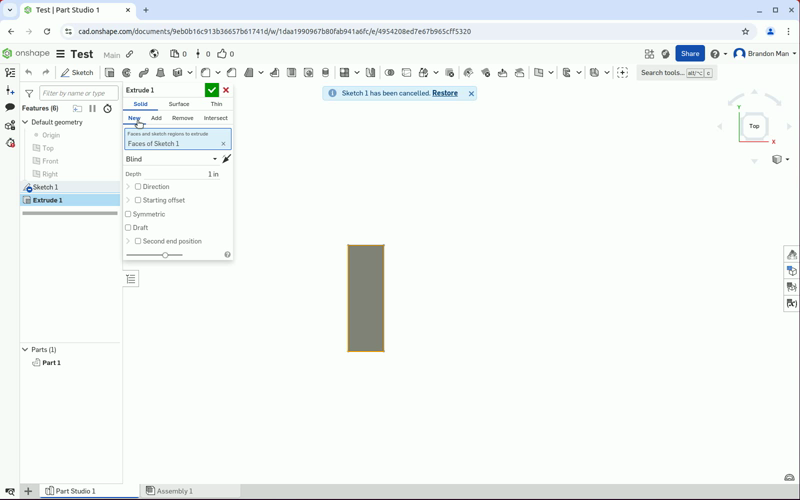
key(tab, 4)
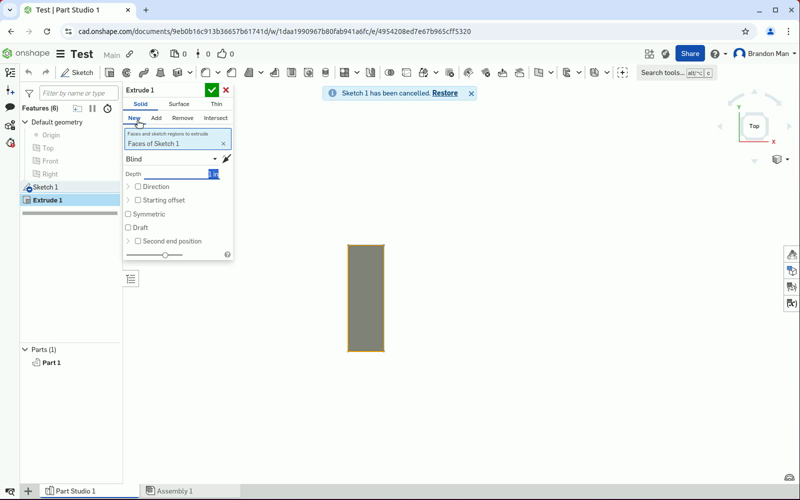
text(3.611)
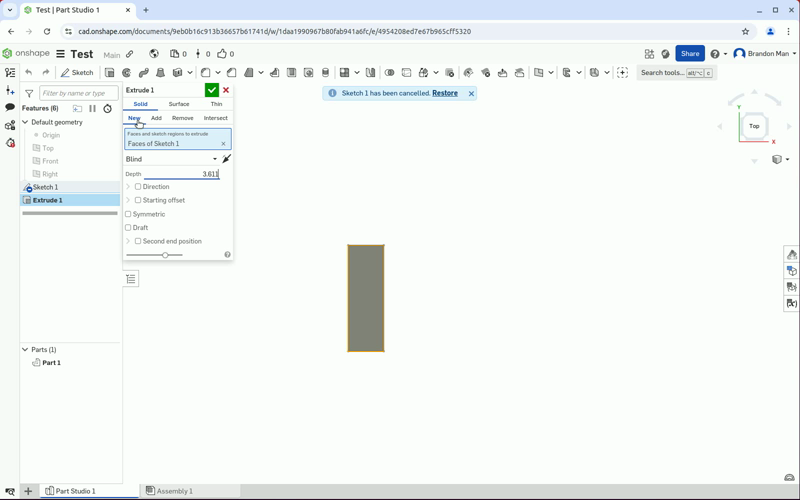
key(enter)
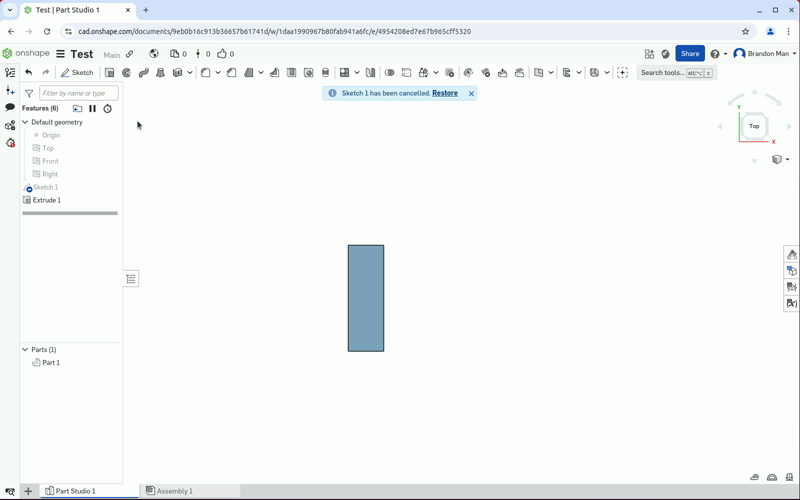
key(shift+h)
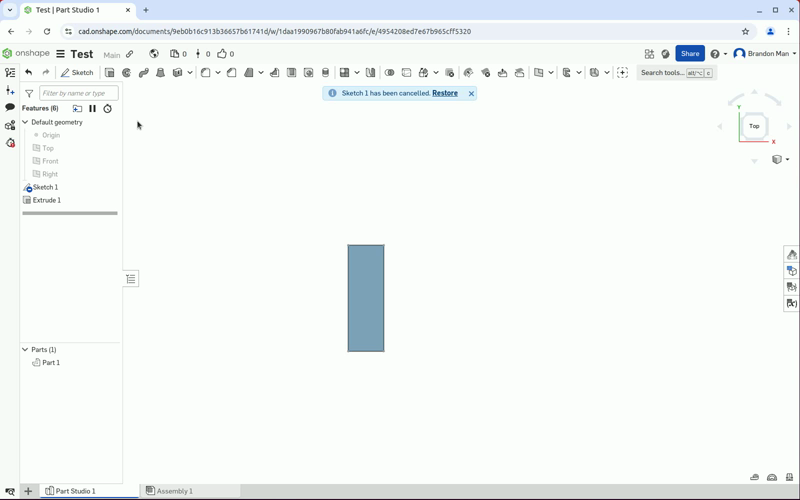
key(shift+h)
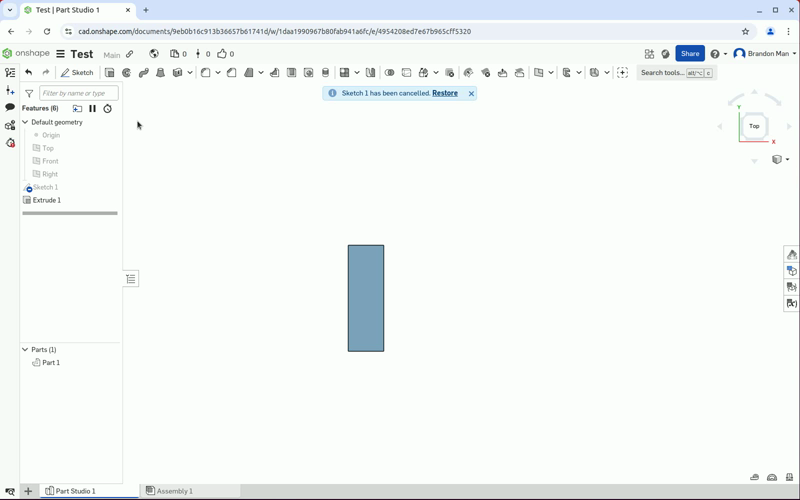
mouse_move(73, 189)
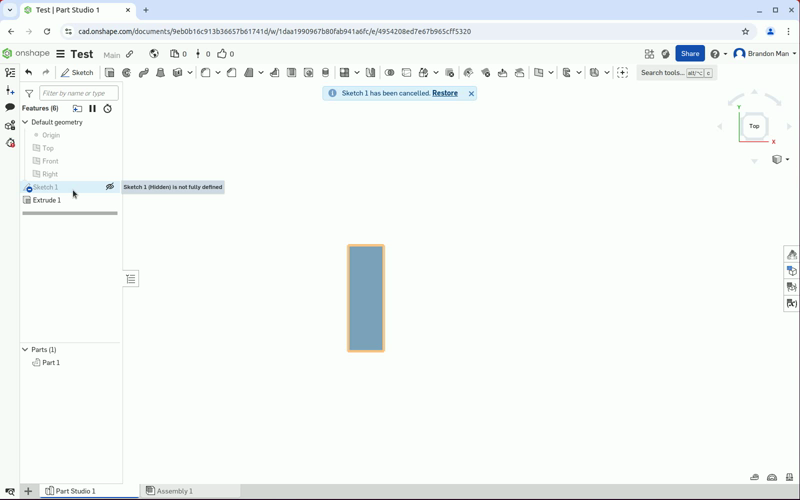
click(73, 189)
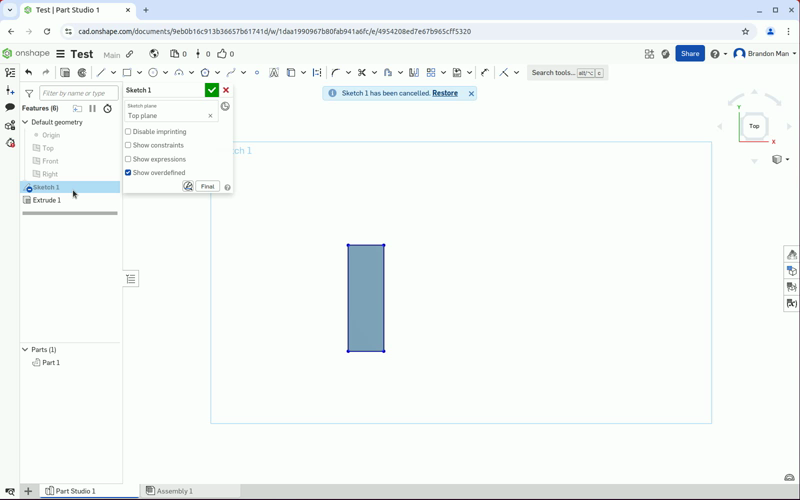
mouse_move(229, 92)
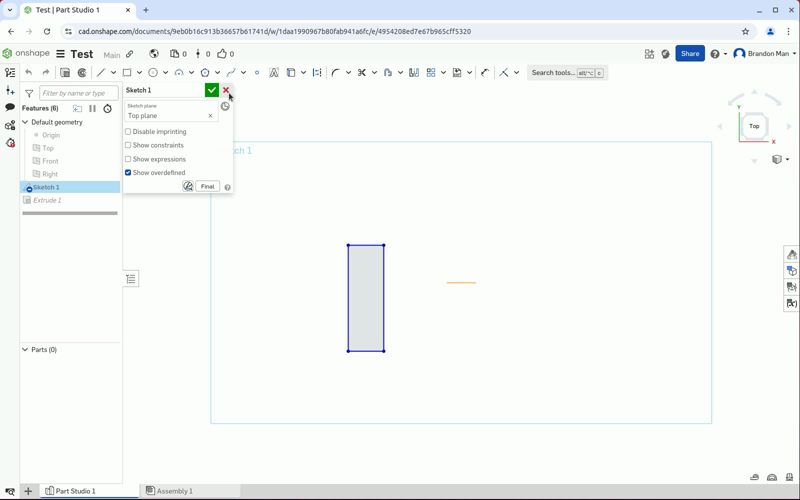
click(229, 92)
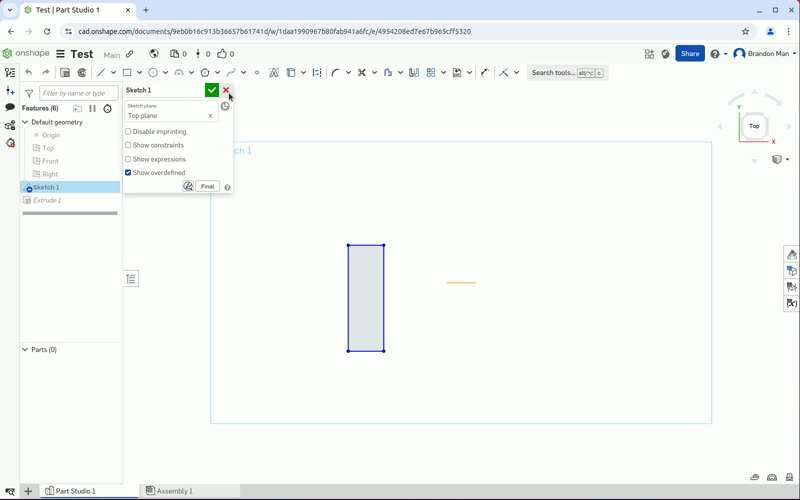
key(shift+s)
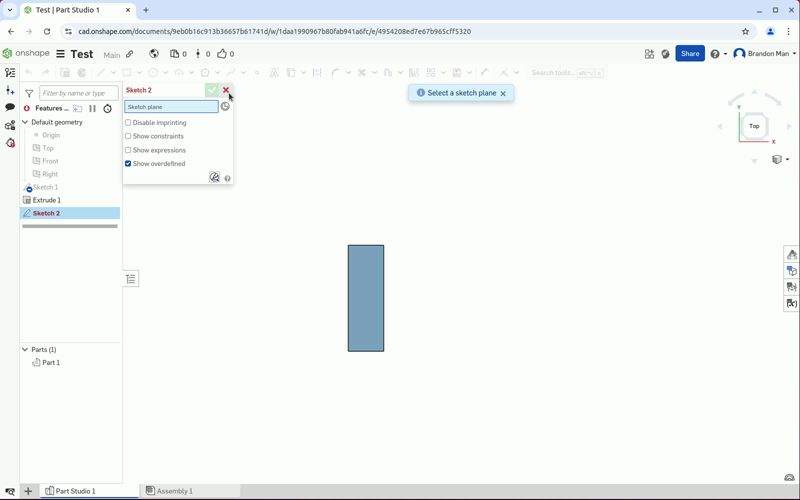
mouse_move(73, 150)
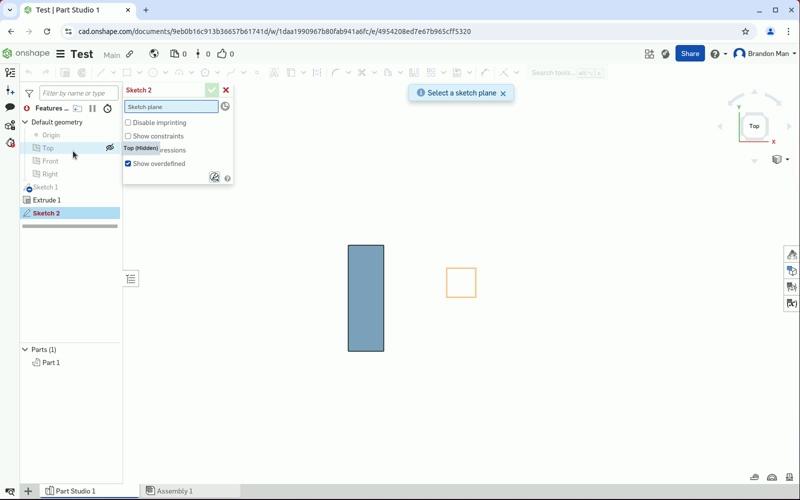
click(73, 150)
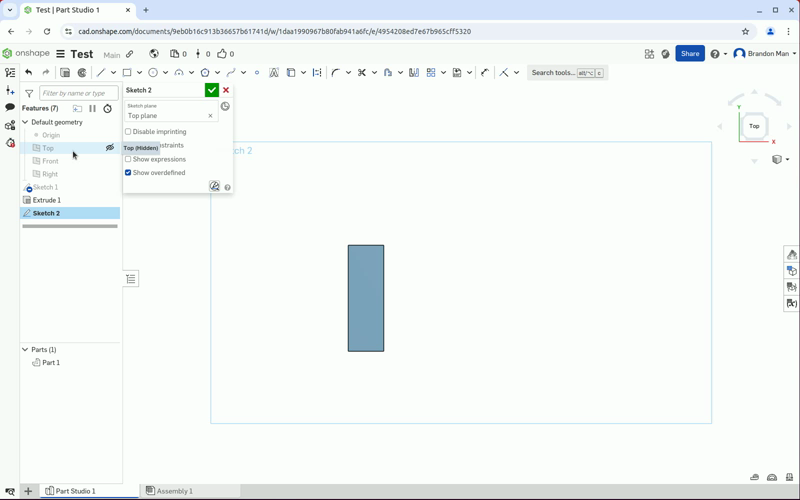
mouse_move(73, 352)
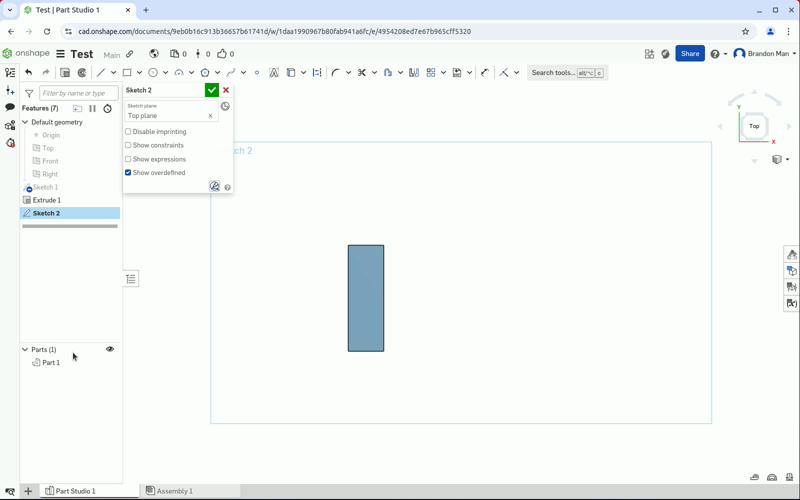
key(y)
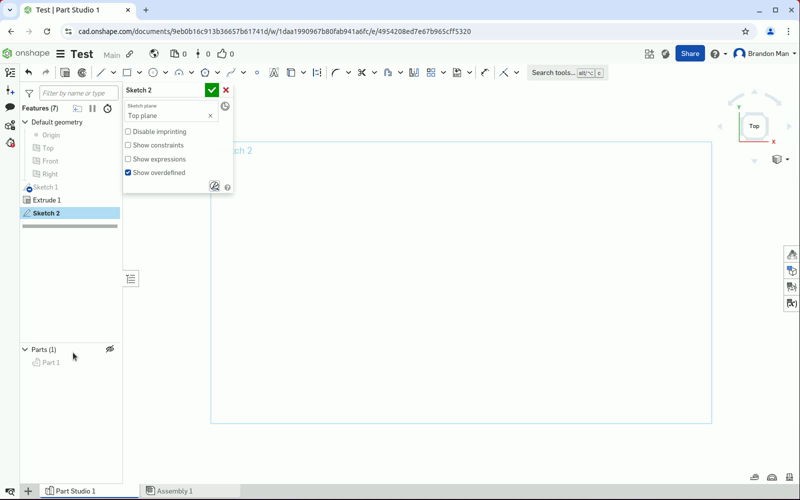
key(l)
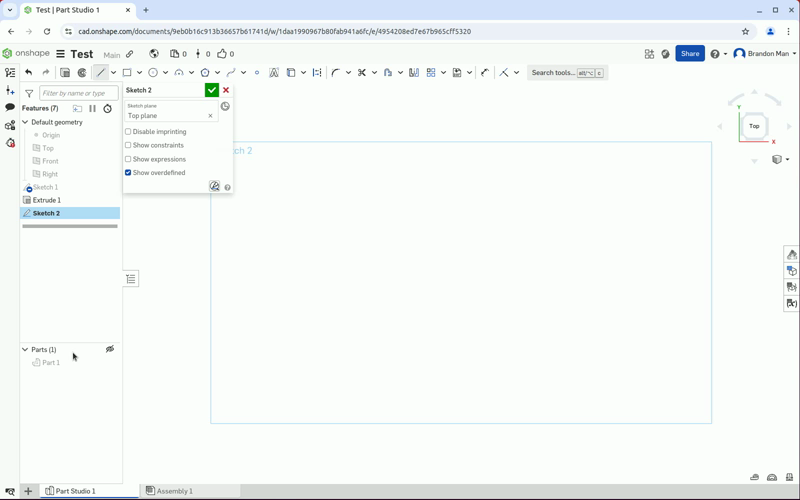
key_down(shift)
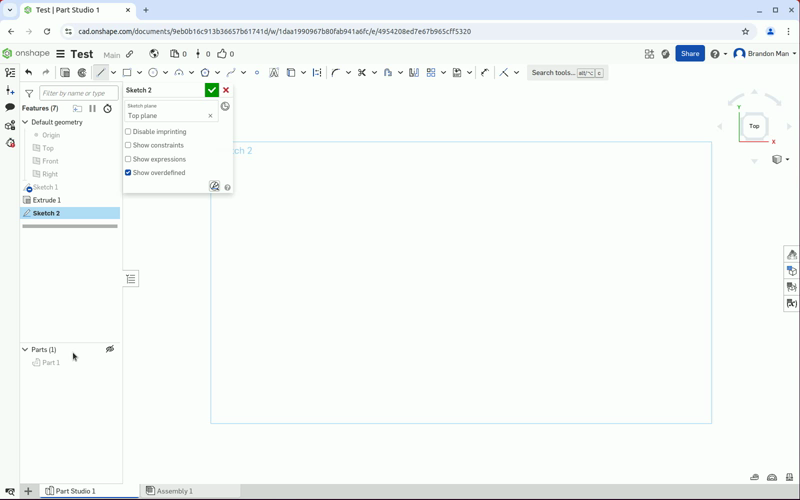
mouse_move(383, 351)
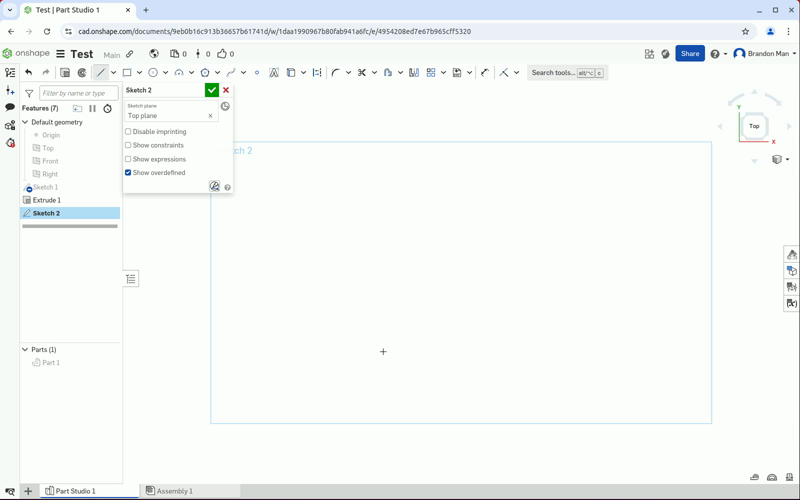
click(383, 351)
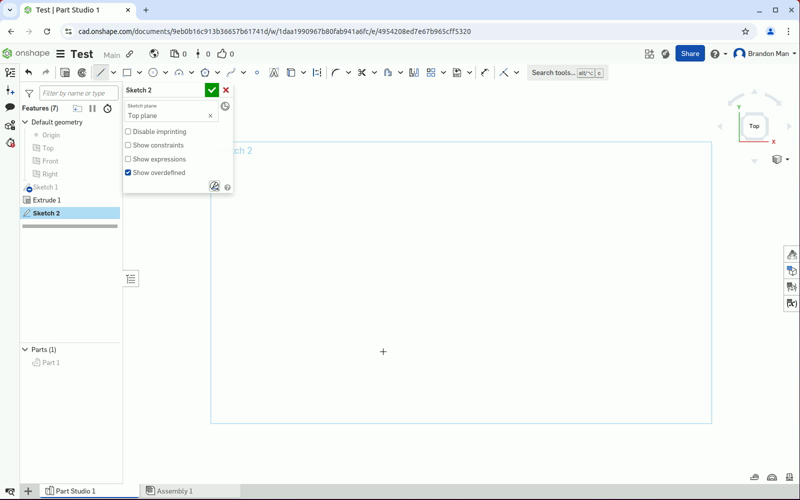
key_up(shift)
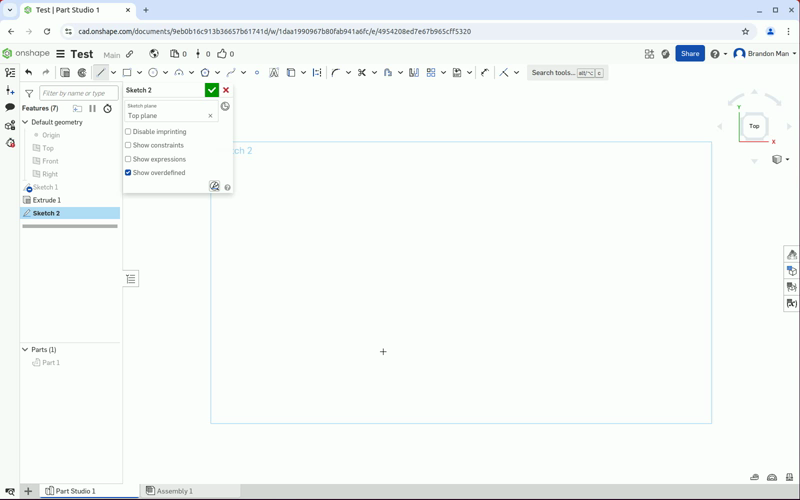
key_down(shift)
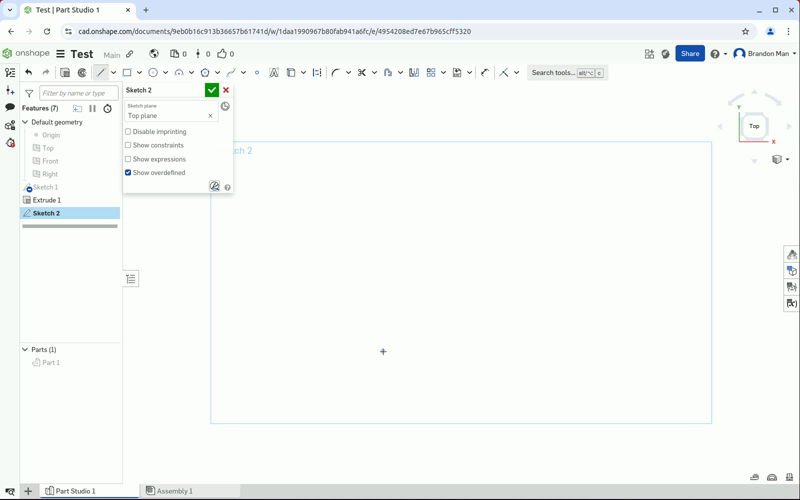
mouse_move(523, 351)
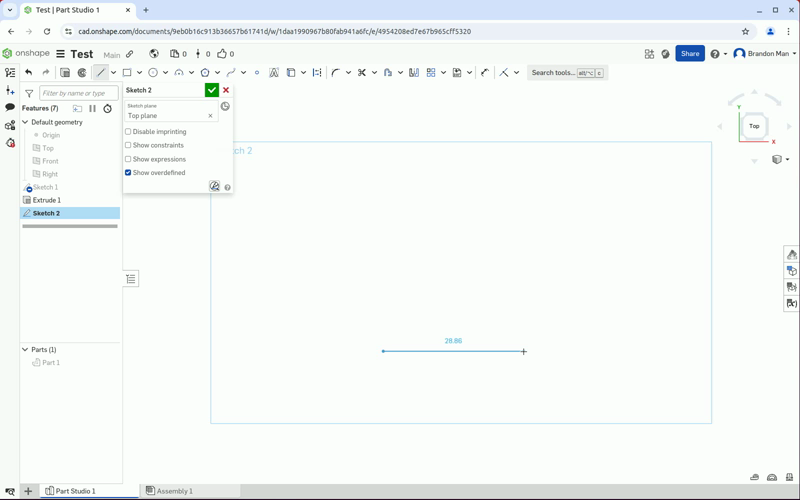
click(523, 351)
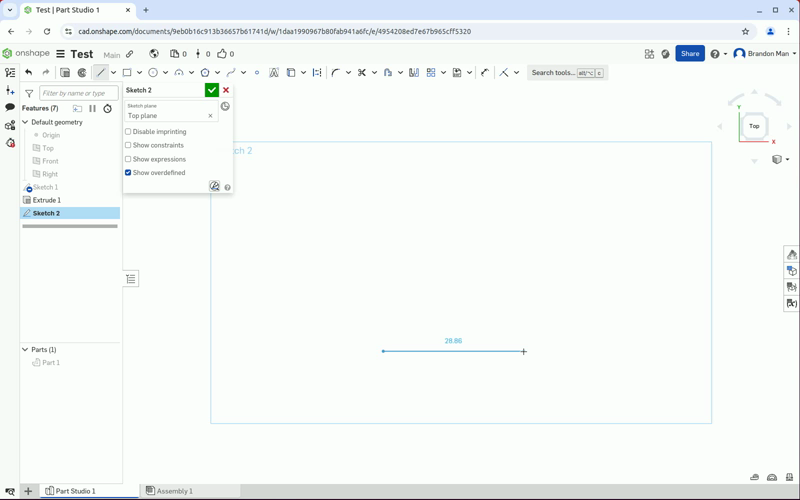
key_up(shift)
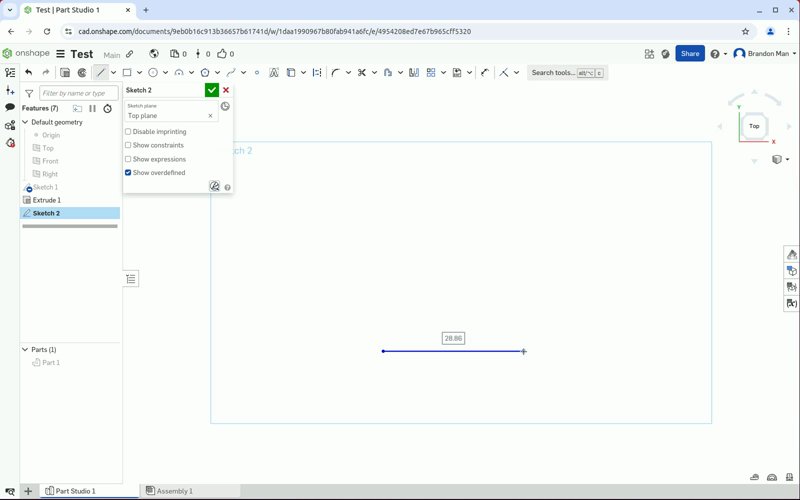
key_down(shift)
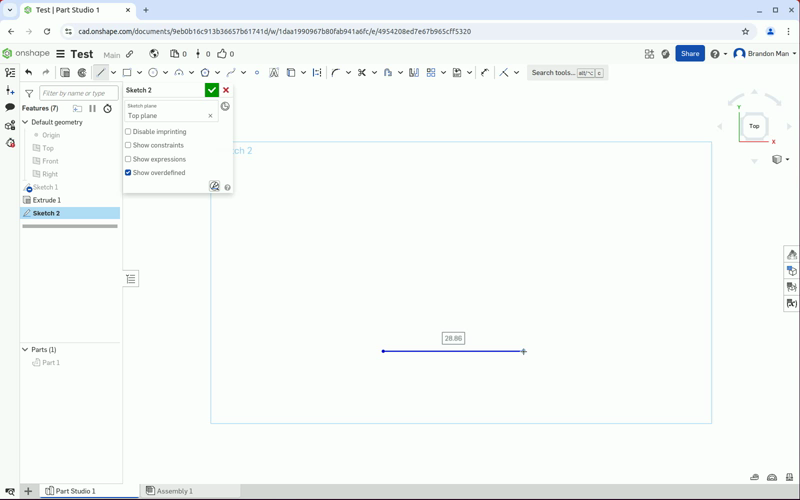
mouse_move(553, 351)
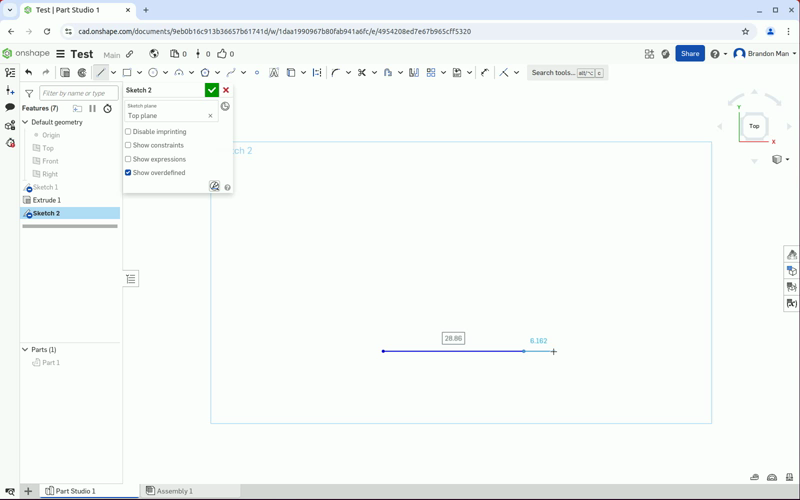
mouse_move(523, 315)
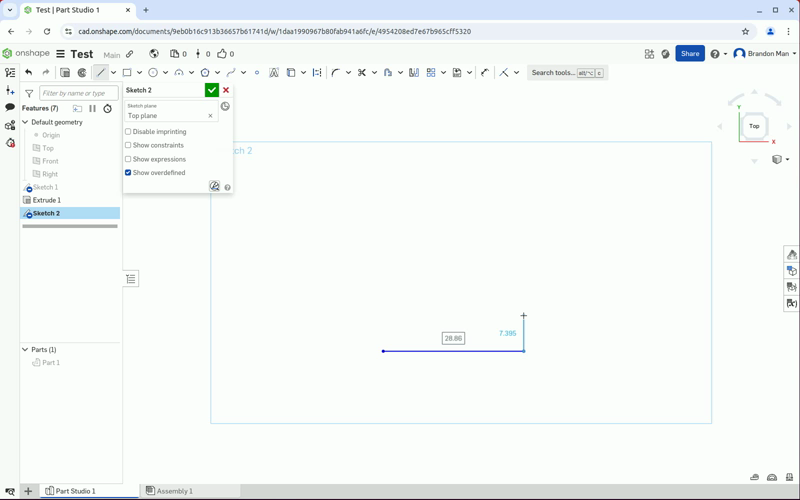
click(523, 315)
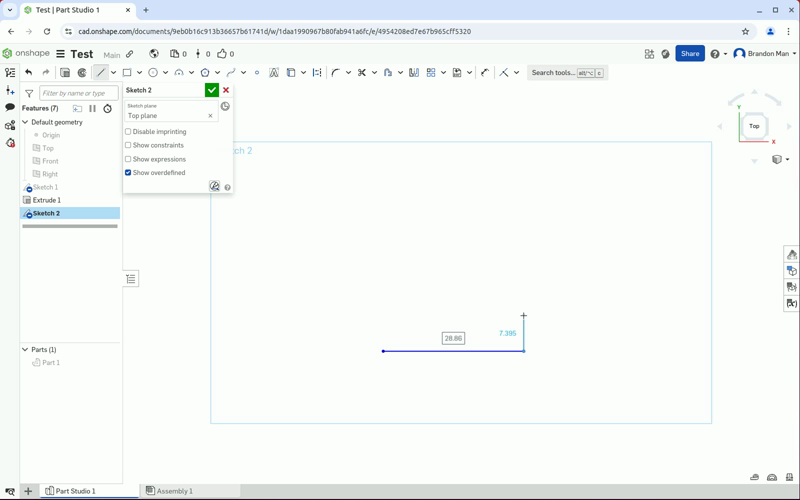
key_up(shift)
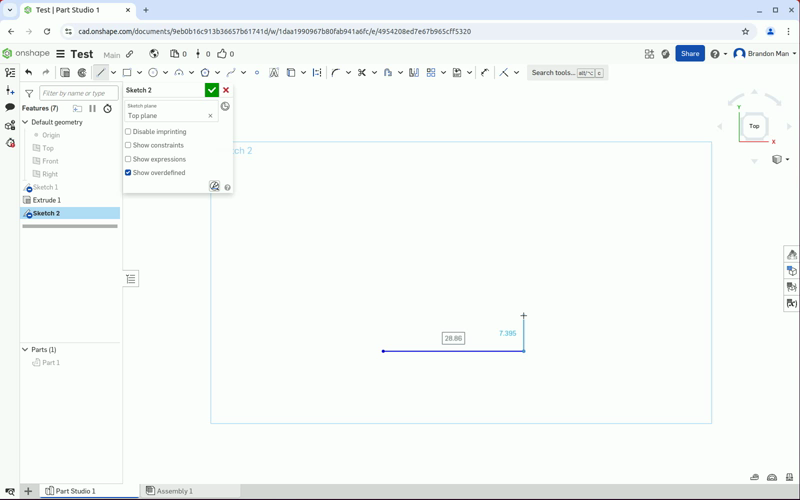
key_down(shift)
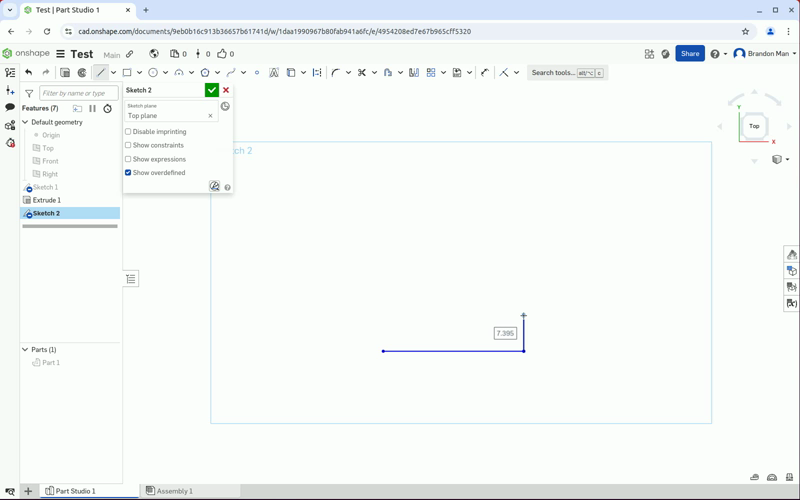
mouse_move(553, 315)
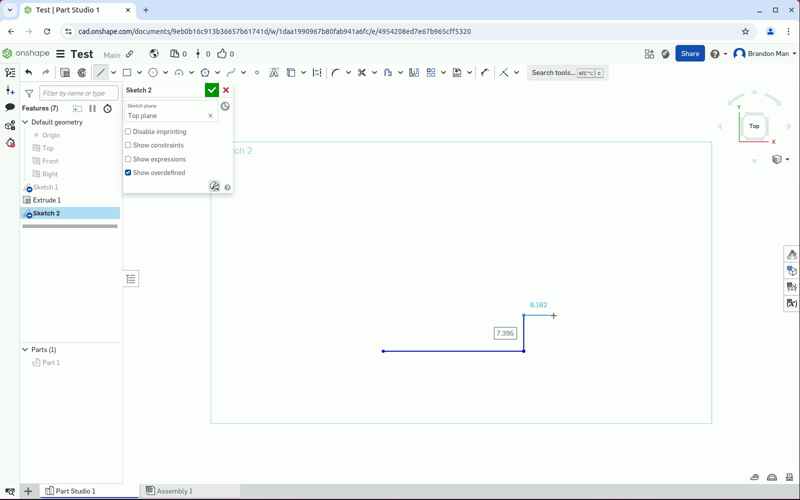
mouse_move(523, 279)
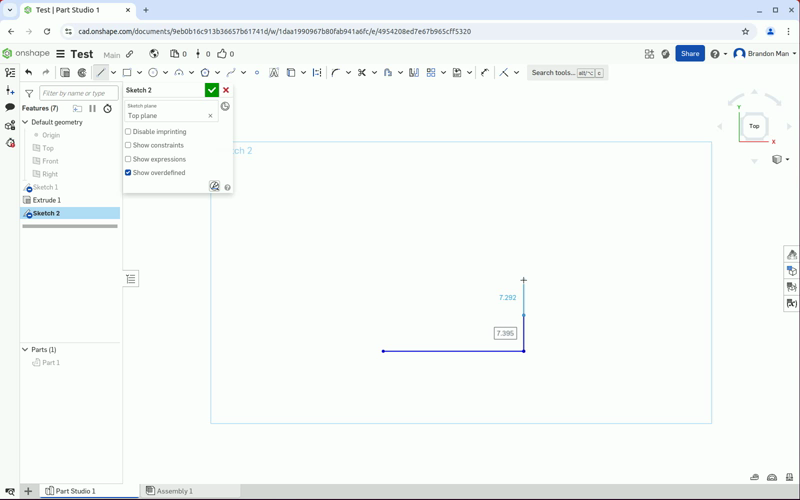
click(523, 279)
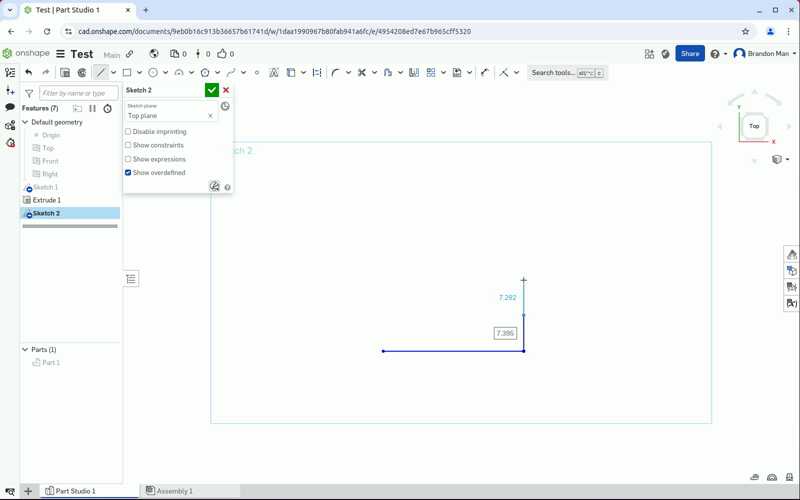
key_up(shift)
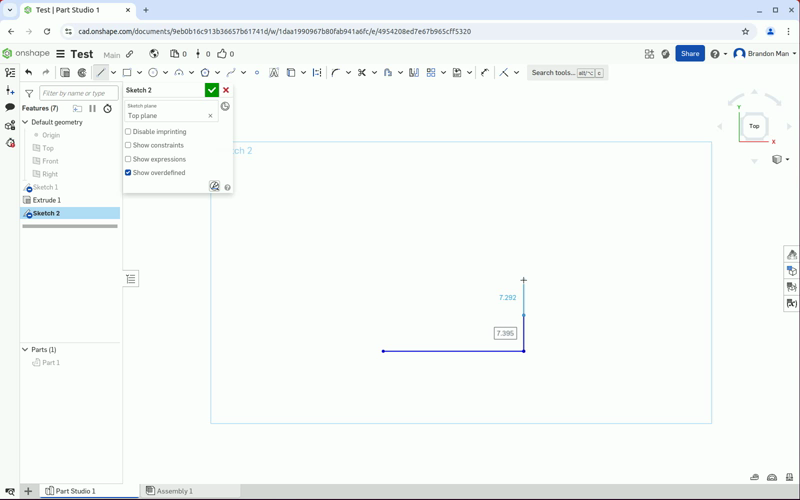
key_down(shift)
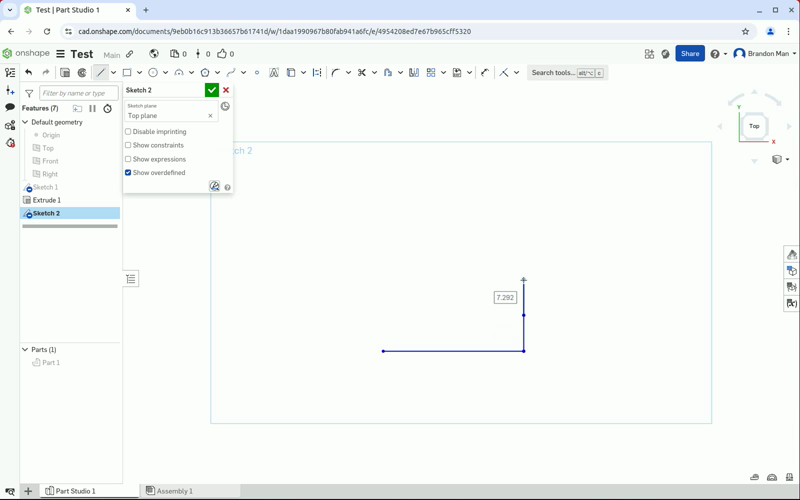
mouse_move(553, 279)
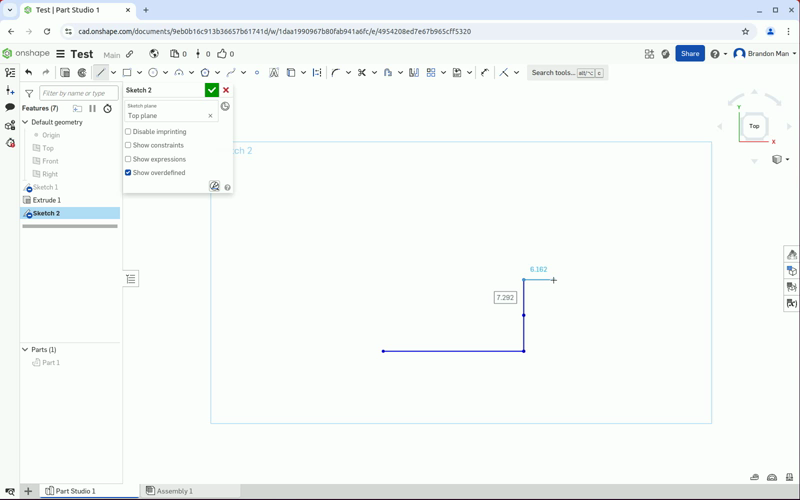
mouse_move(523, 246)
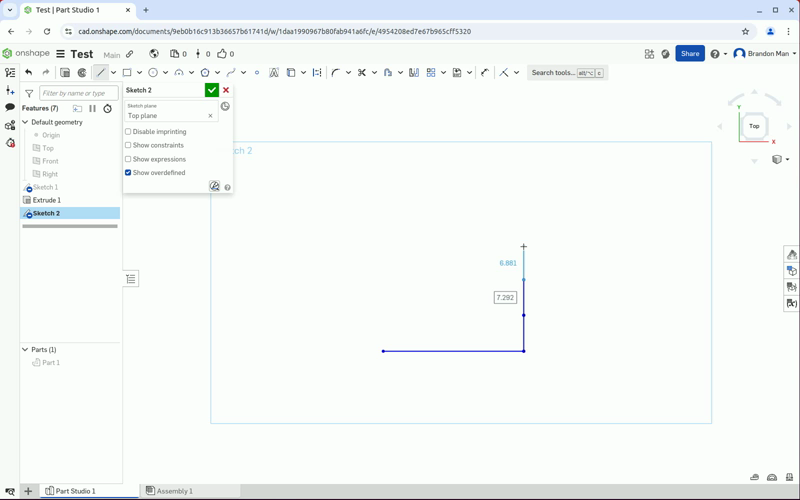
click(523, 246)
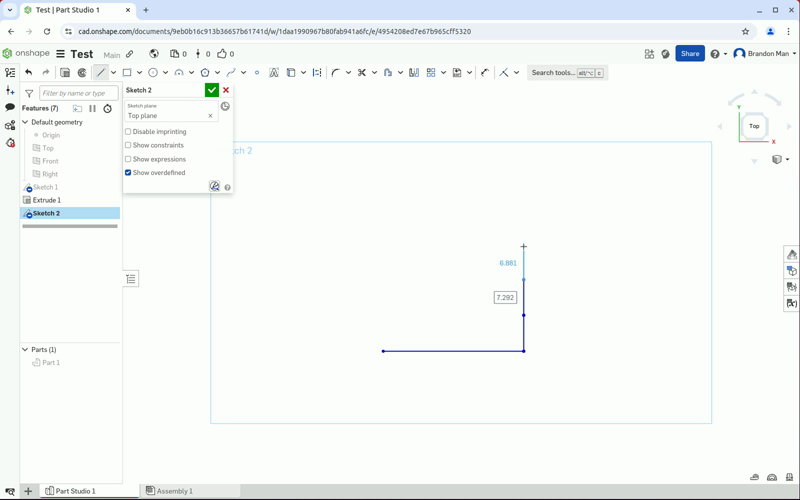
key_up(shift)
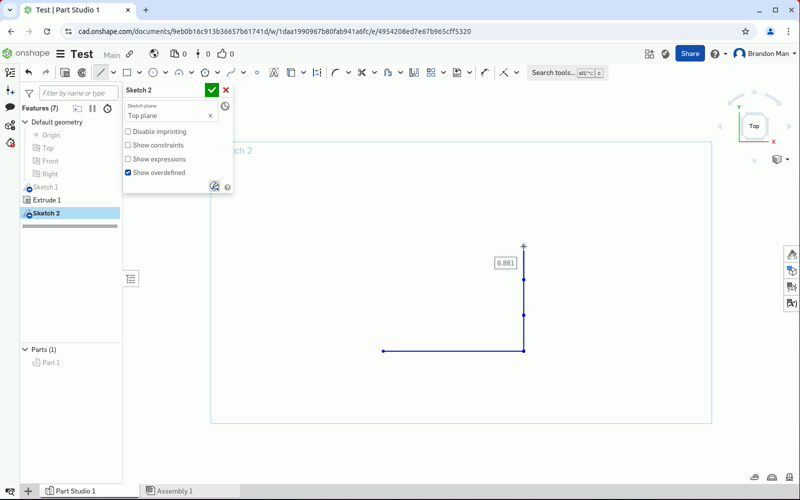
key_down(shift)
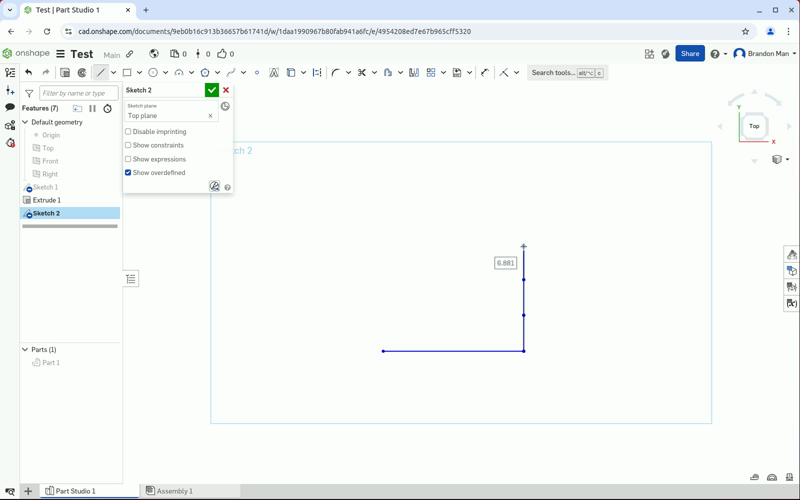
mouse_move(383, 246)
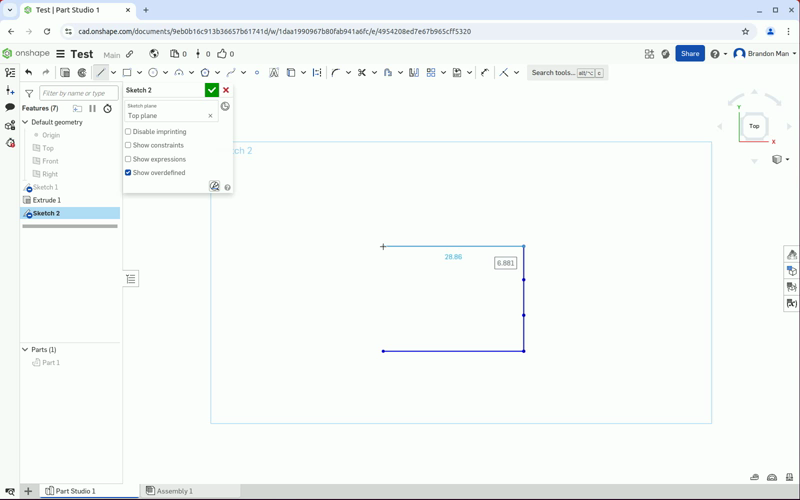
click(383, 246)
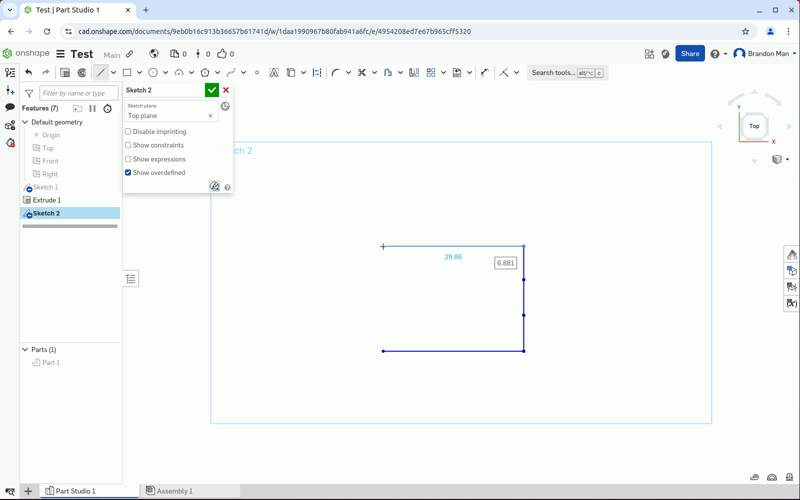
key_up(shift)
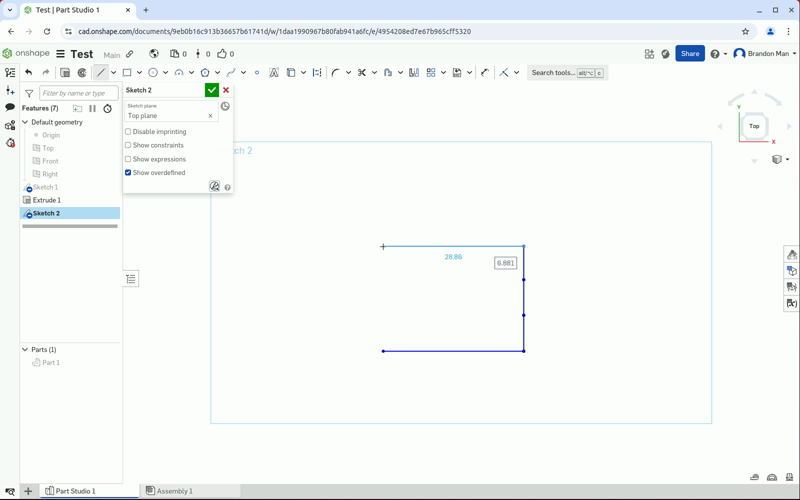
key_down(shift)
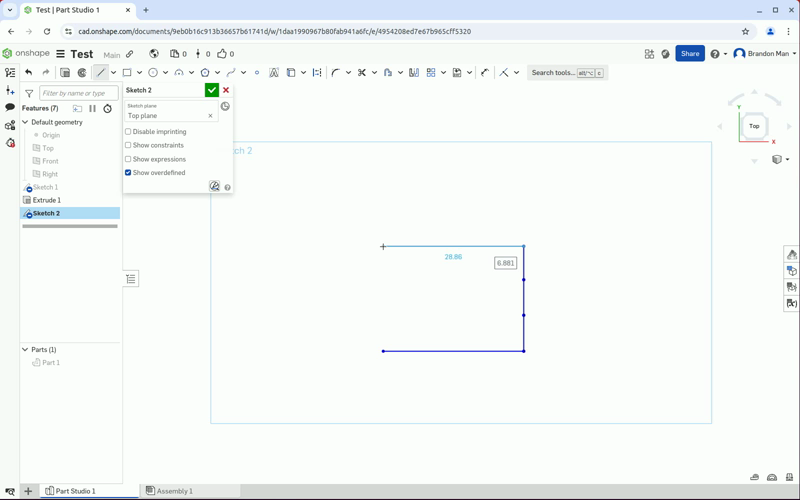
mouse_move(383, 351)
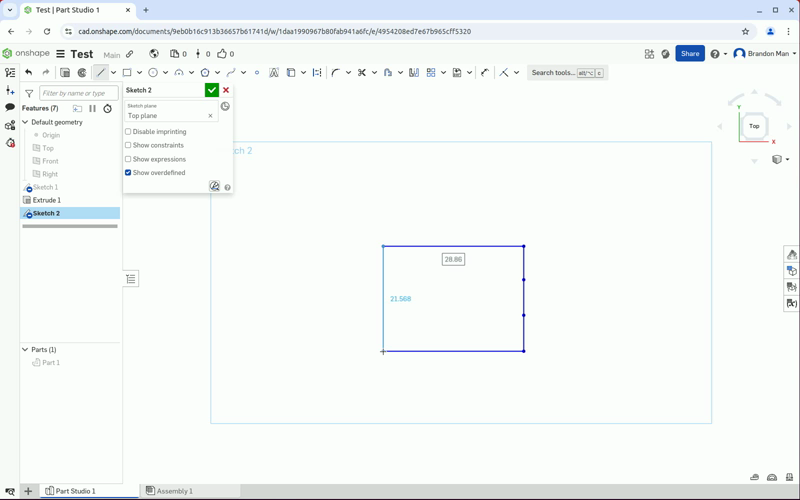
key_up(shift)
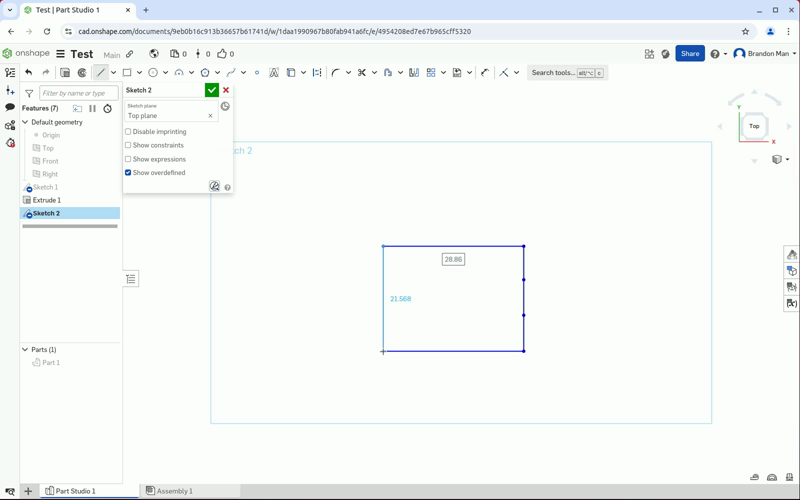
click(383, 351)
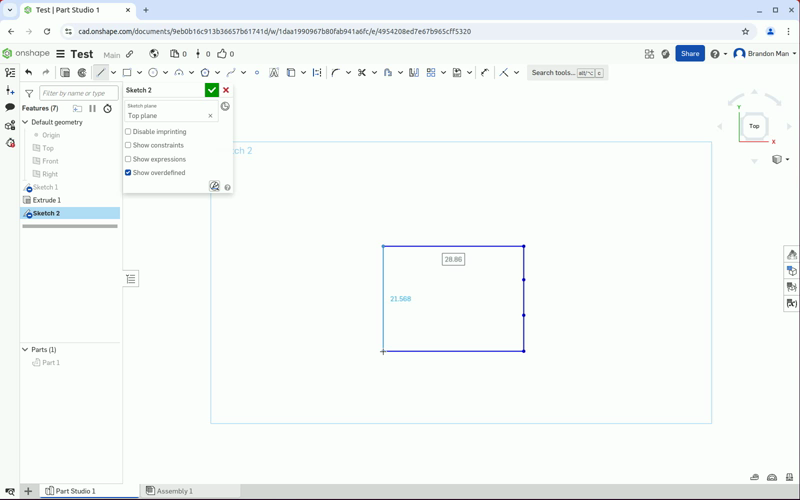
key(esc)
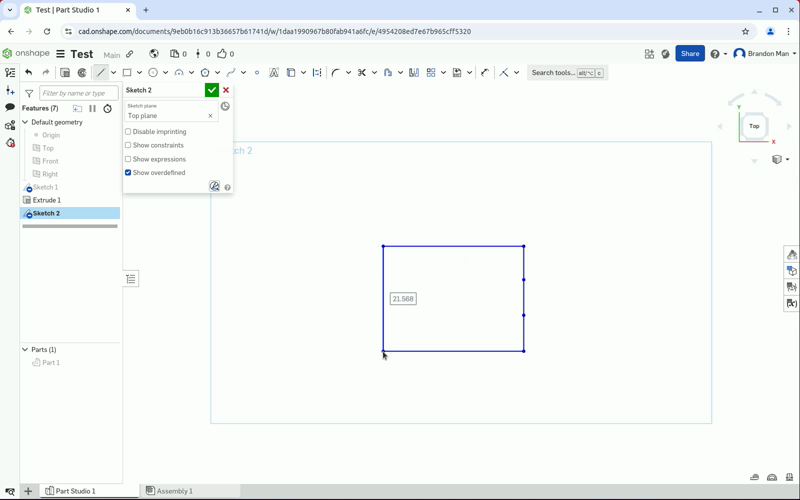
mouse_move(483, 296)
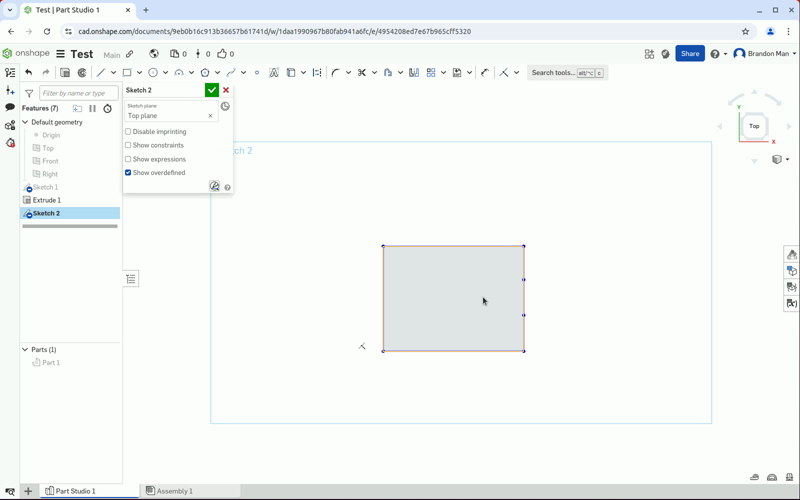
click(483, 296)
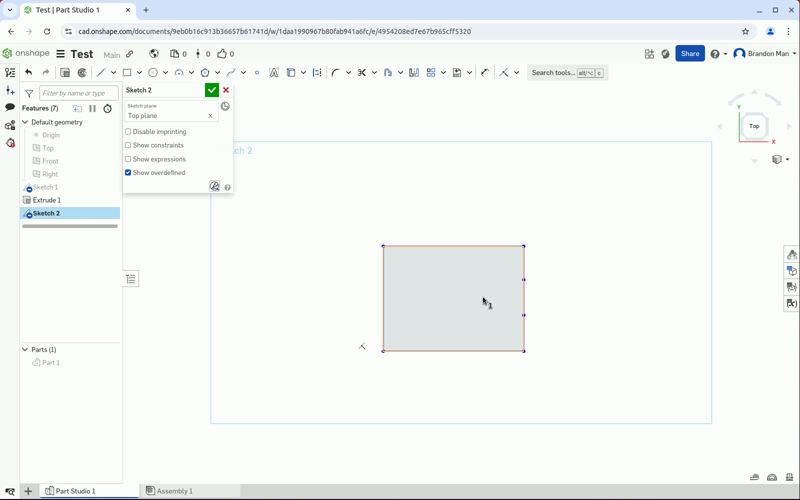
mouse_move(73, 352)
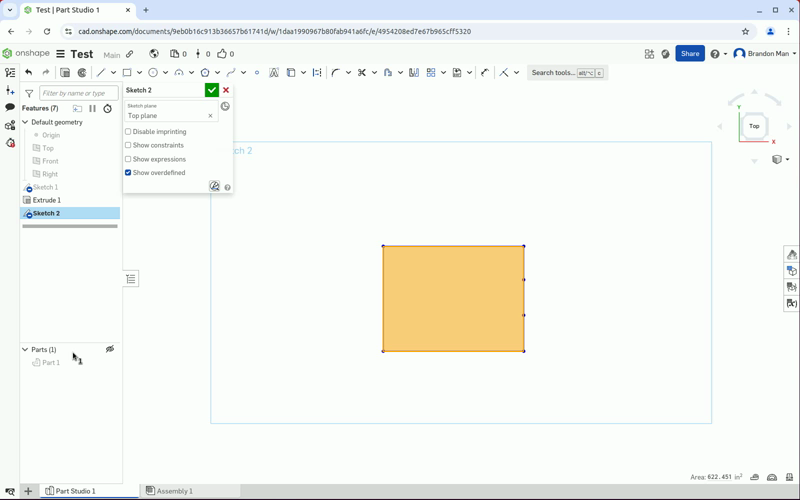
key(shift+y)
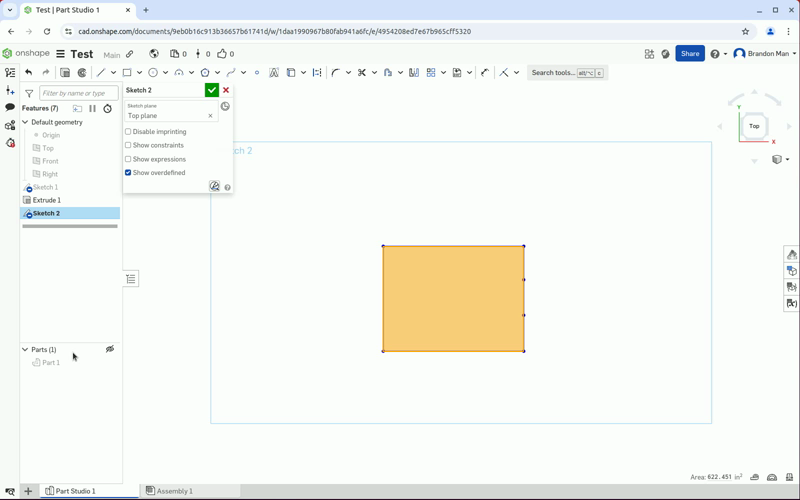
key(shift+e)
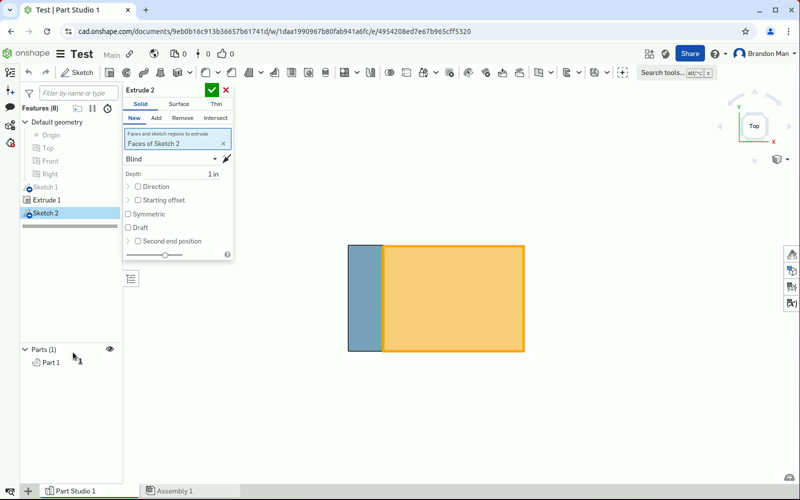
mouse_move(143, 106)
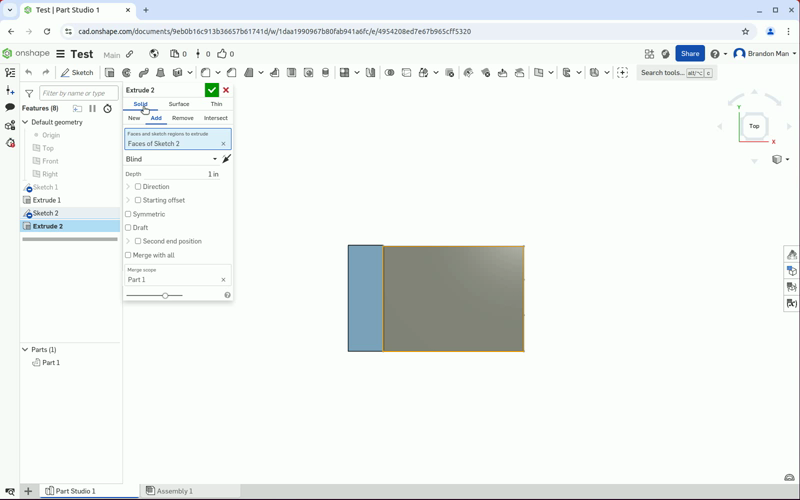
click(143, 106)
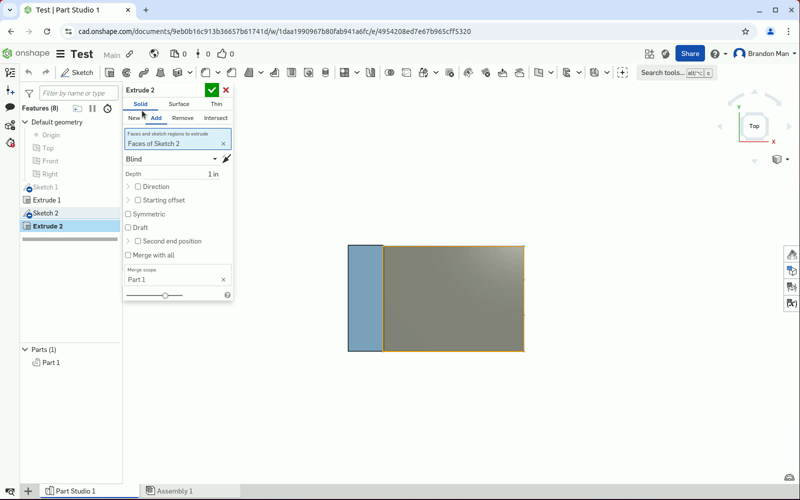
mouse_move(137, 120)
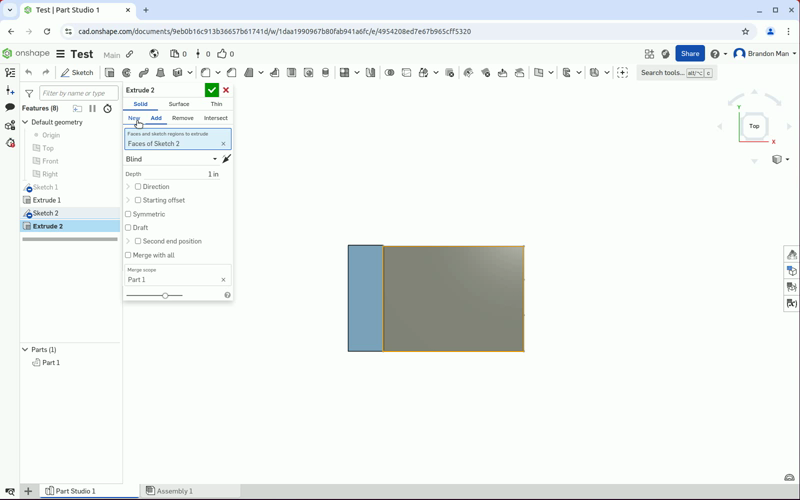
click(137, 120)
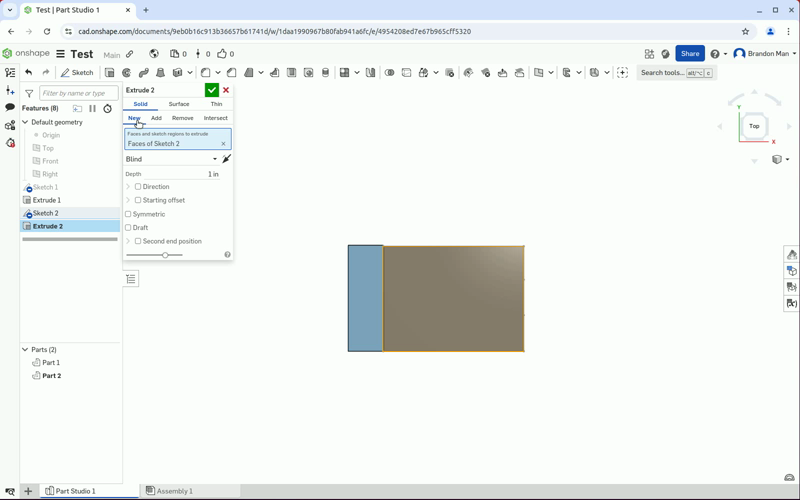
key(tab, 4)
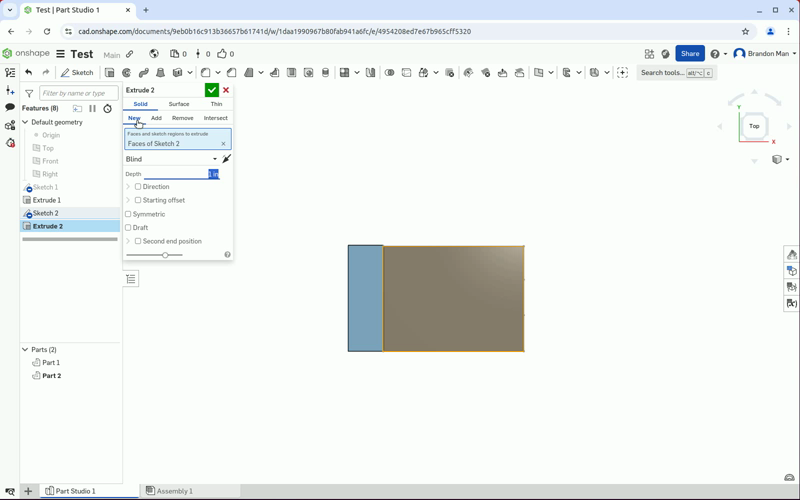
text(14.443)
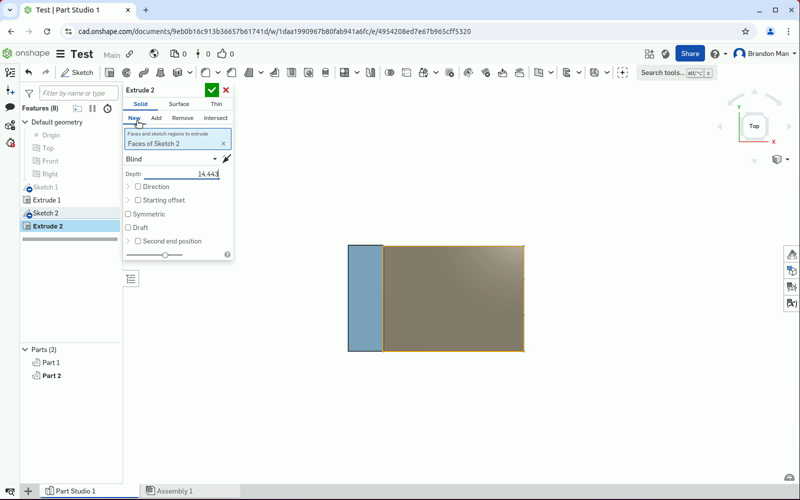
key(enter)
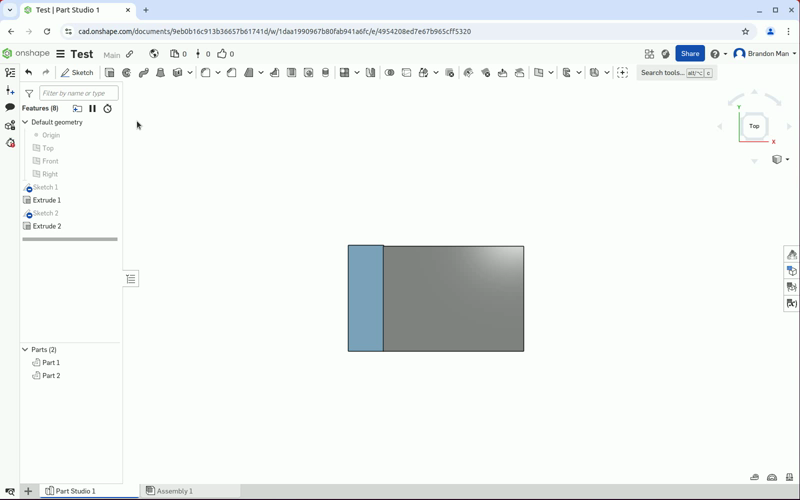
key(shift+h)
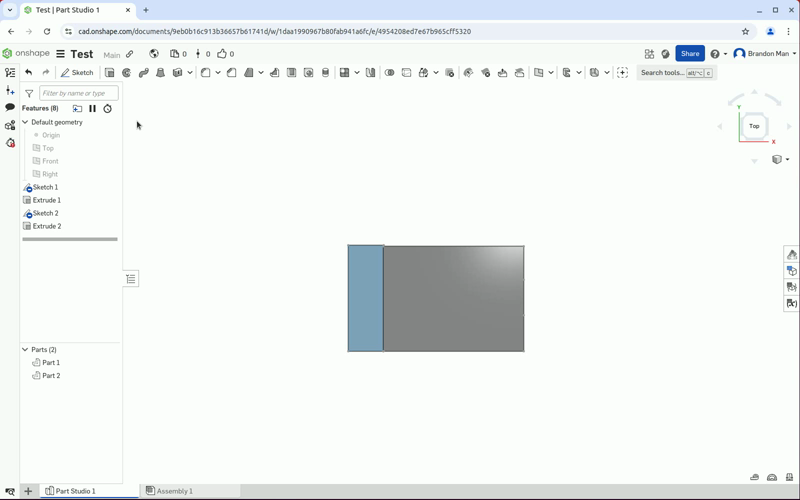
key(shift+h)
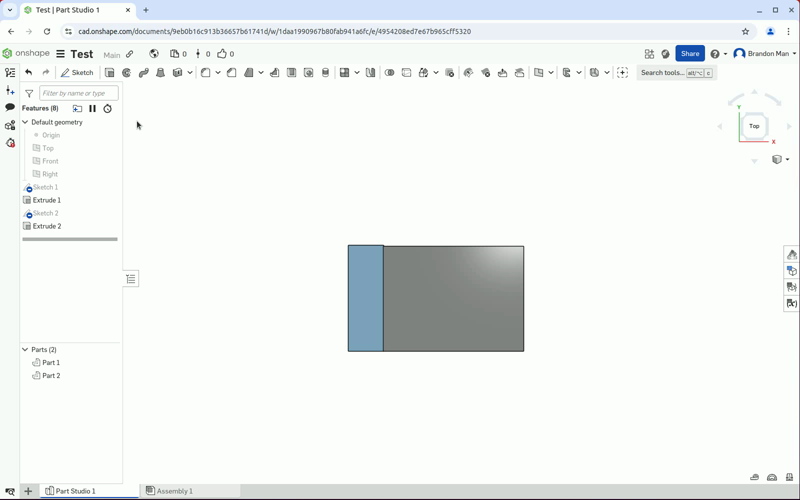
mouse_move(73, 189)
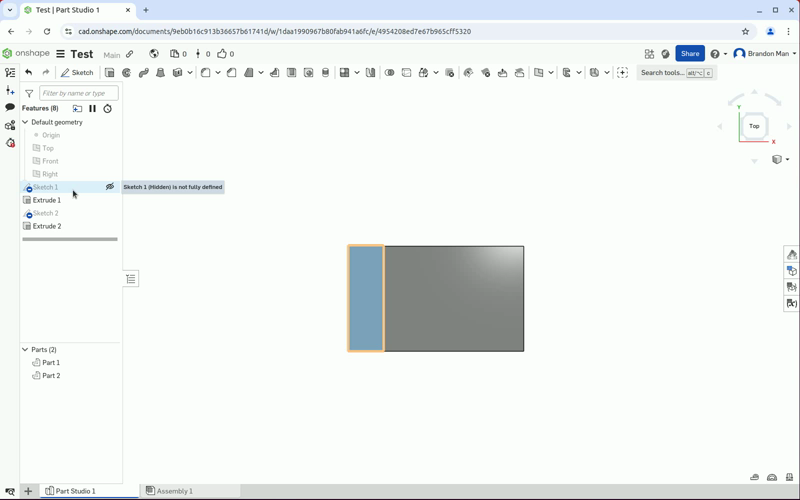
click(73, 189)
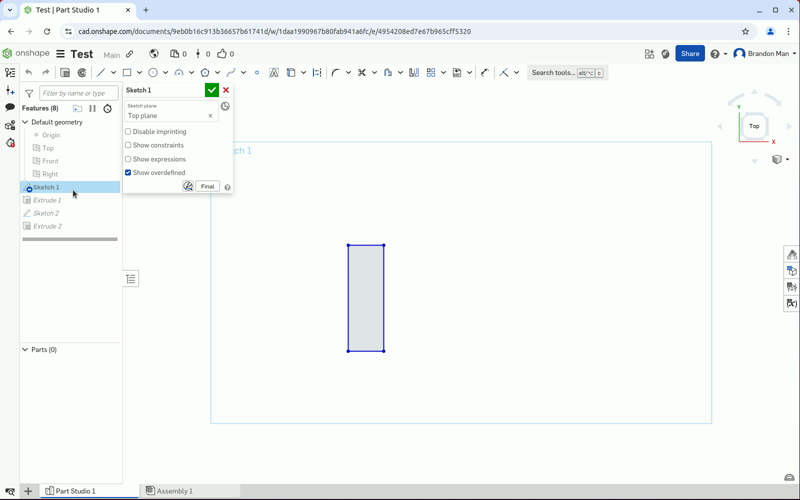
mouse_move(229, 92)
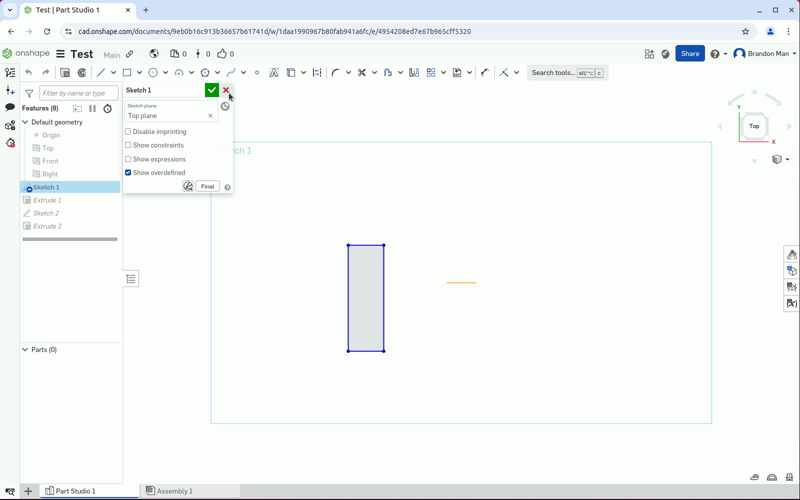
click(229, 92)
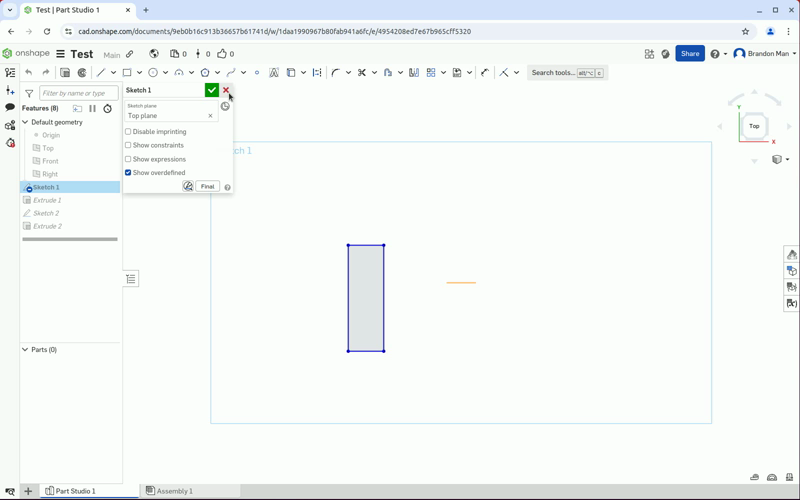
key(shift+s)
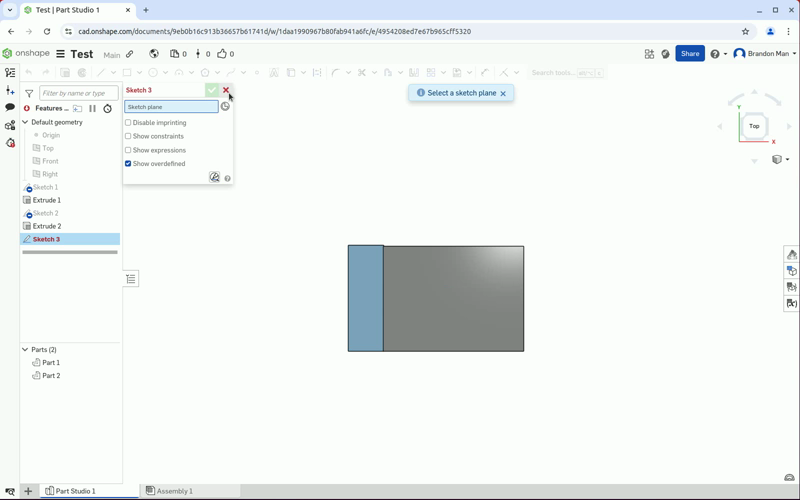
mouse_move(73, 150)
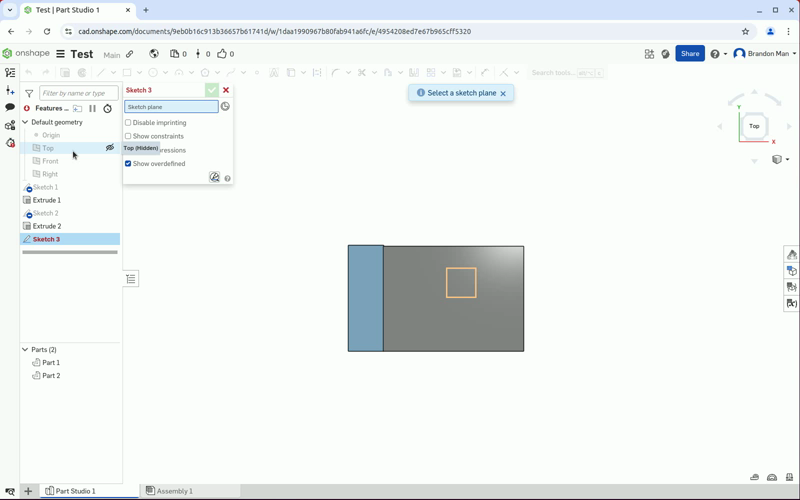
click(73, 150)
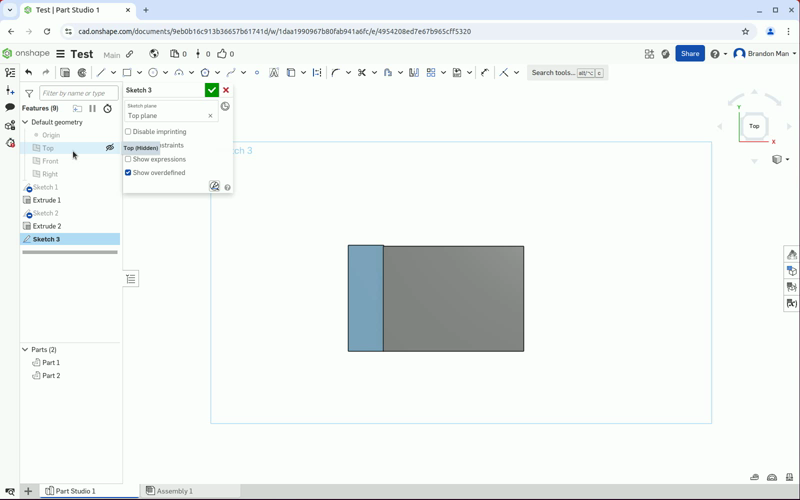
mouse_move(73, 352)
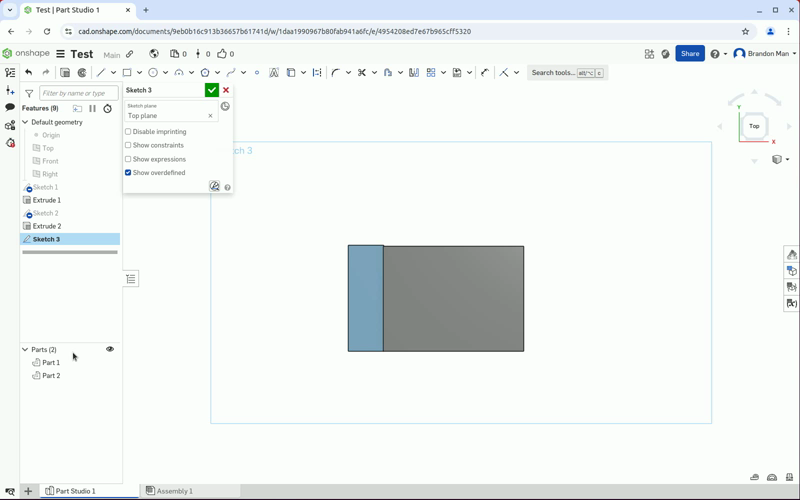
key(y)
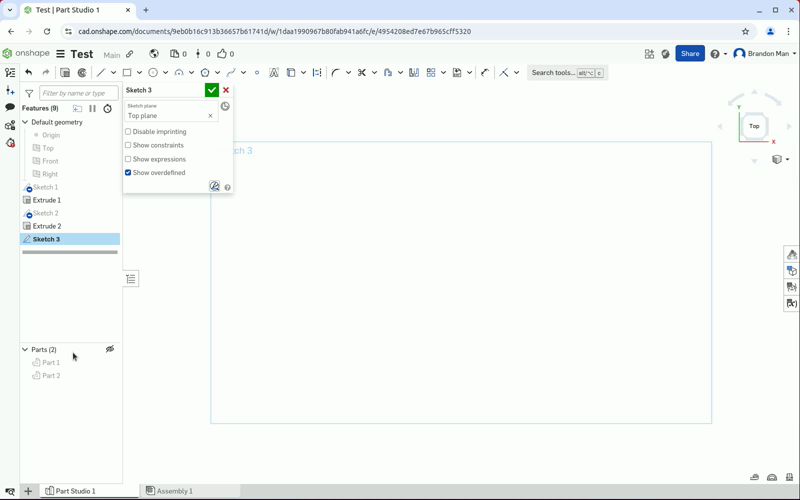
key(l)
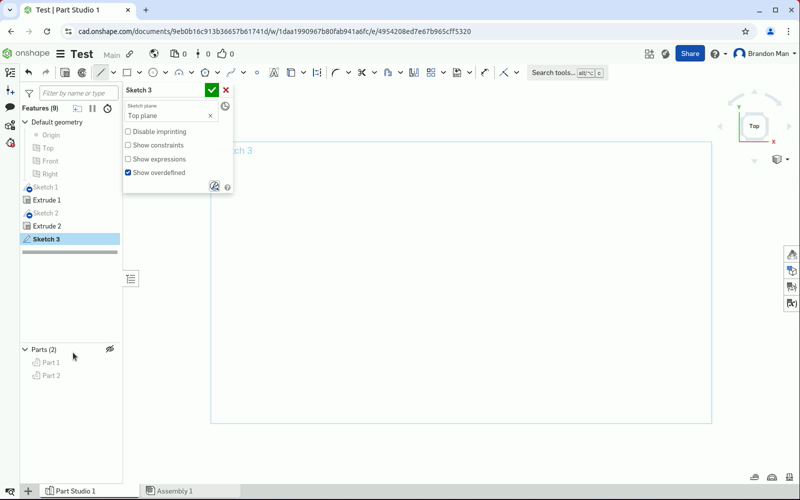
key_down(shift)
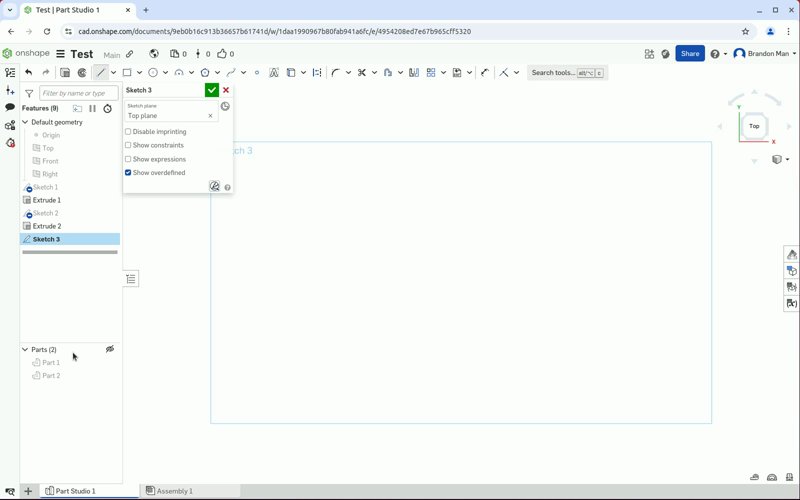
mouse_move(522, 280)
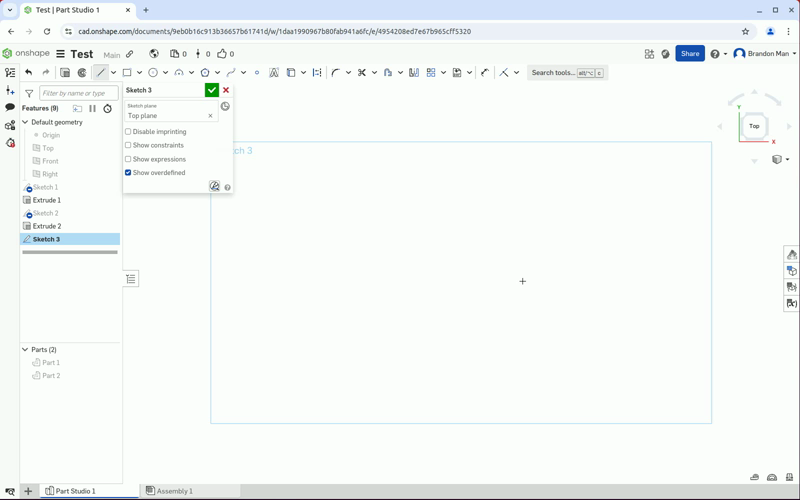
click(522, 280)
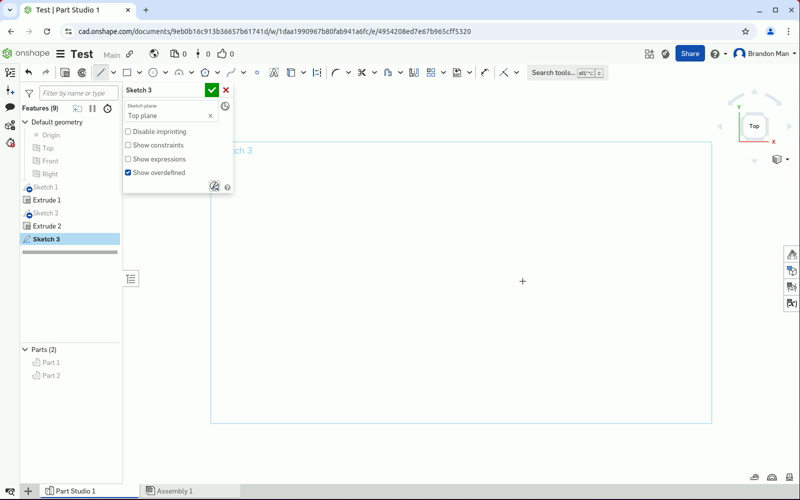
key_up(shift)
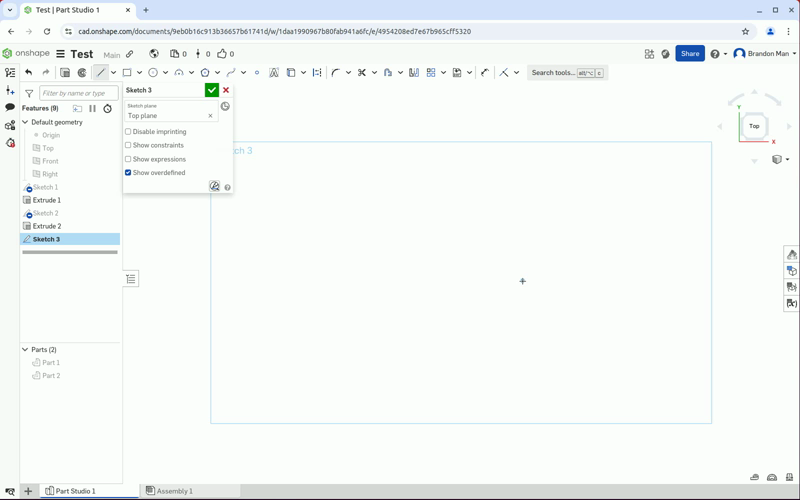
key_down(shift)
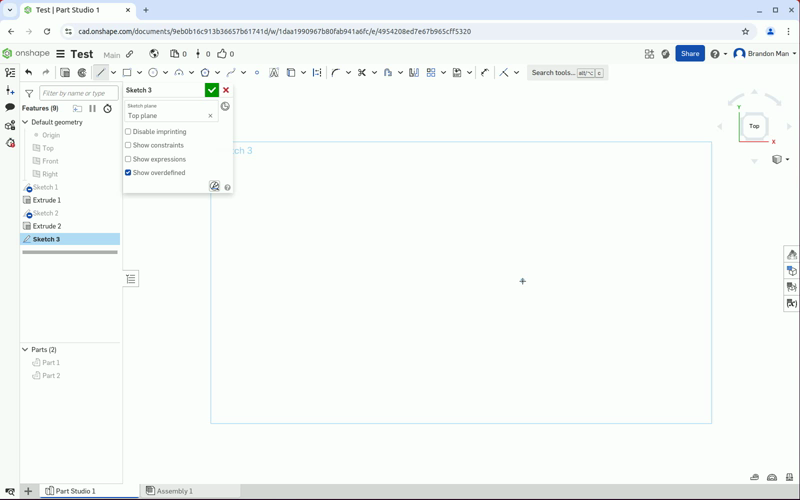
mouse_move(552, 280)
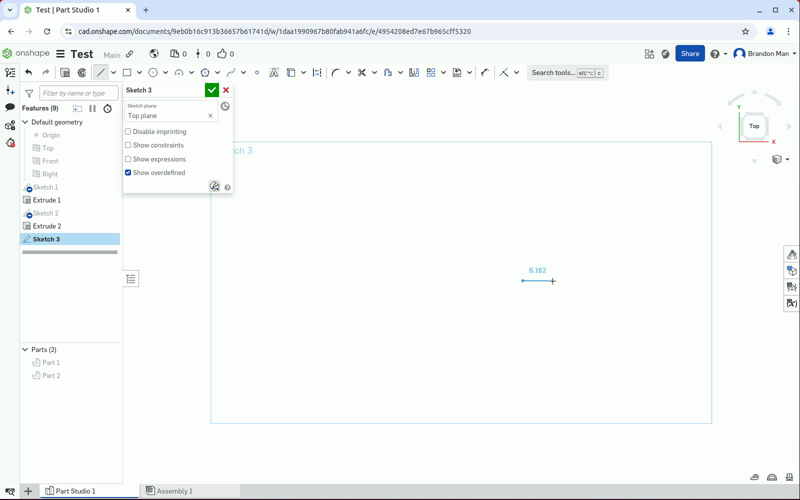
mouse_move(558, 244)
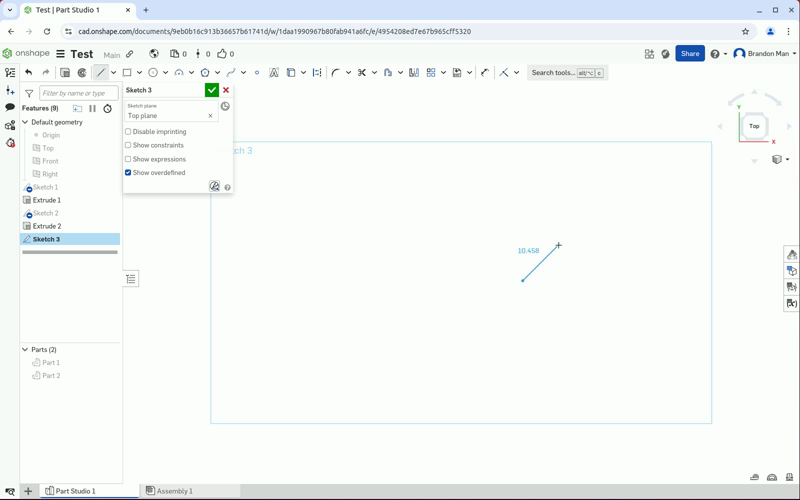
click(558, 244)
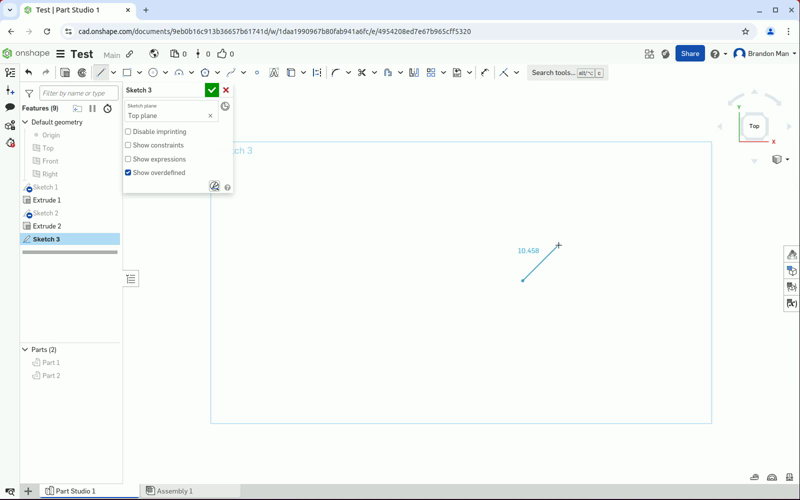
key_up(shift)
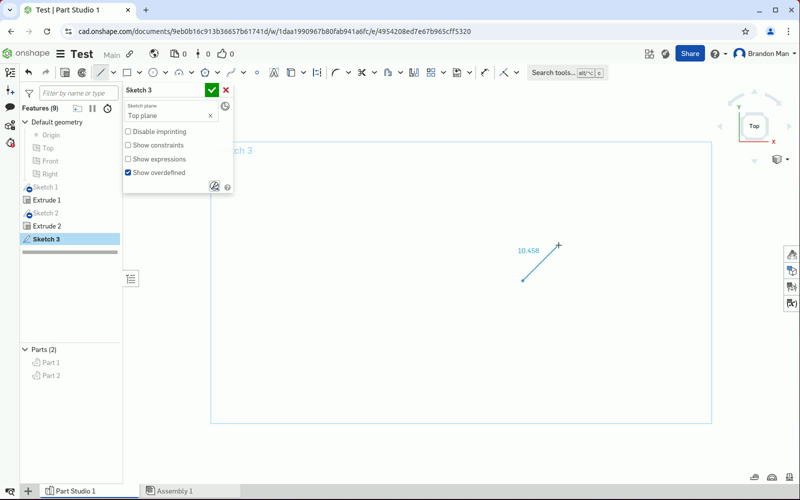
key_down(shift)
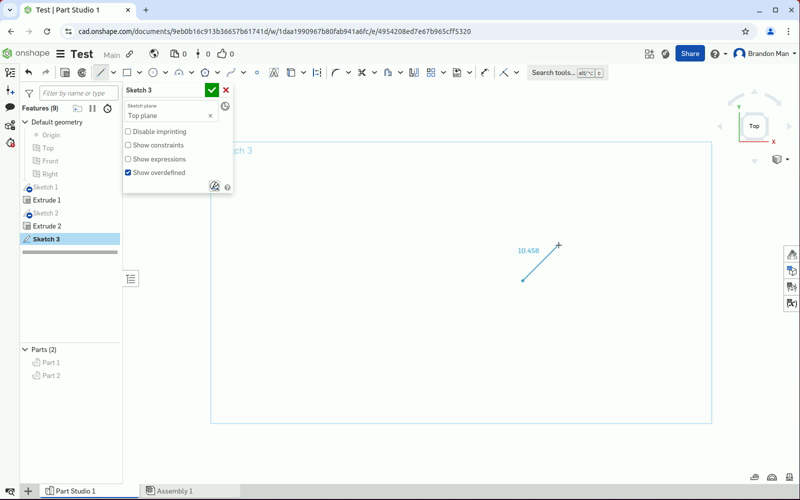
mouse_move(588, 244)
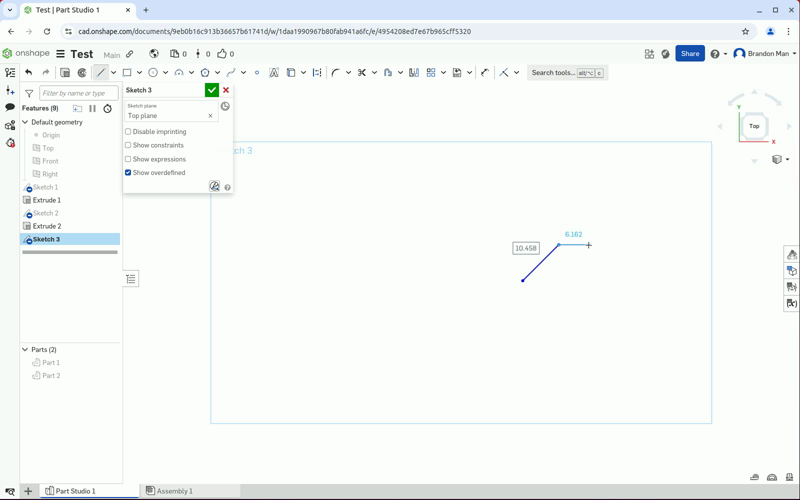
mouse_move(522, 244)
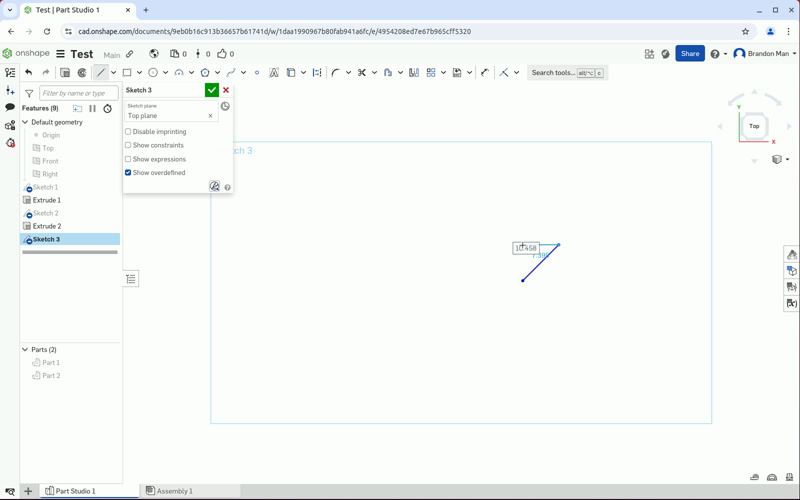
click(522, 244)
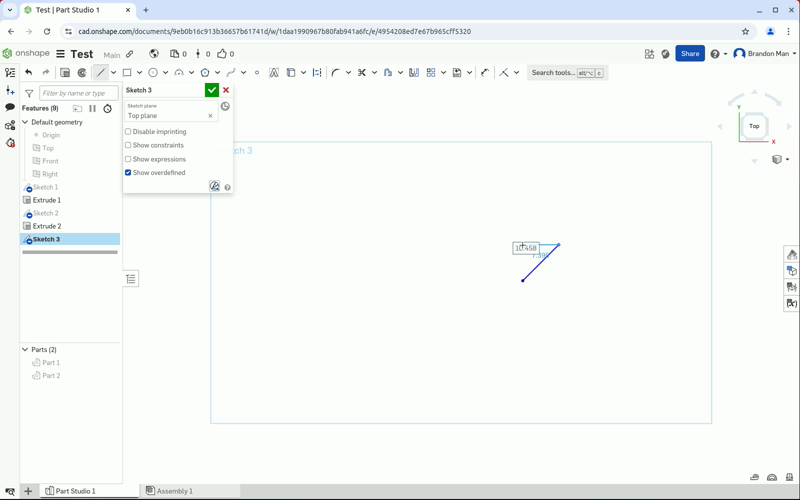
key_up(shift)
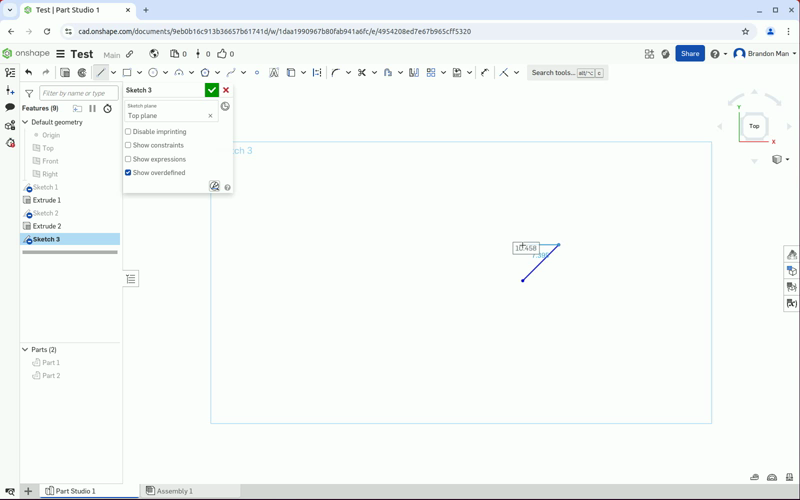
mouse_move(552, 244)
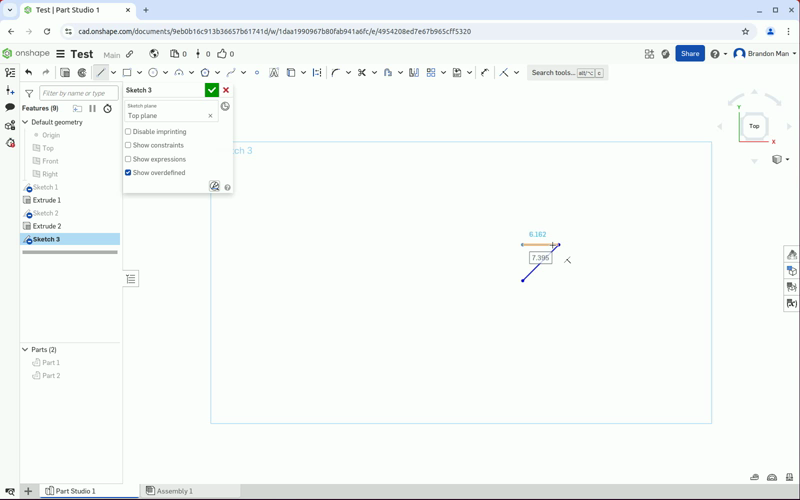
key_down(shift)
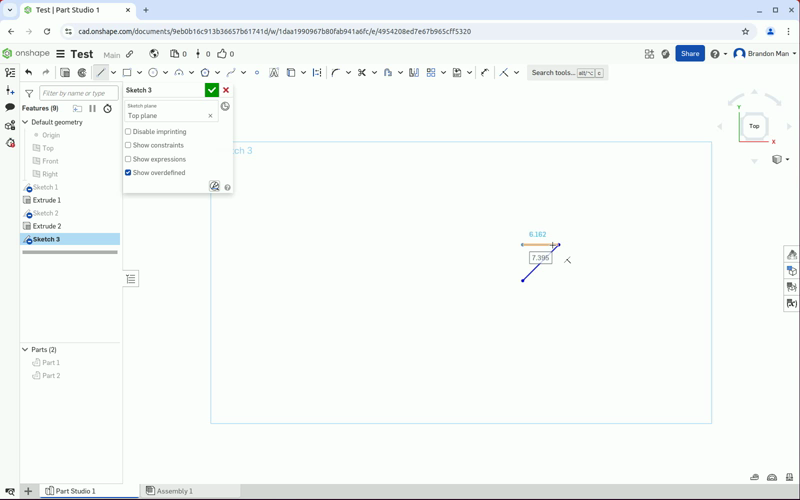
mouse_move(522, 280)
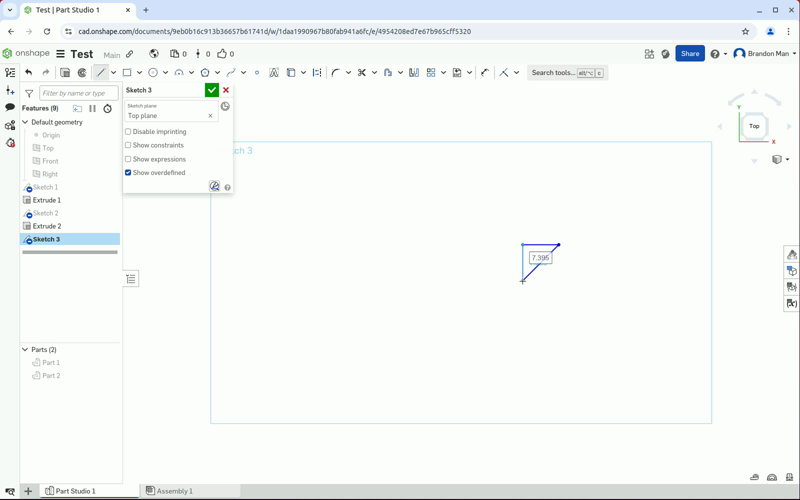
key_up(shift)
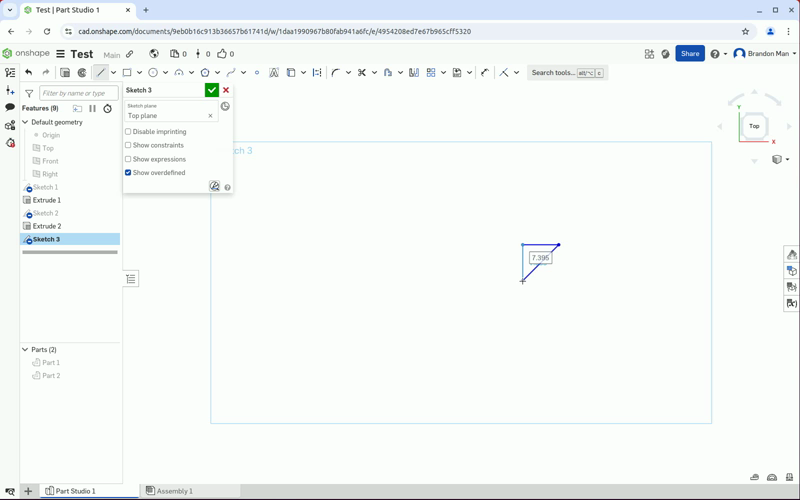
click(522, 280)
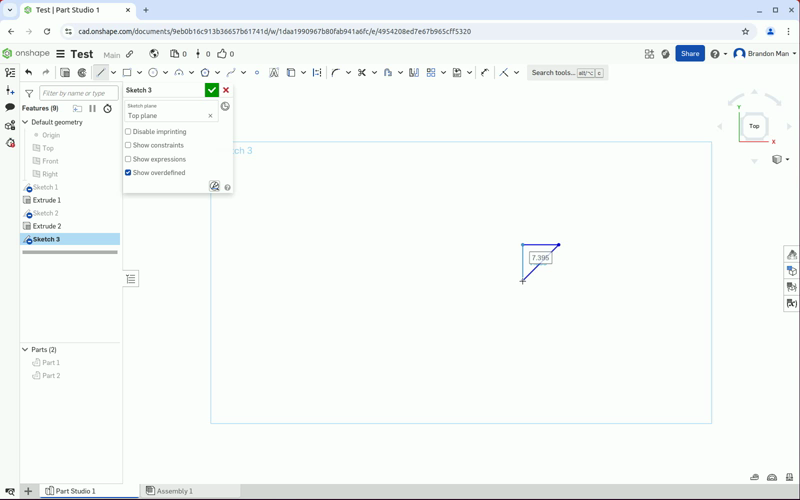
key(esc)
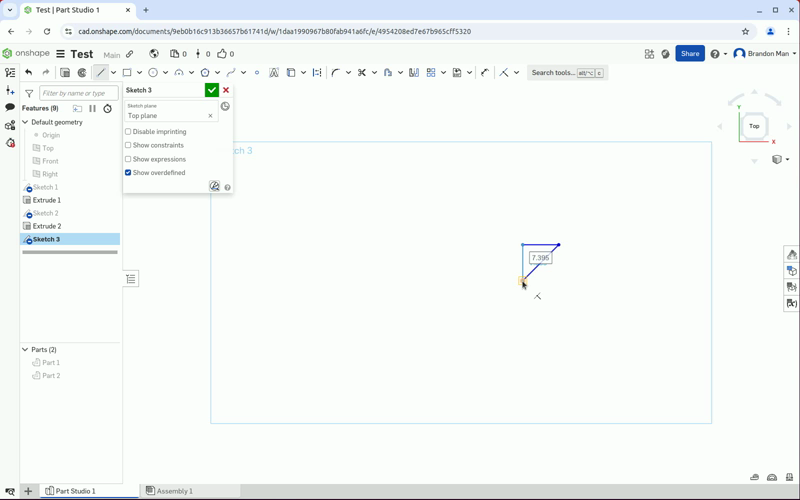
mouse_move(546, 251)
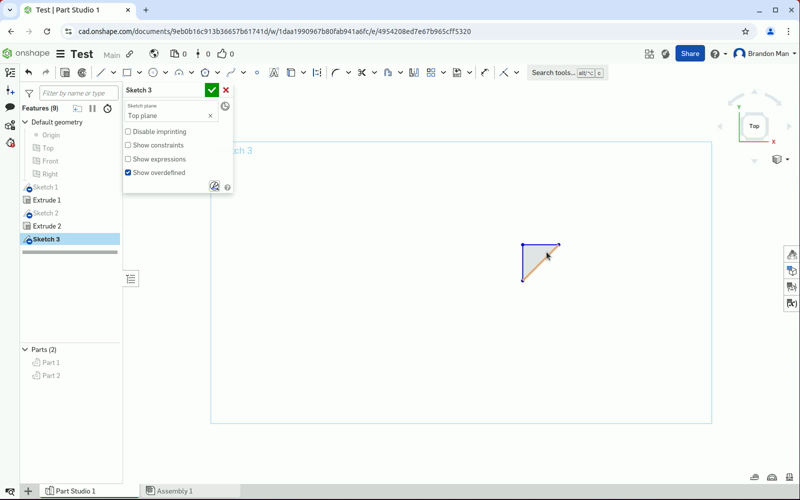
scroll(6)
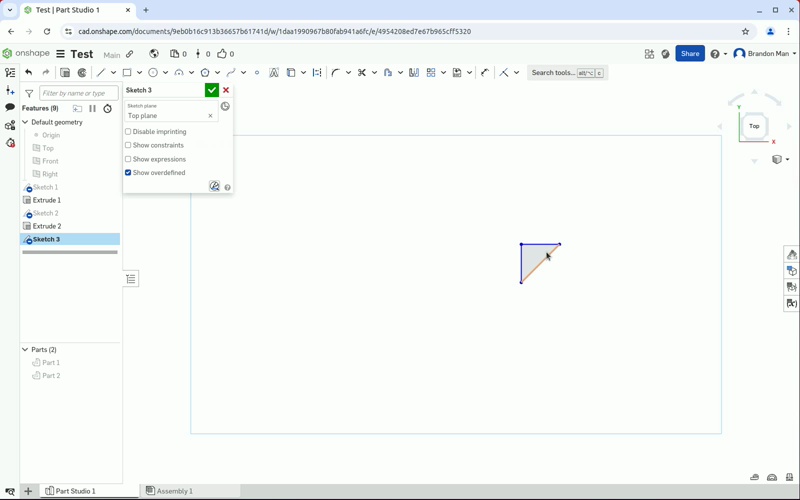
scroll(6)
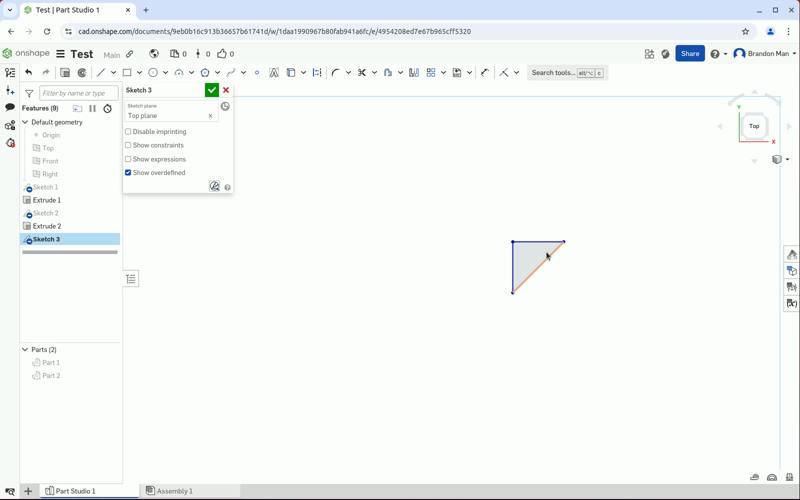
scroll(6)
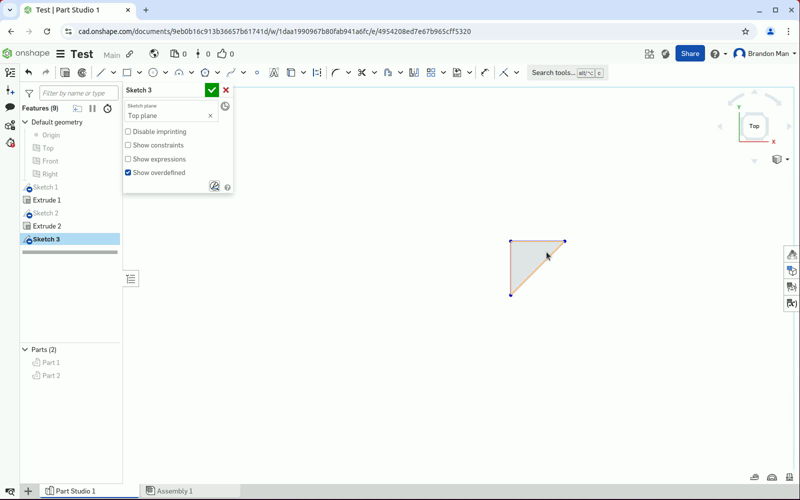
scroll(6)
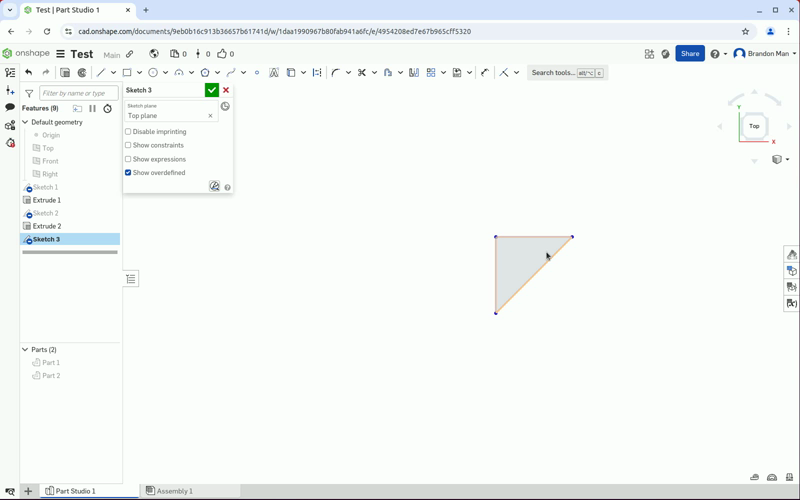
scroll(6)
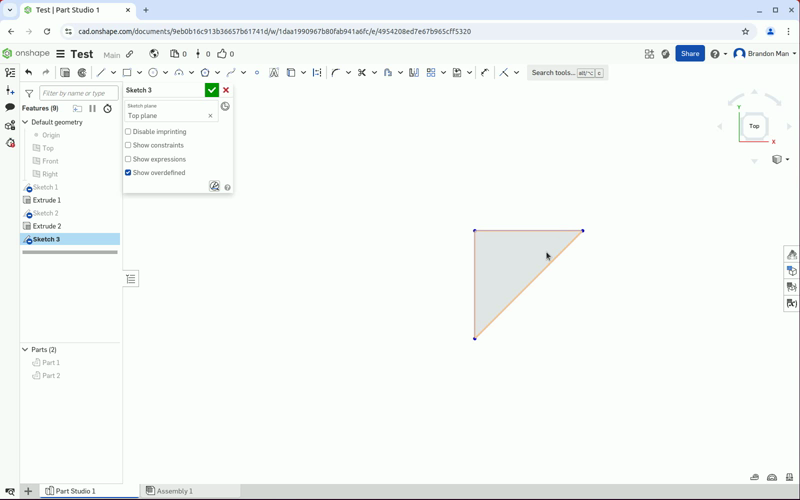
scroll(6)
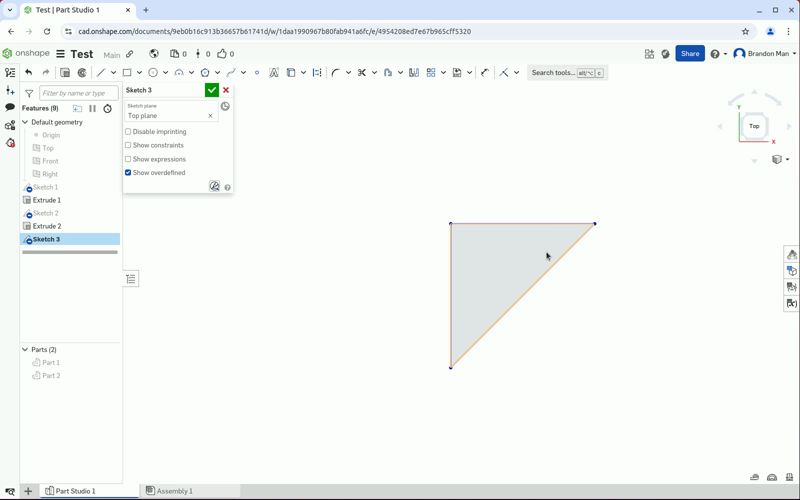
scroll(6)
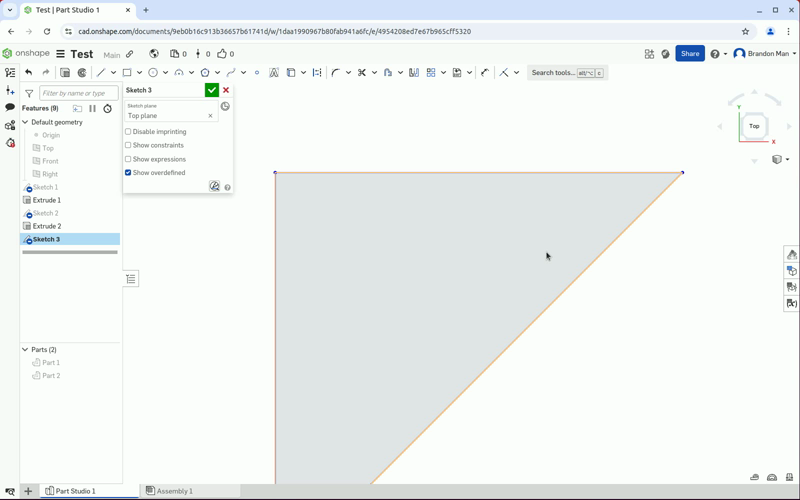
click(546, 251)
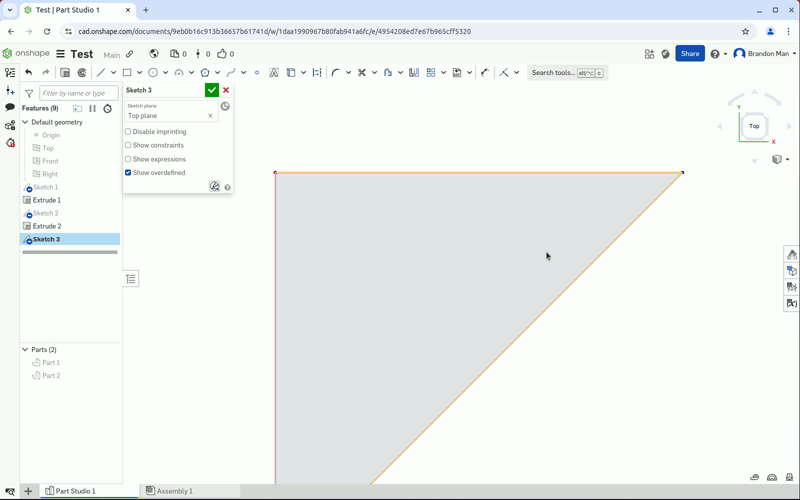
scroll(-6)
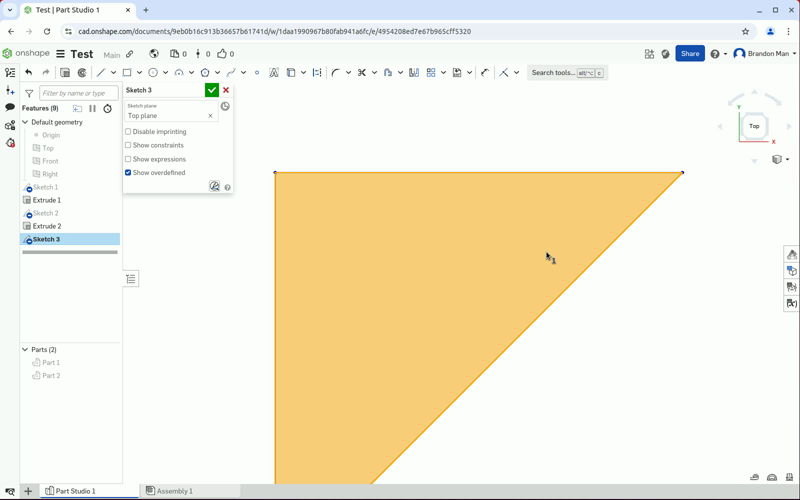
scroll(-6)
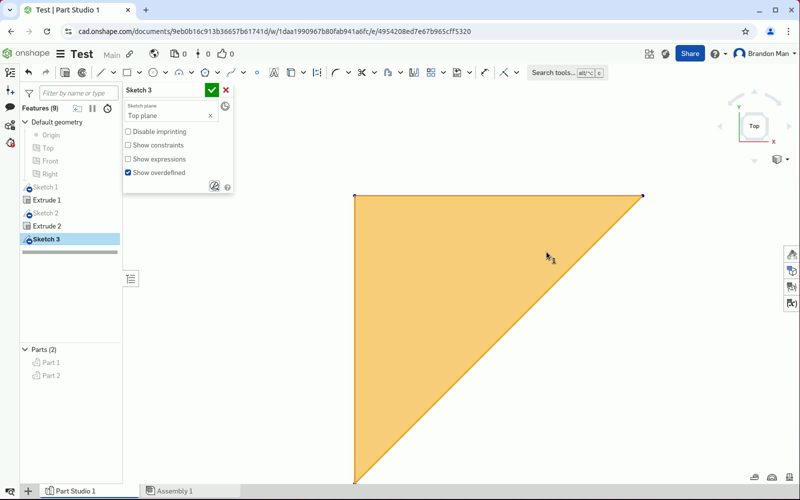
scroll(-6)
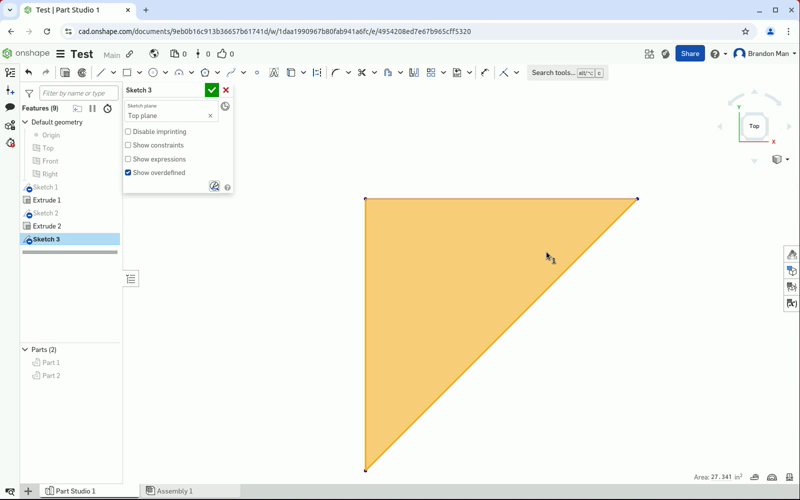
scroll(-6)
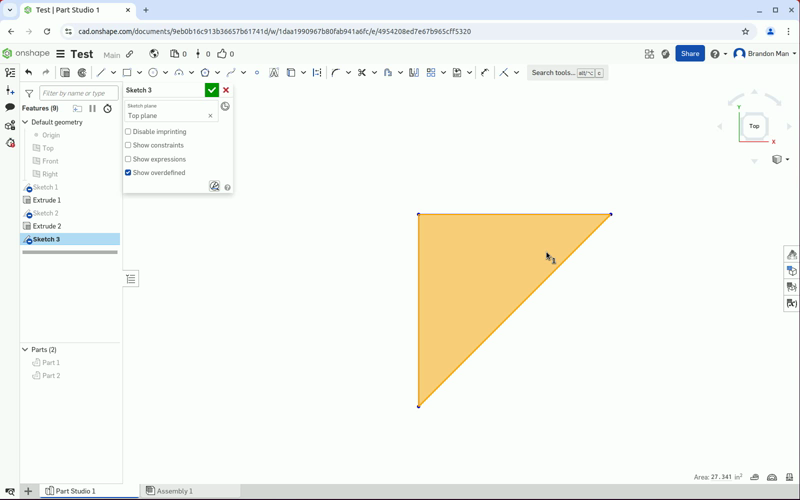
scroll(-6)
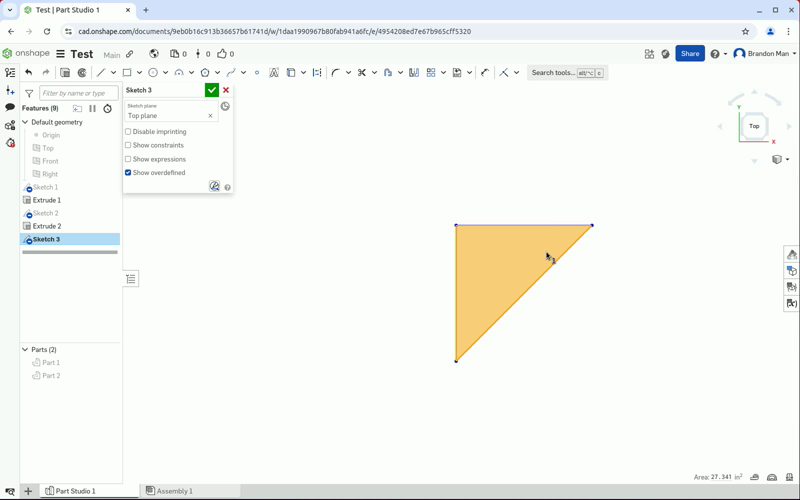
scroll(-6)
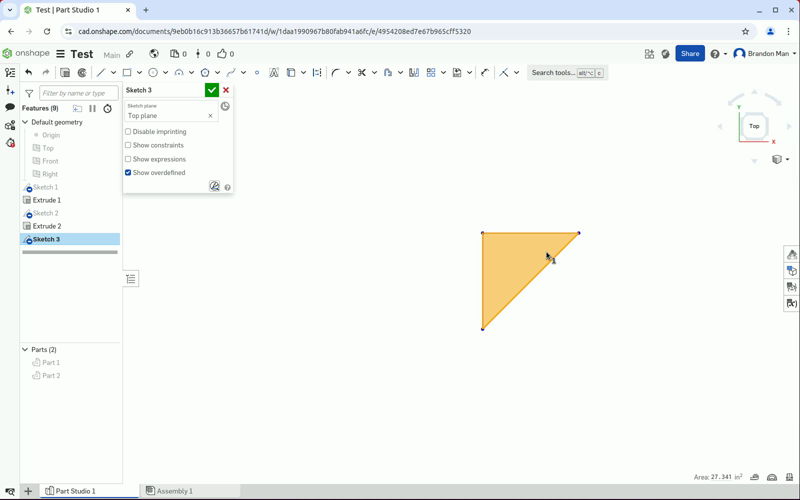
scroll(-6)
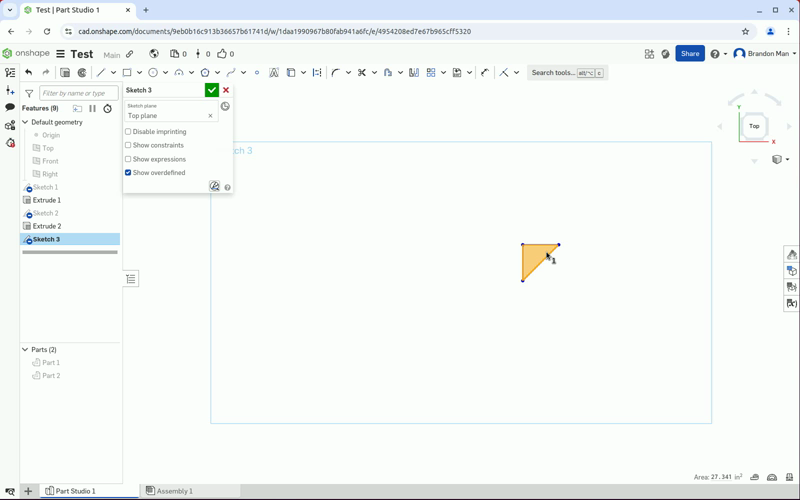
mouse_move(73, 352)
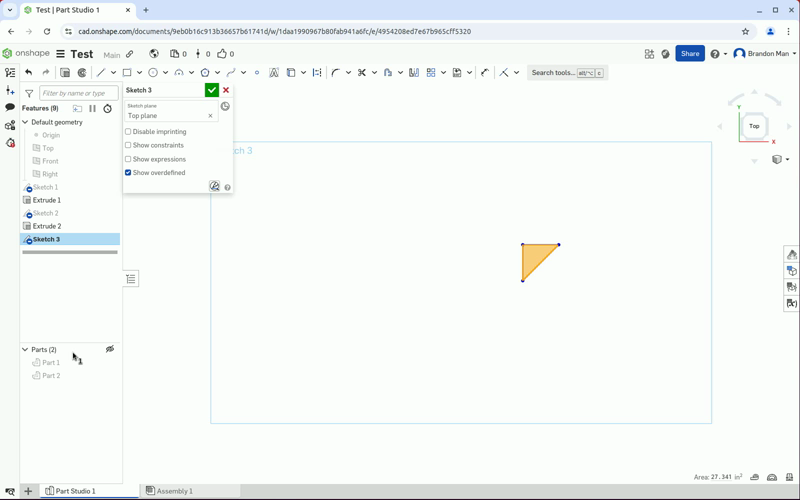
key(shift+y)
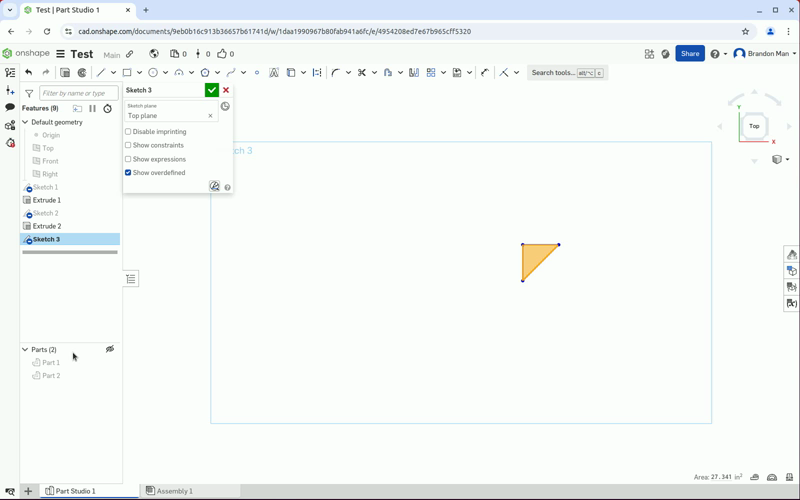
key(shift+e)
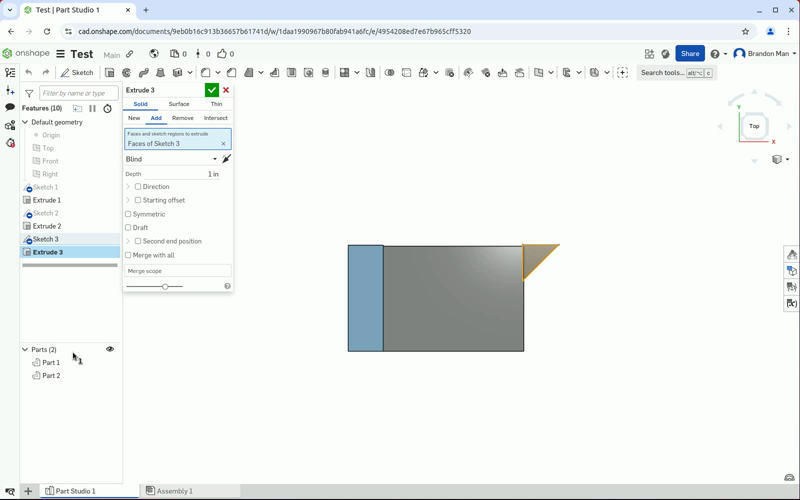
mouse_move(143, 106)
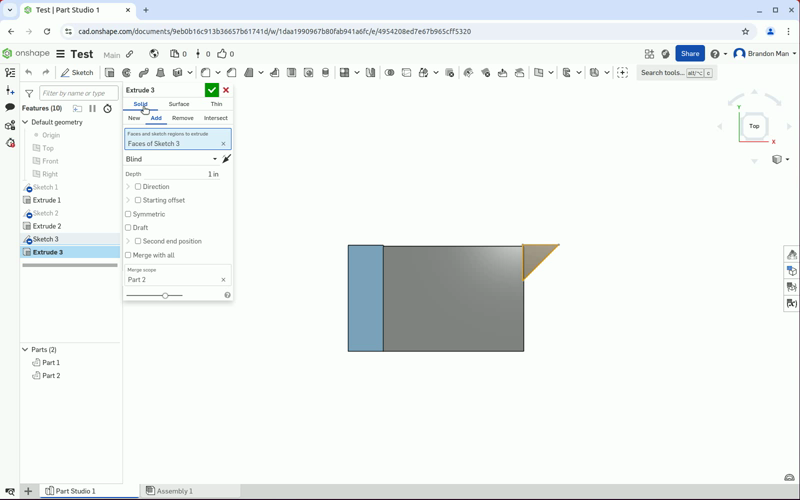
click(143, 106)
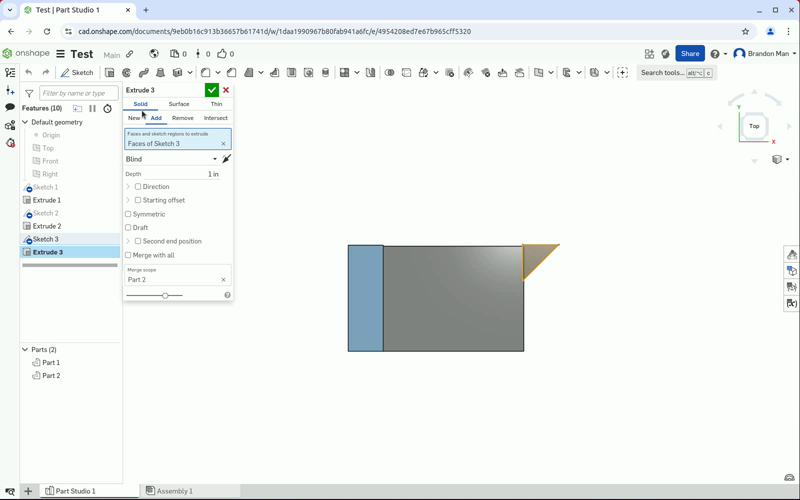
mouse_move(137, 120)
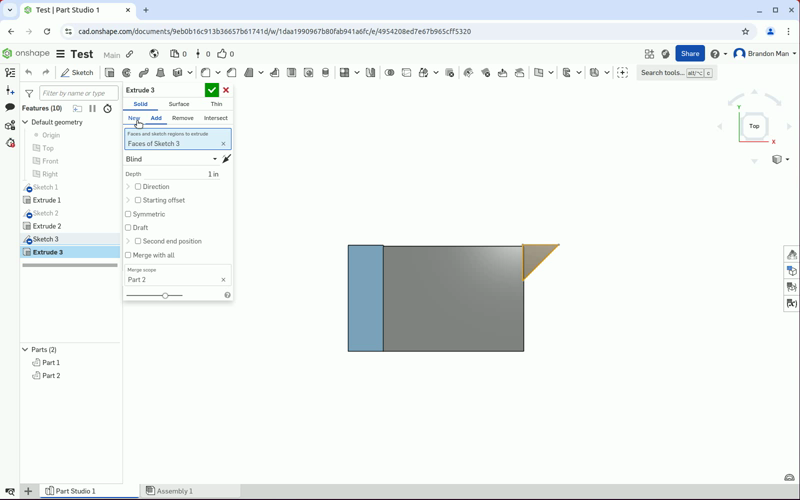
click(137, 120)
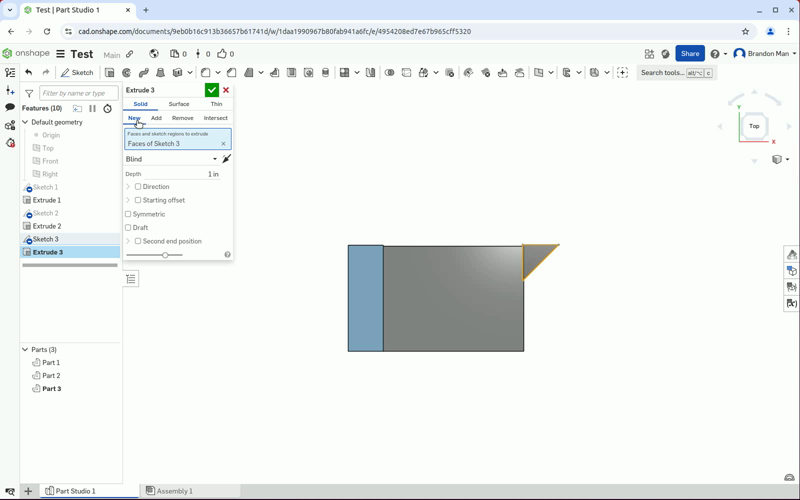
key(tab, 4)
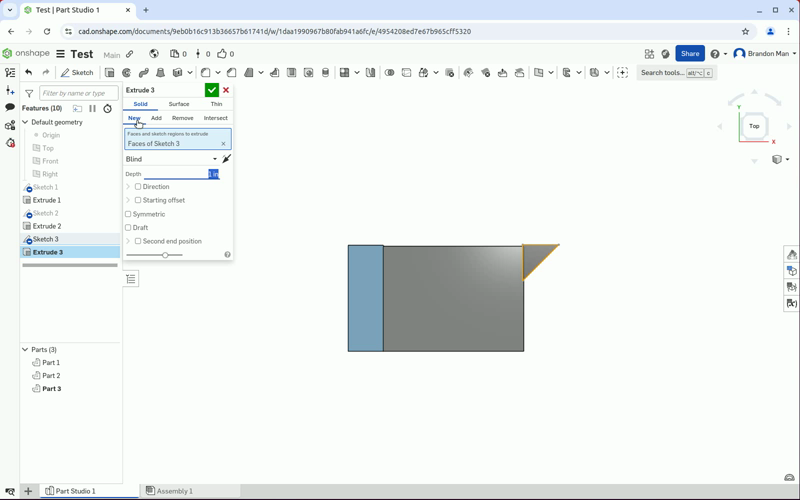
text(3.611)
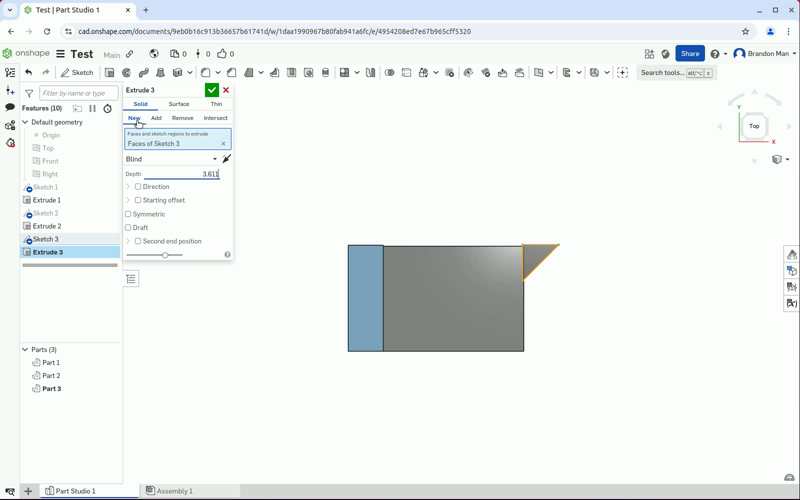
key(enter)
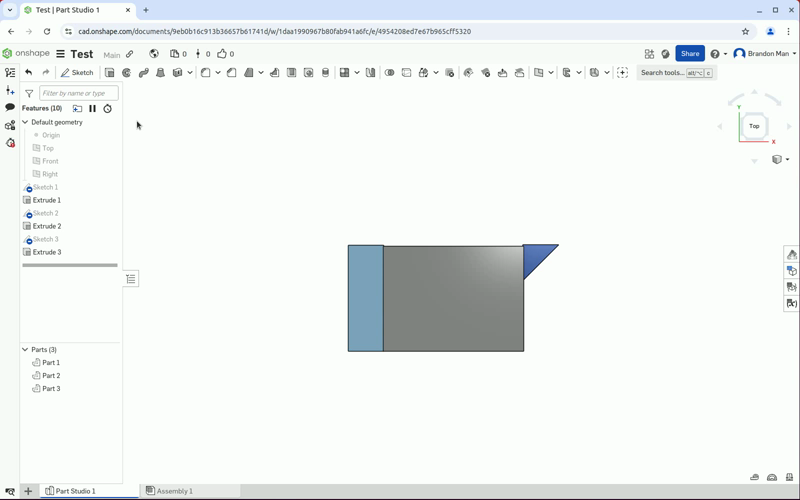
key(shift+h)
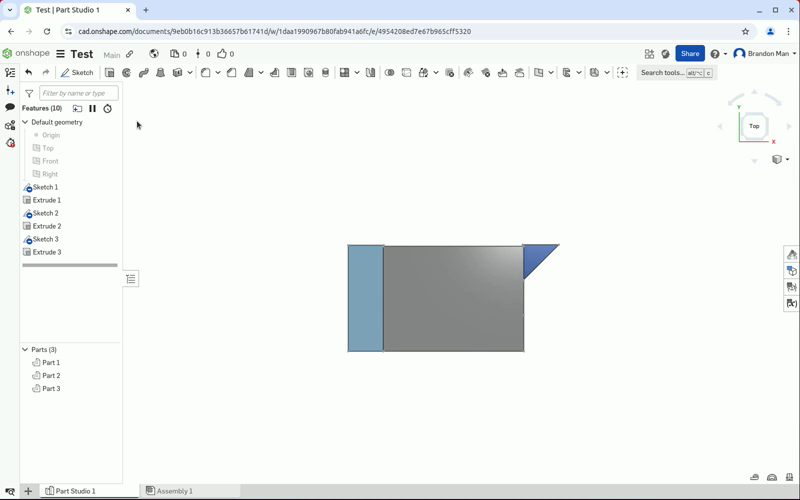
key(shift+h)
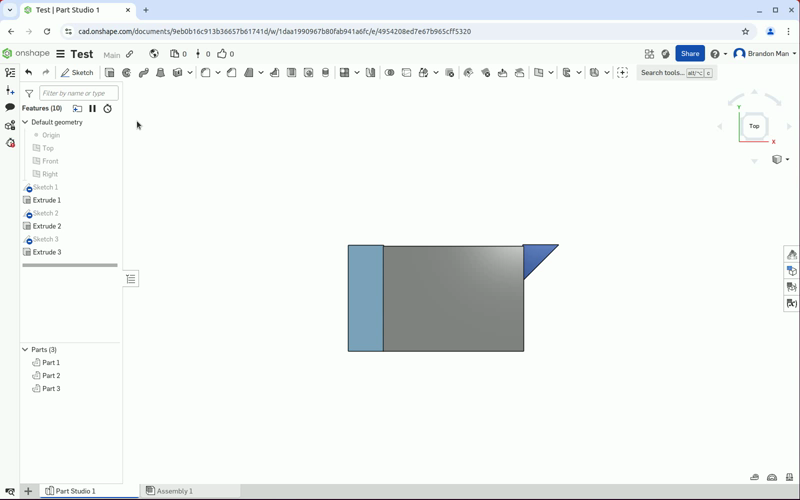
mouse_move(73, 189)
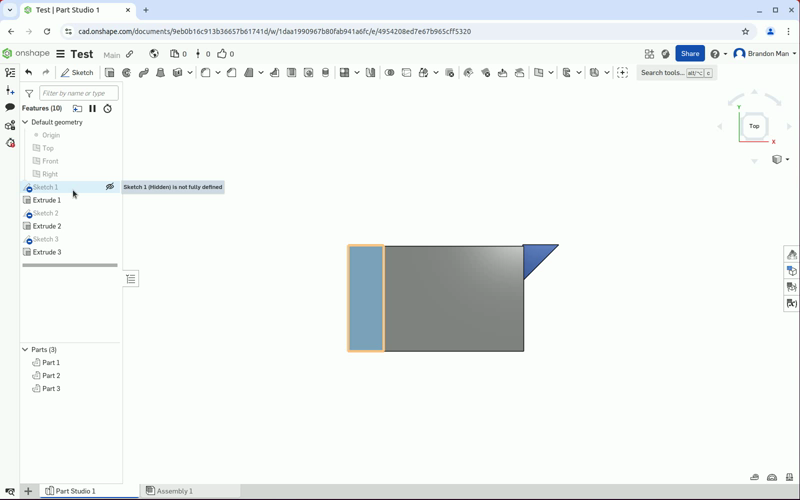
click(73, 189)
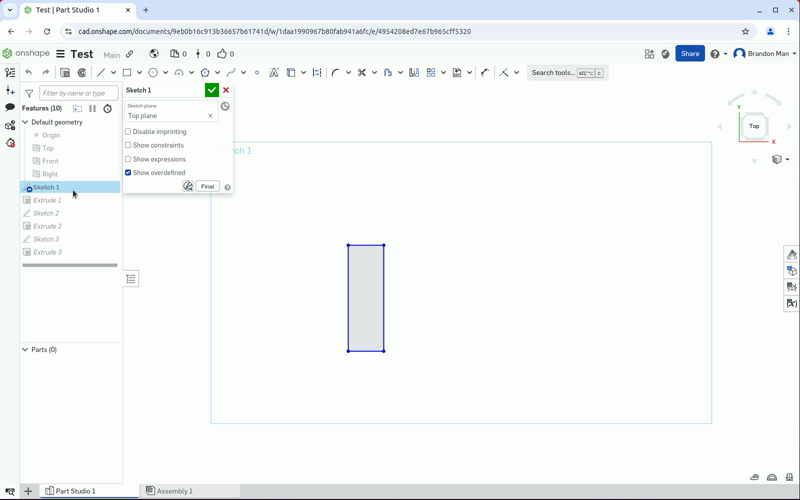
mouse_move(229, 92)
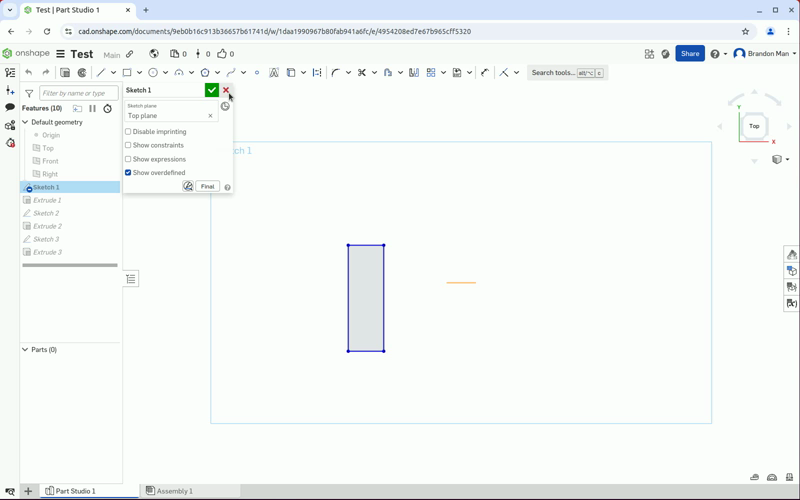
click(229, 92)
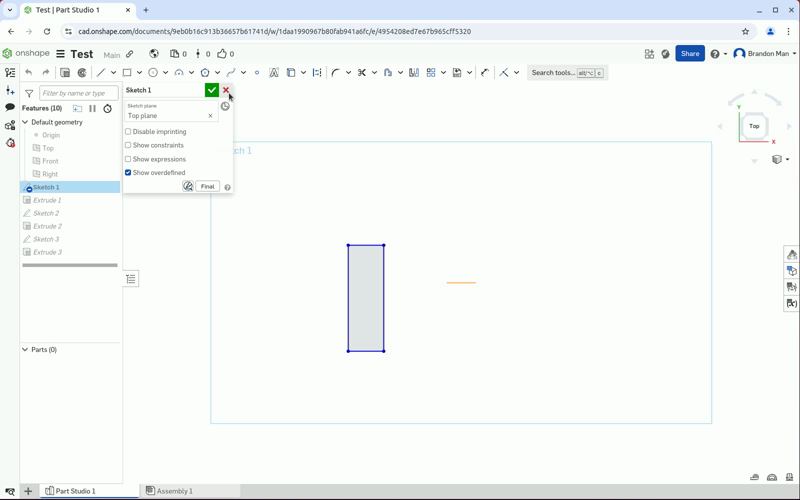
key(shift+s)
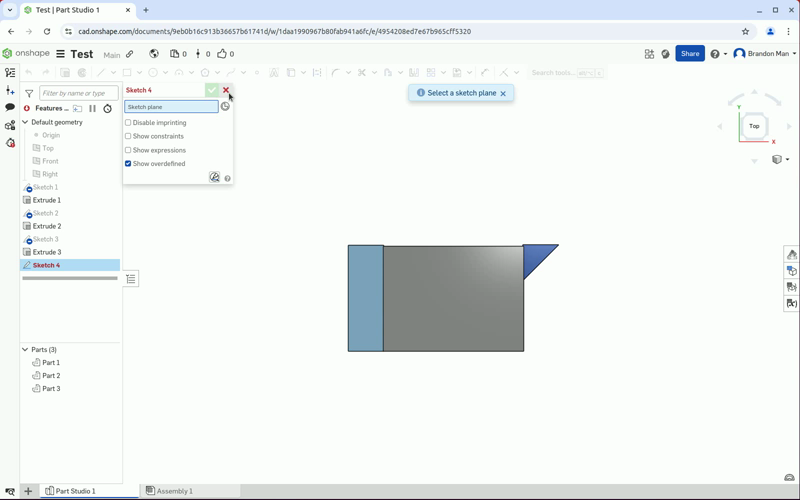
mouse_move(73, 150)
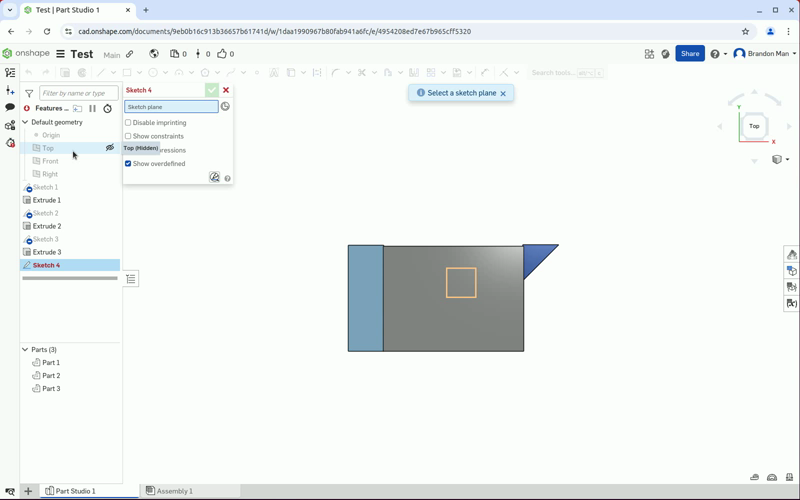
click(73, 150)
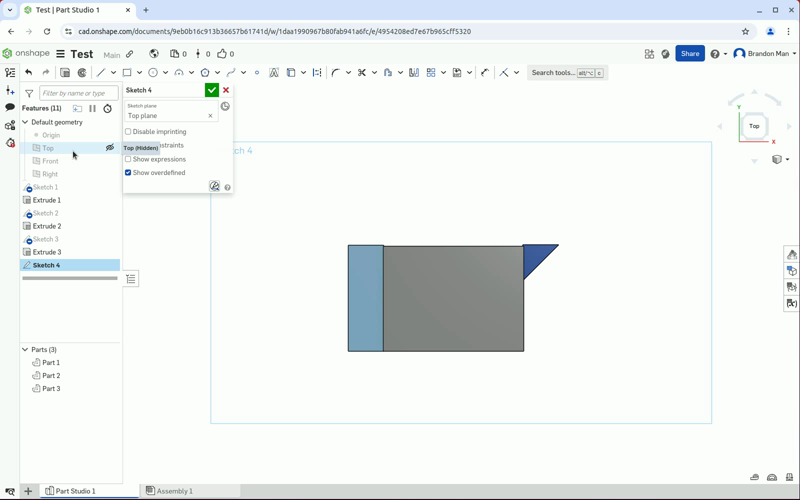
mouse_move(73, 352)
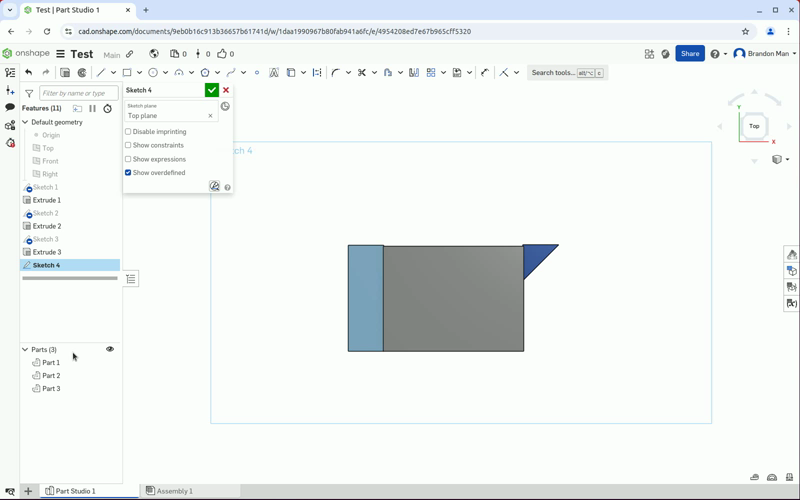
key(y)
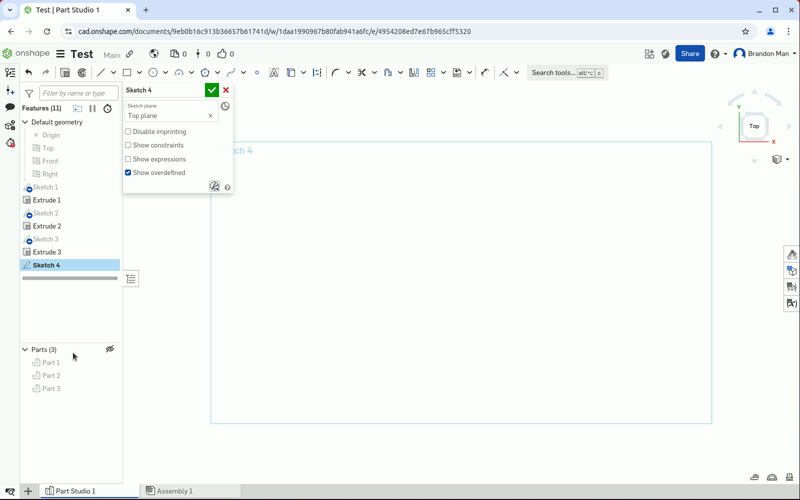
key(l)
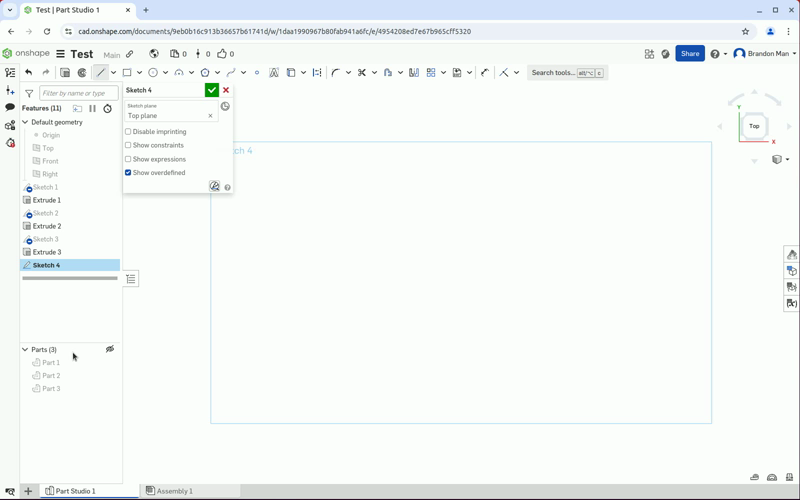
key_down(shift)
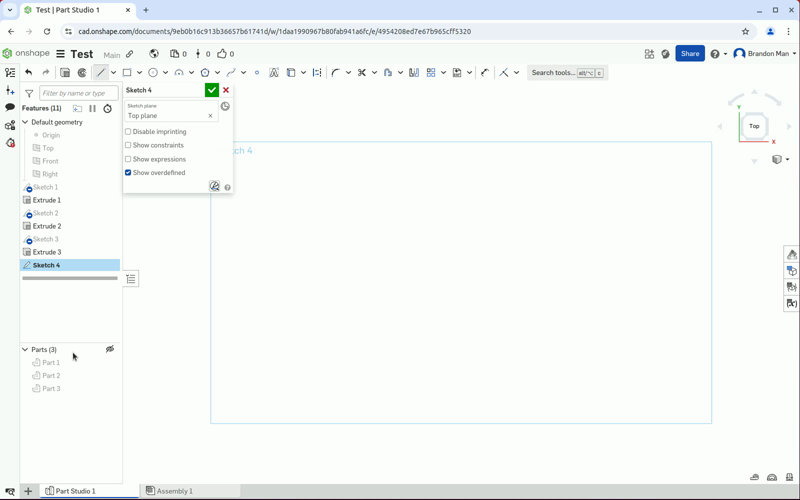
mouse_move(522, 351)
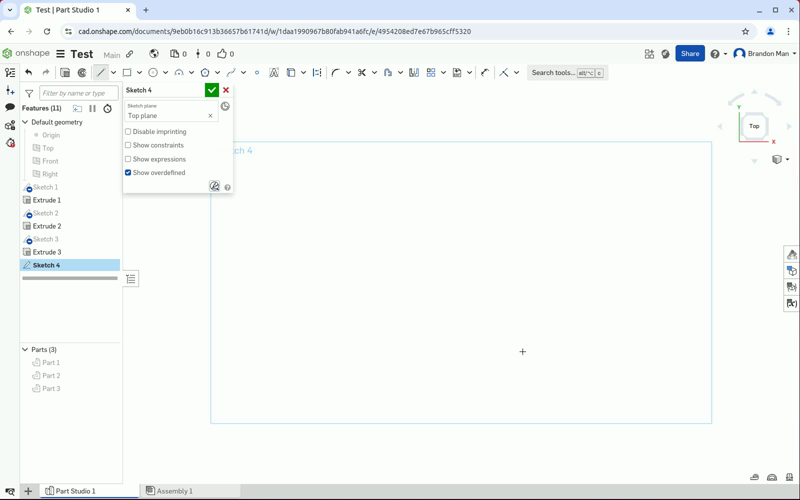
click(522, 351)
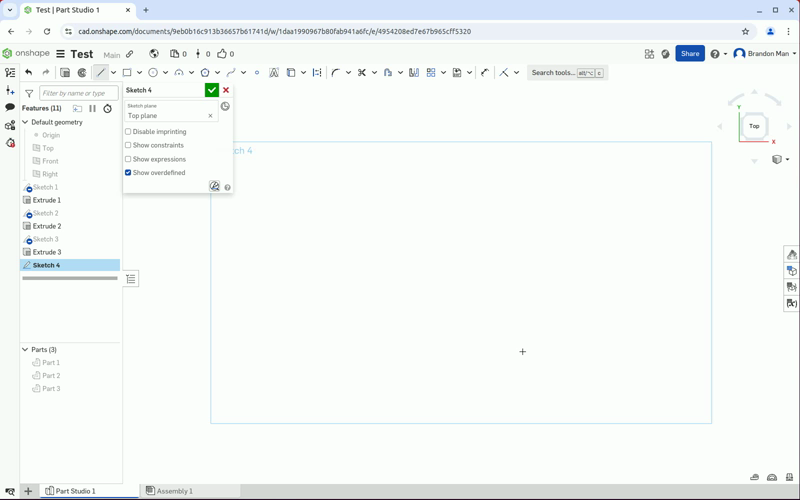
key_up(shift)
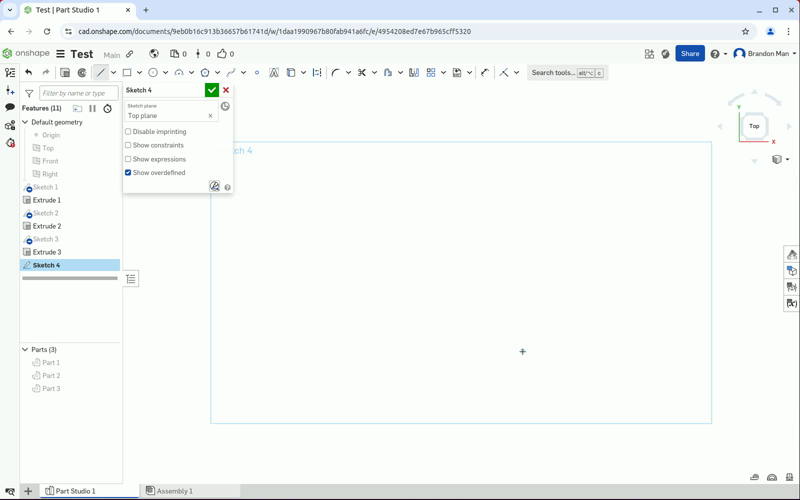
key_down(shift)
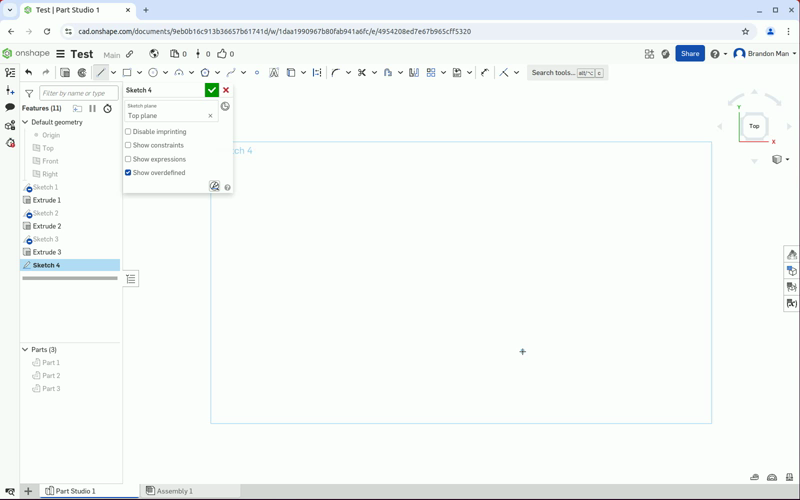
mouse_move(552, 351)
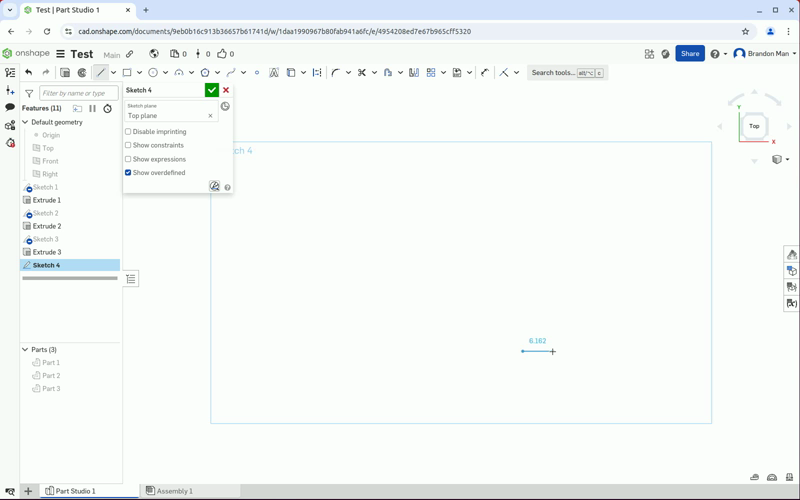
mouse_move(558, 351)
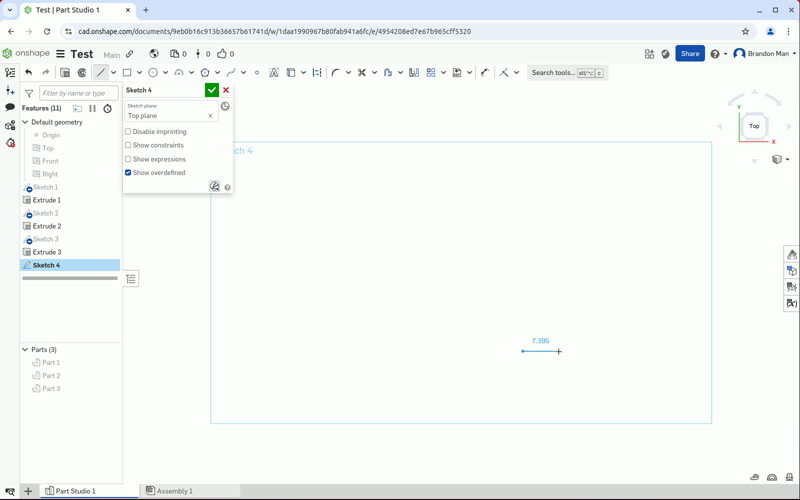
click(558, 351)
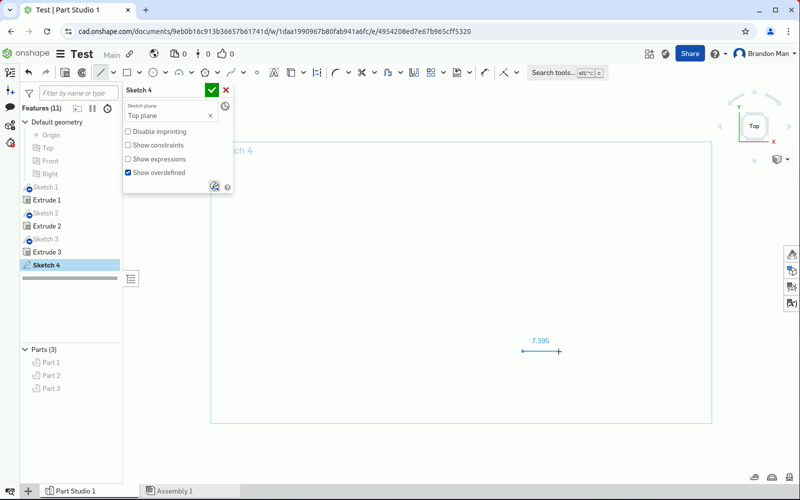
key_up(shift)
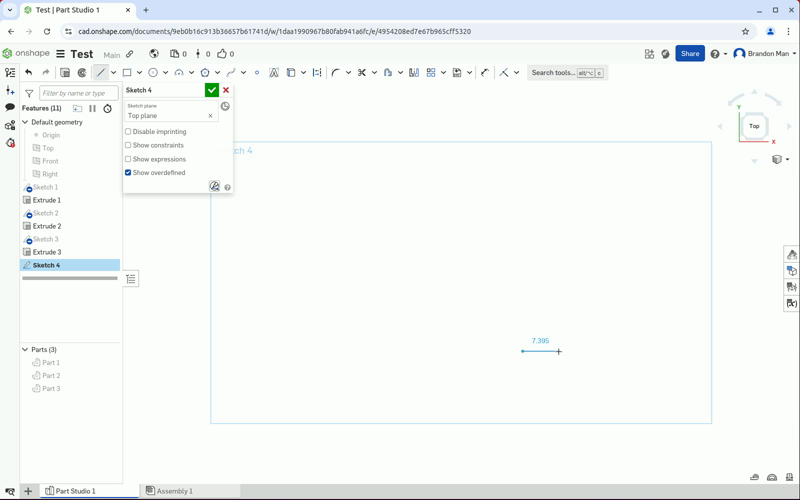
key_down(shift)
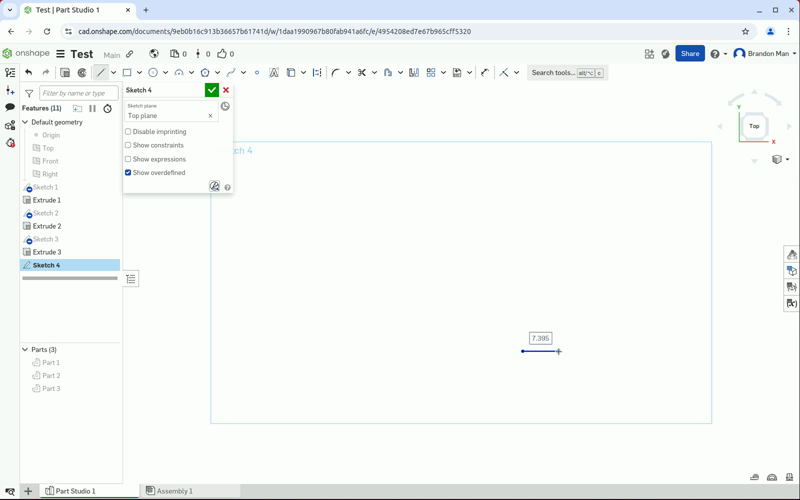
mouse_move(588, 351)
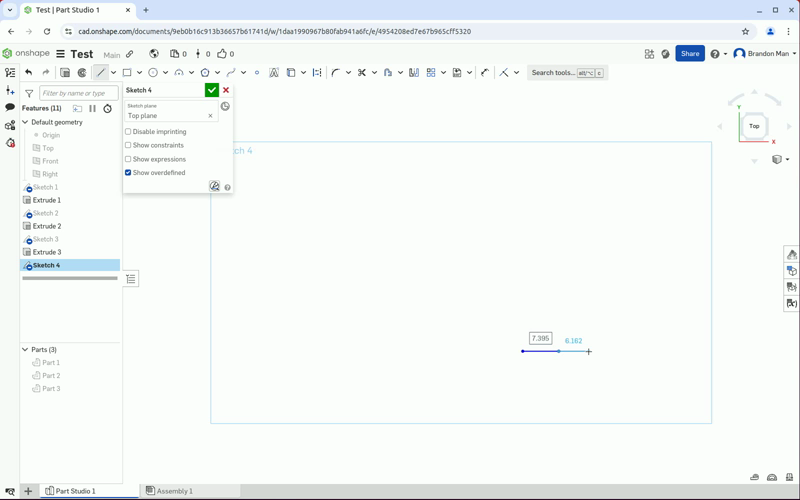
mouse_move(522, 315)
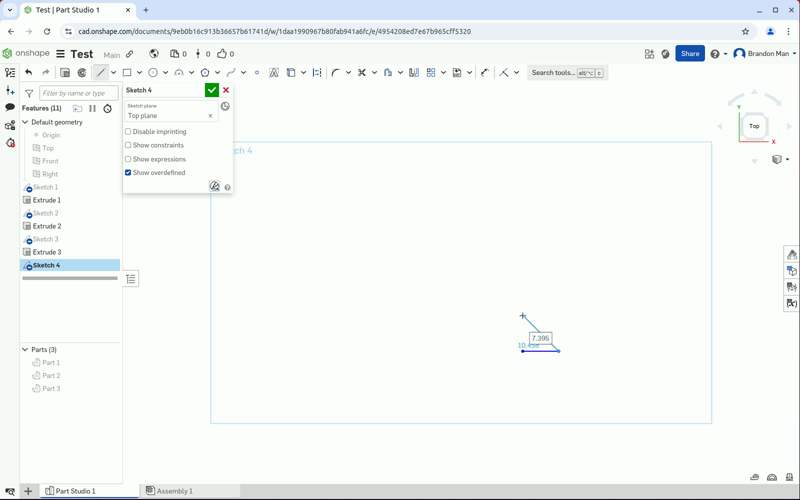
click(522, 315)
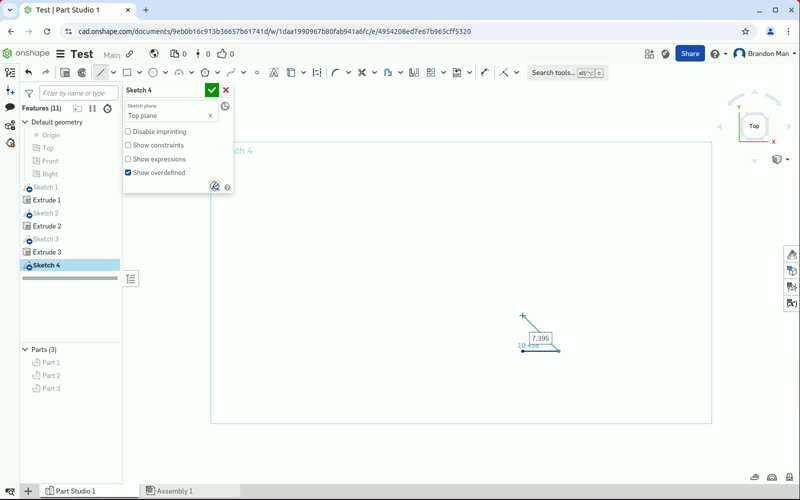
key_up(shift)
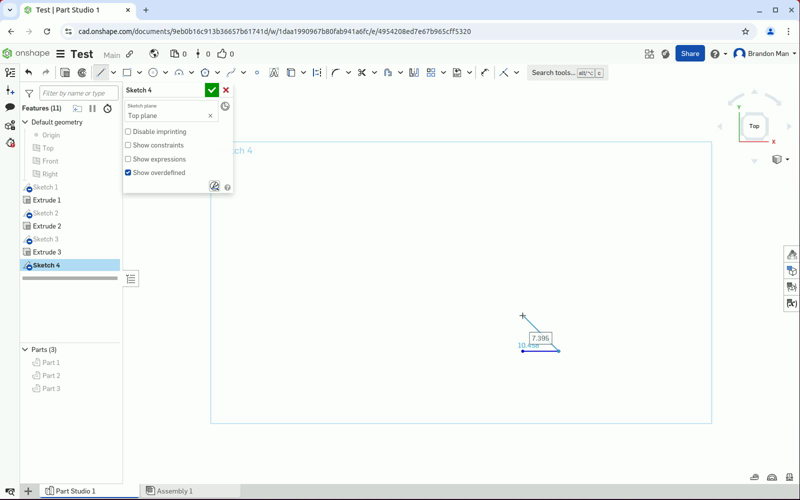
mouse_move(552, 315)
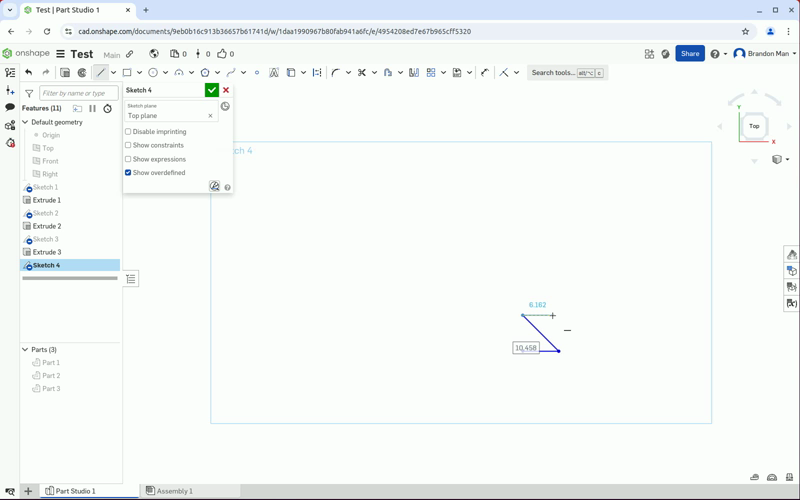
key_down(shift)
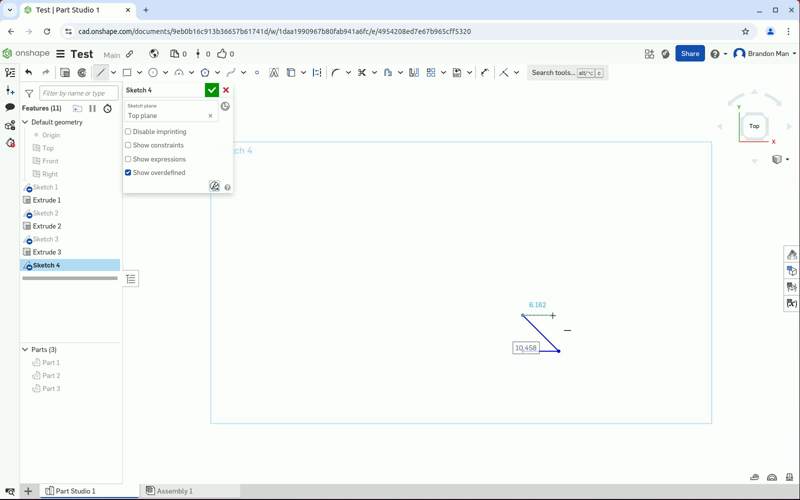
mouse_move(522, 351)
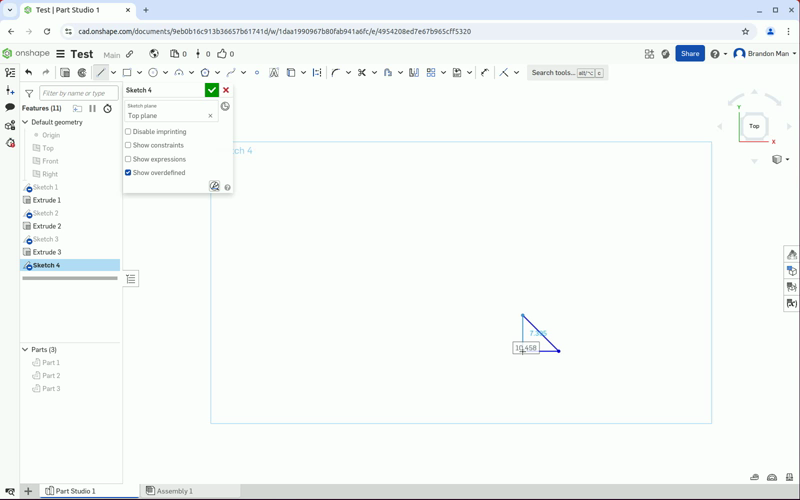
key_up(shift)
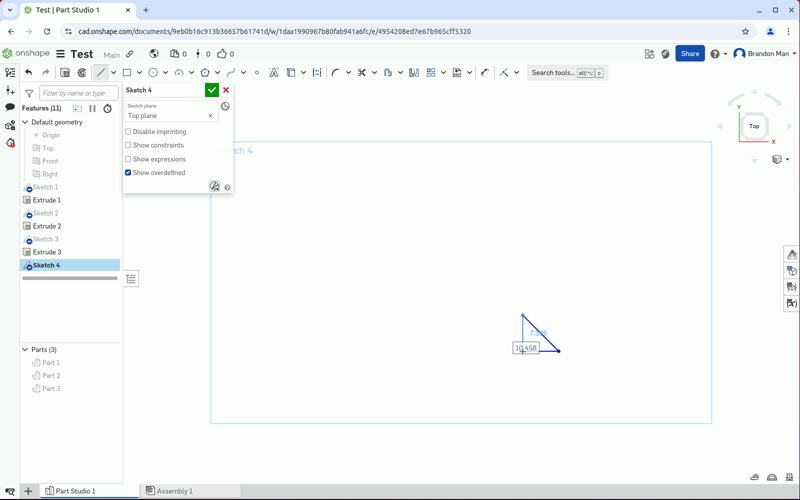
click(522, 351)
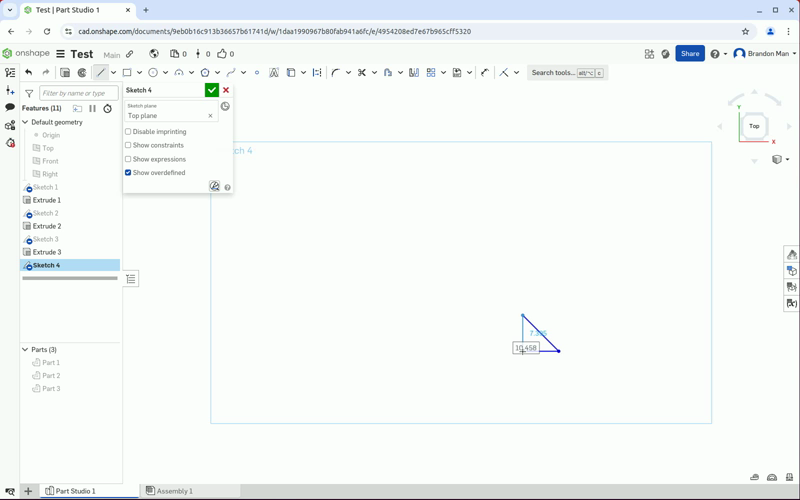
key(esc)
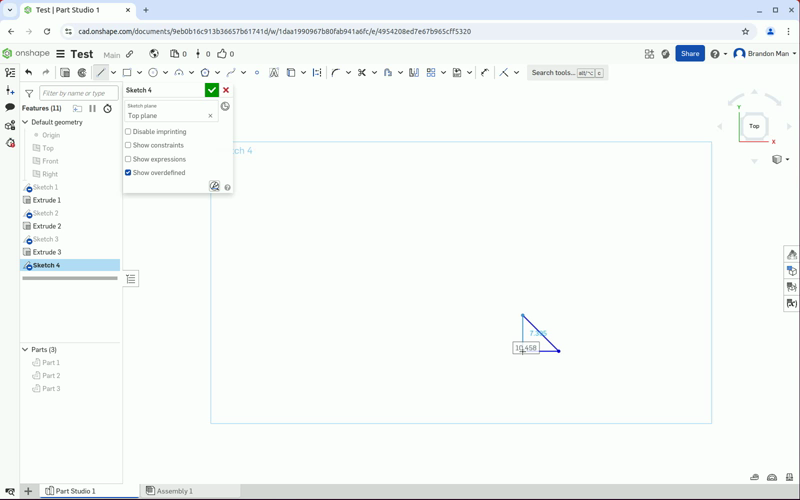
mouse_move(538, 339)
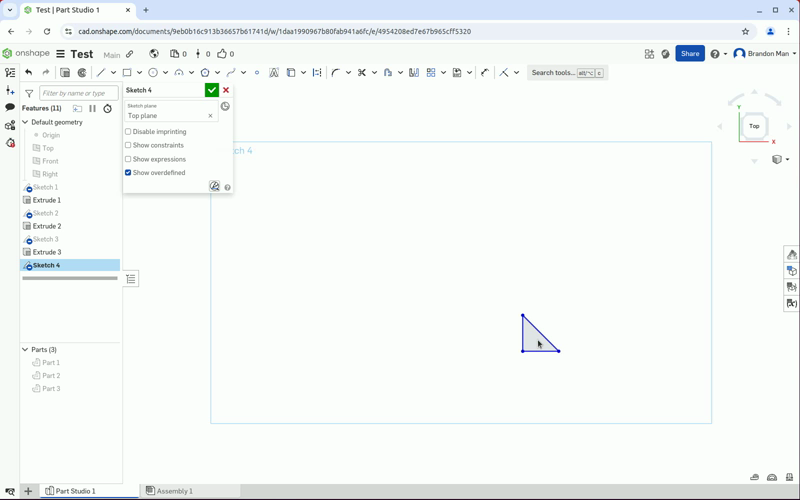
scroll(6)
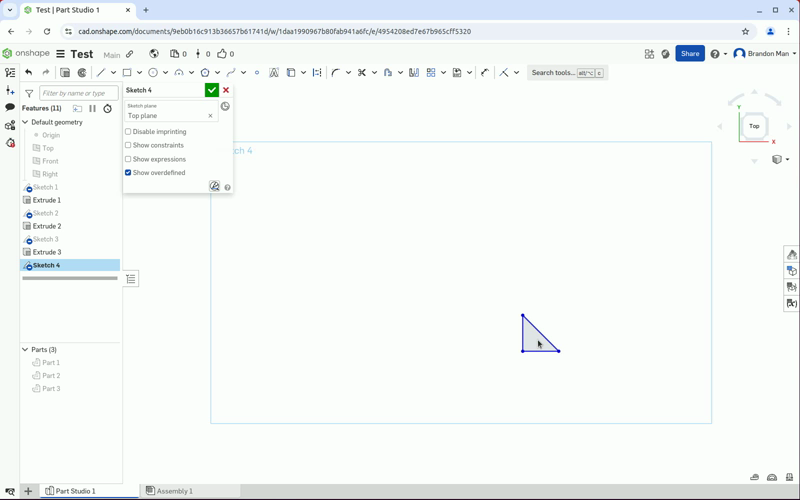
scroll(6)
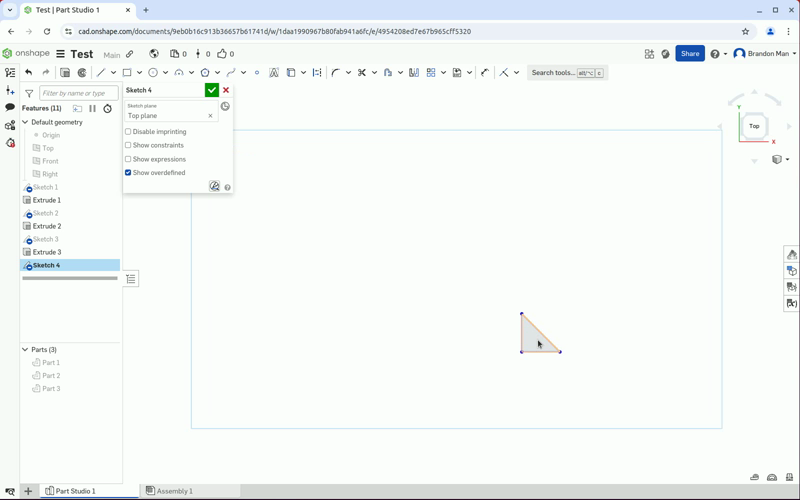
scroll(6)
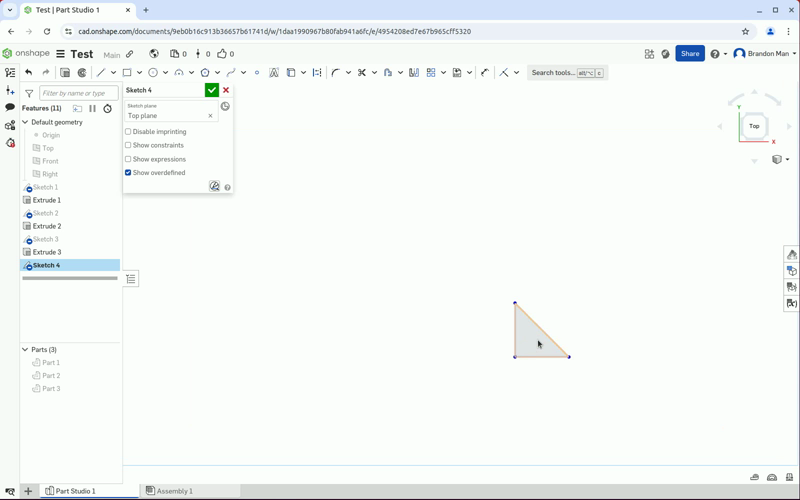
scroll(6)
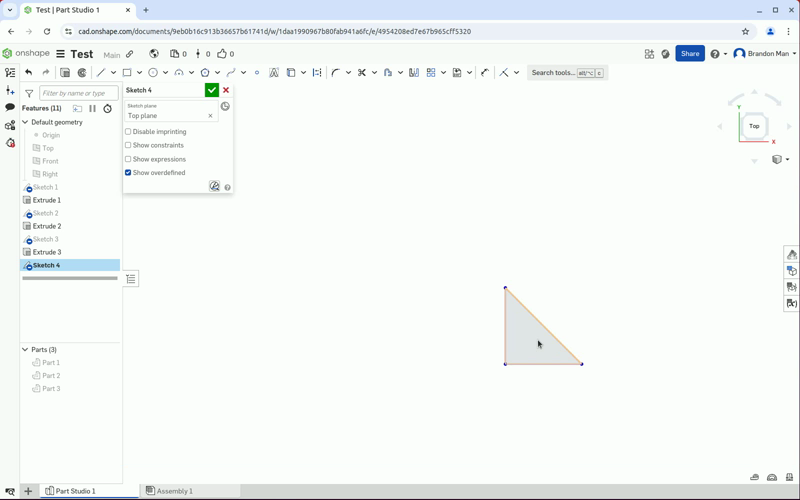
scroll(6)
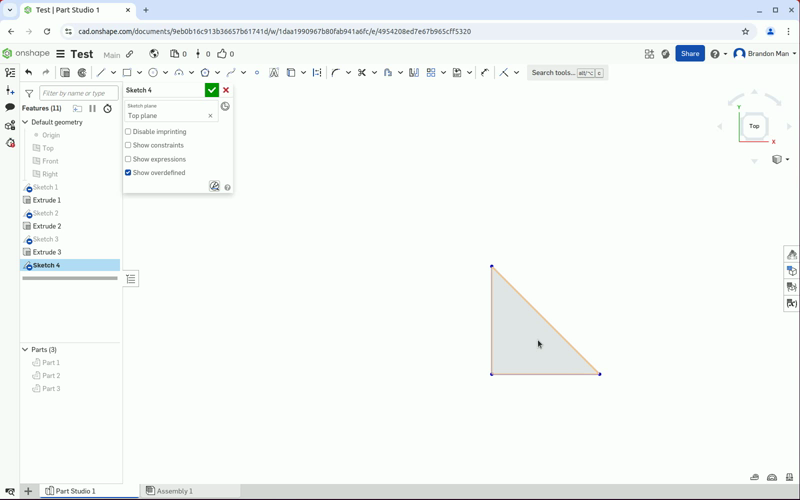
scroll(6)
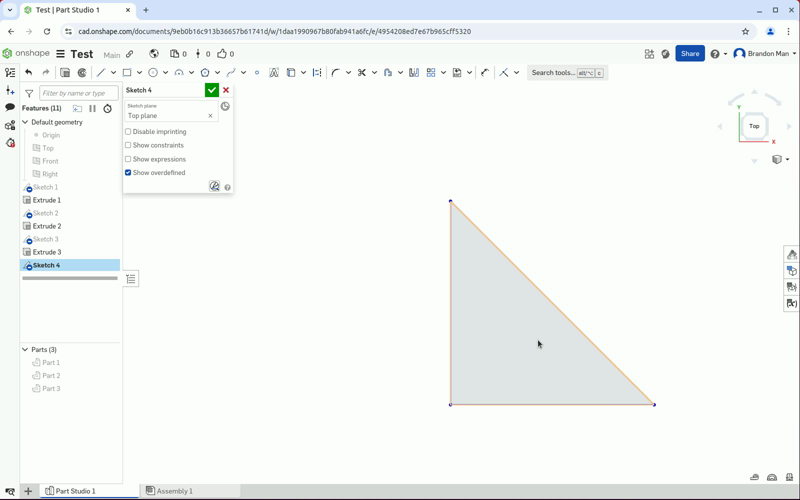
scroll(6)
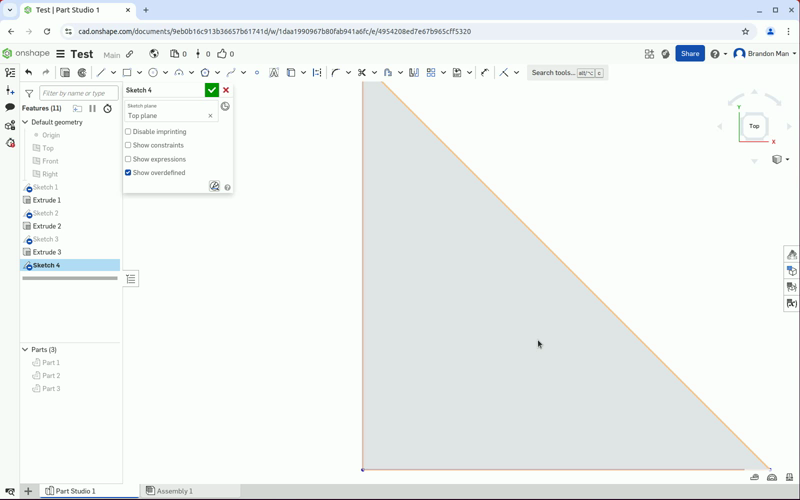
click(538, 339)
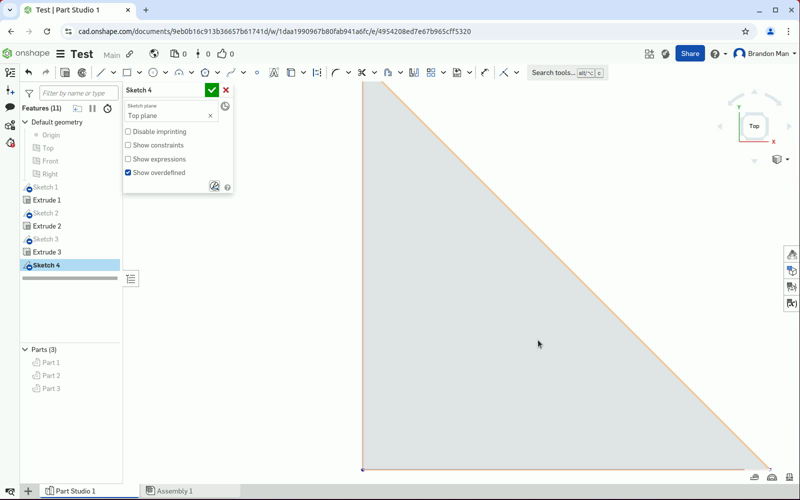
scroll(-6)
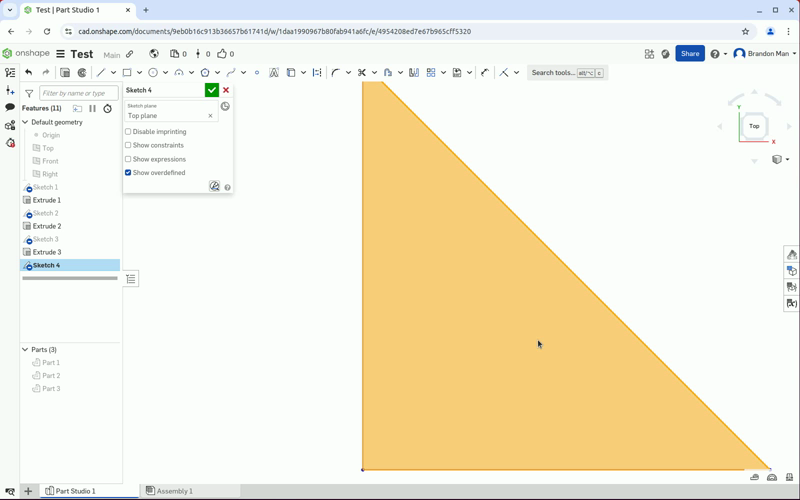
scroll(-6)
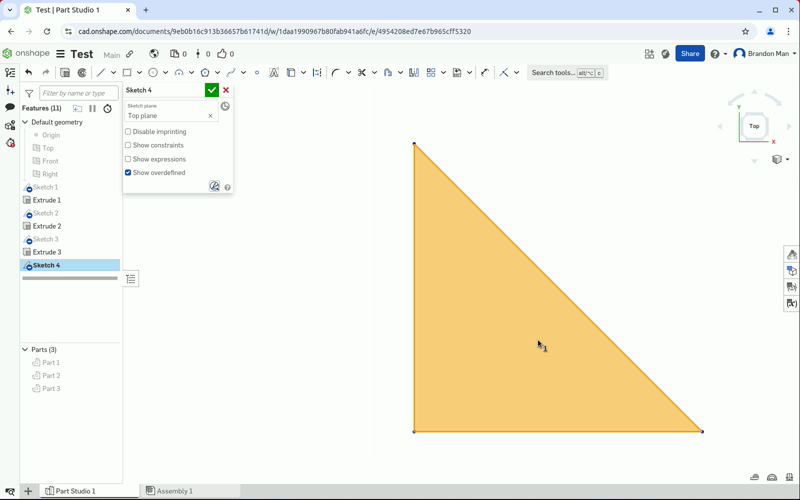
scroll(-6)
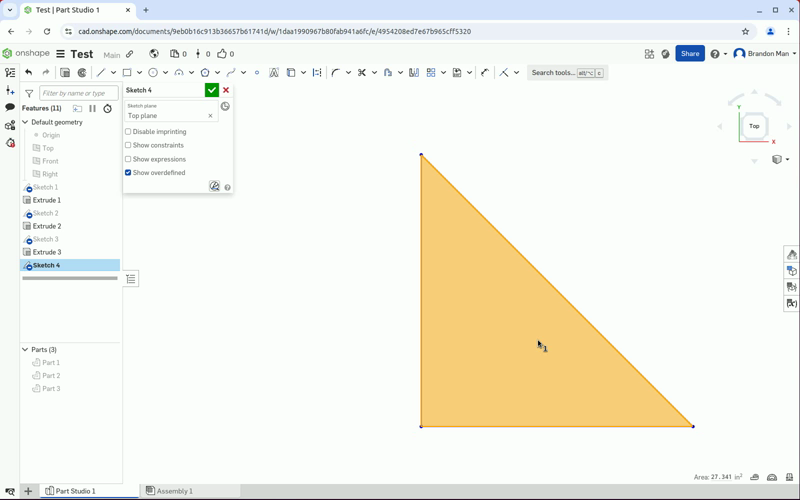
scroll(-6)
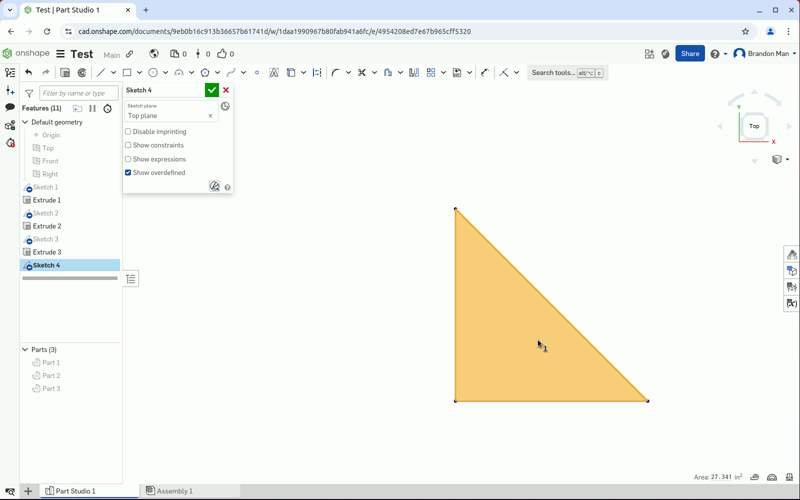
scroll(-6)
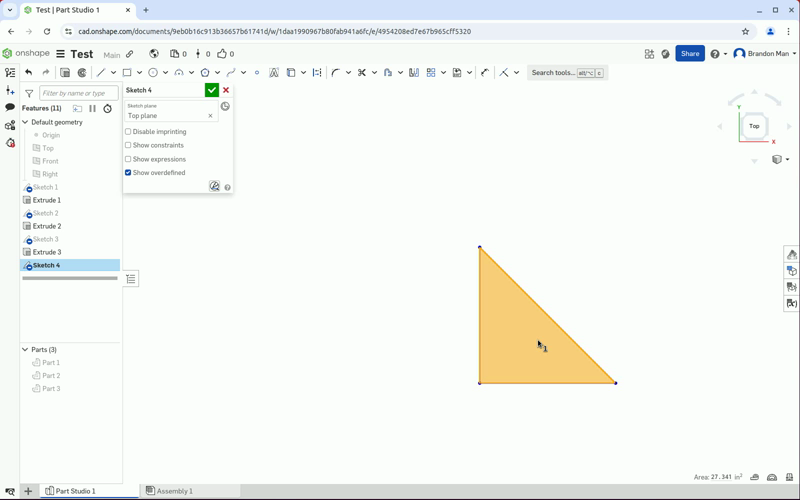
scroll(-6)
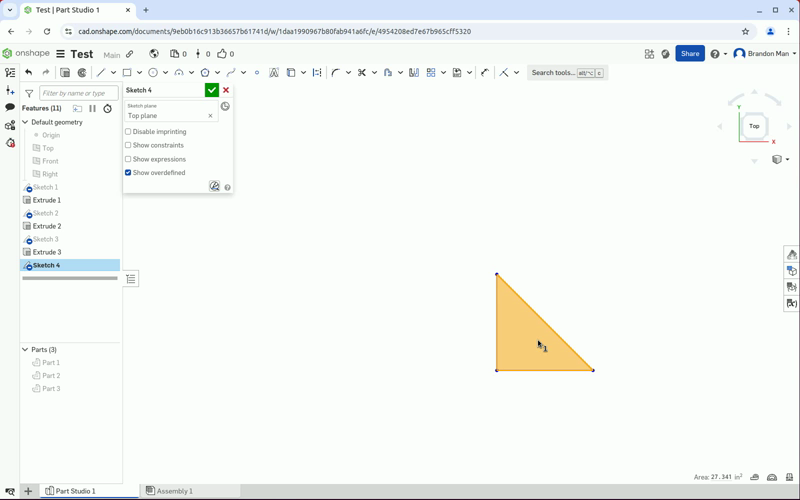
scroll(-6)
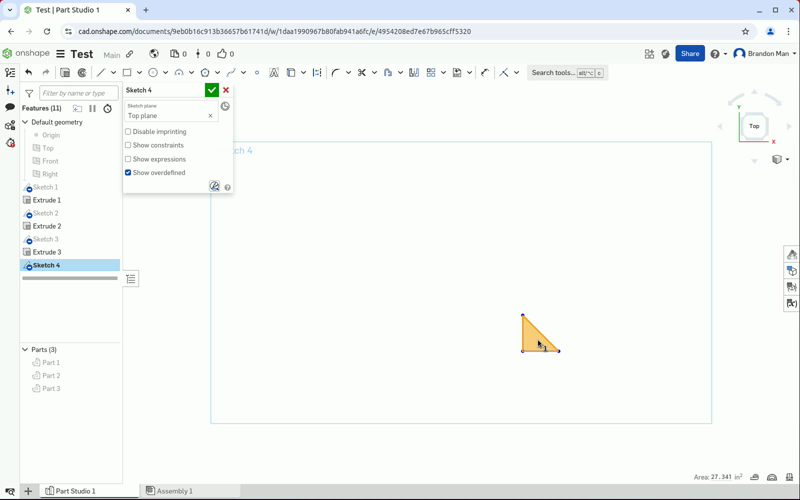
mouse_move(73, 352)
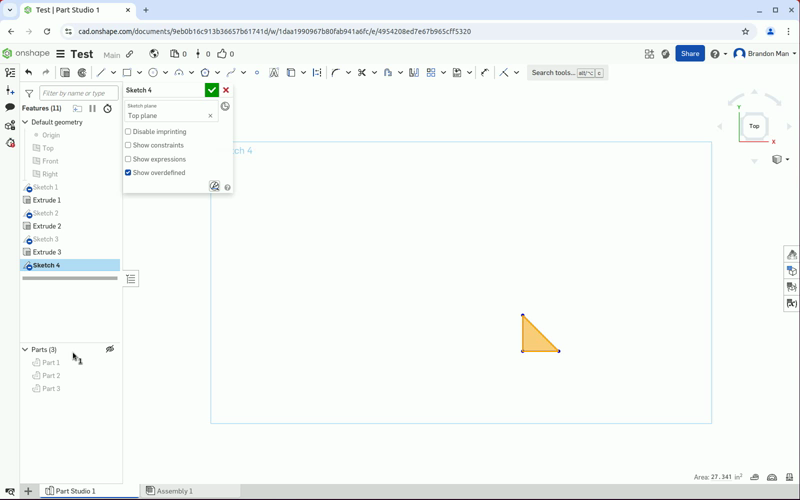
key(shift+y)
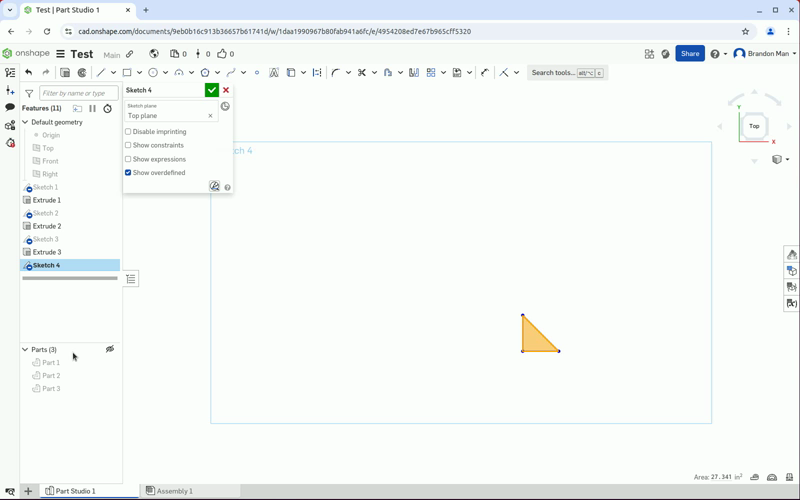
key(shift+e)
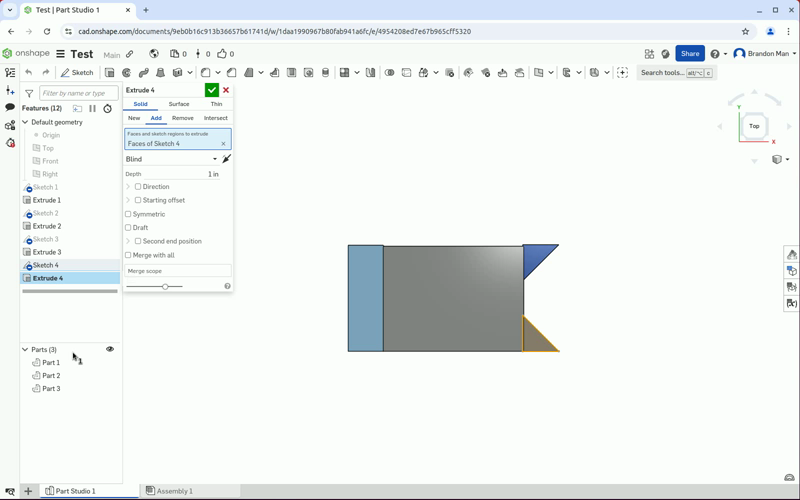
mouse_move(143, 106)
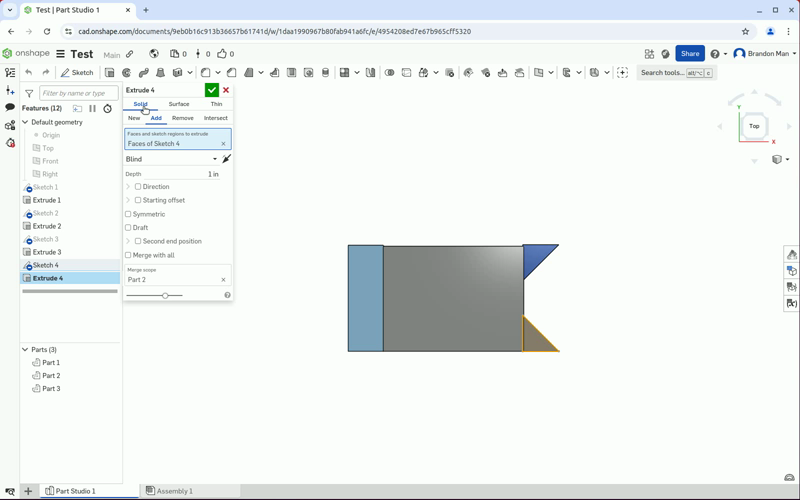
click(143, 106)
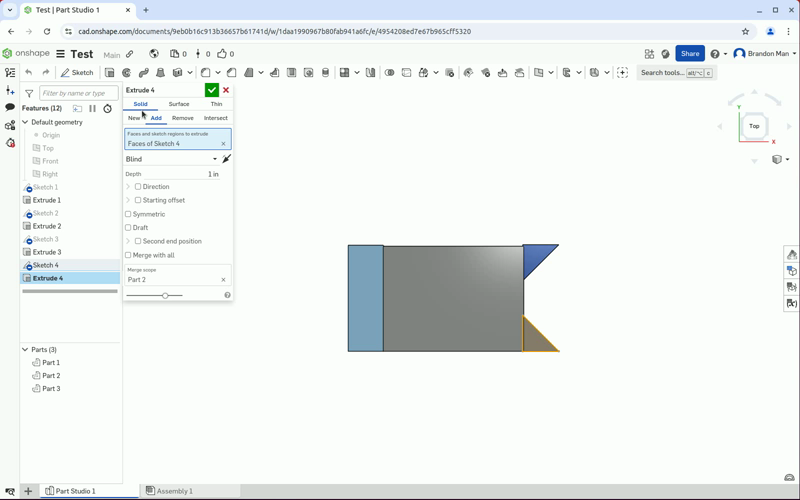
mouse_move(137, 120)
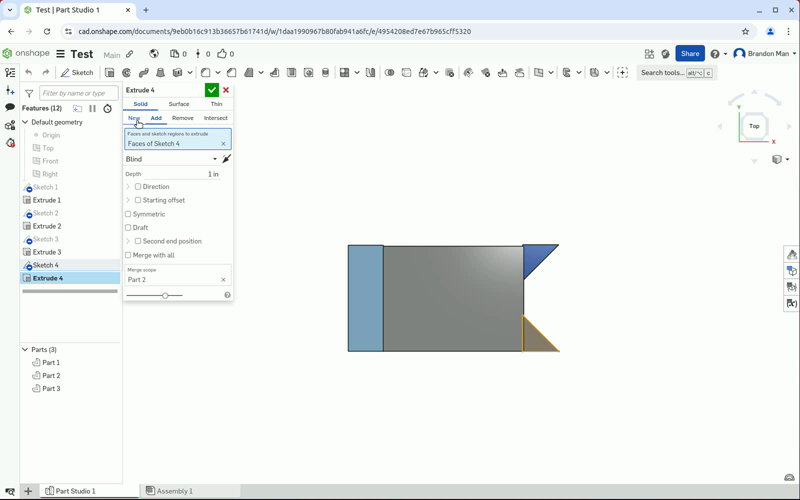
click(137, 120)
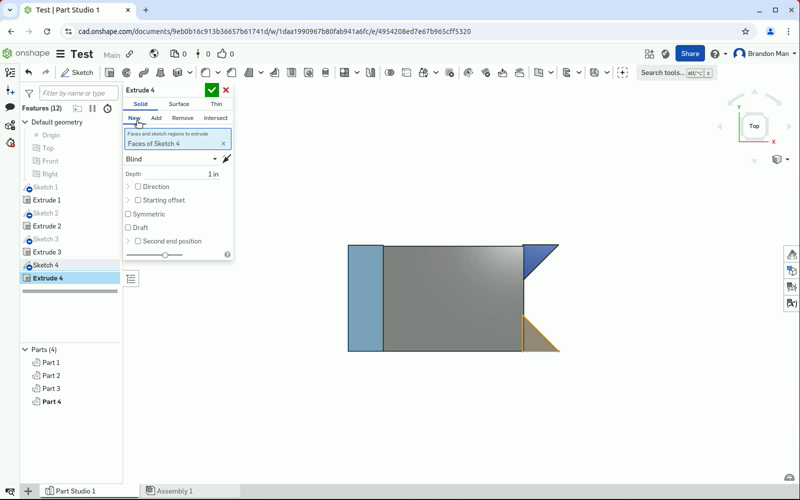
key(tab, 4)
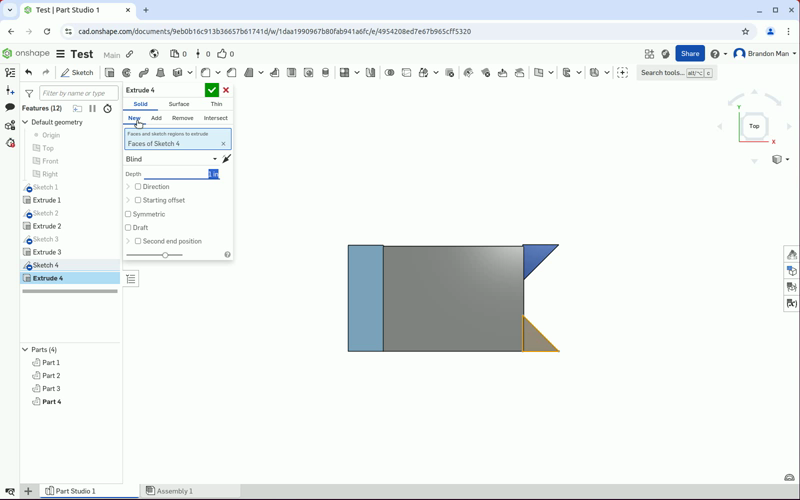
text(3.611)
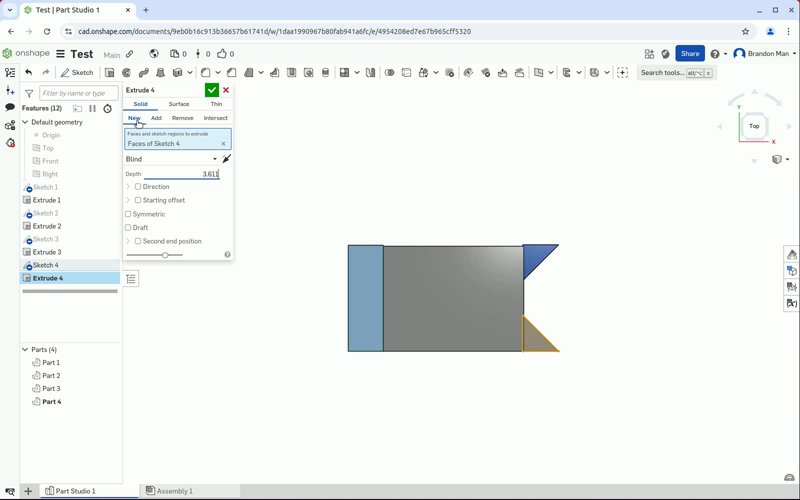
key(enter)
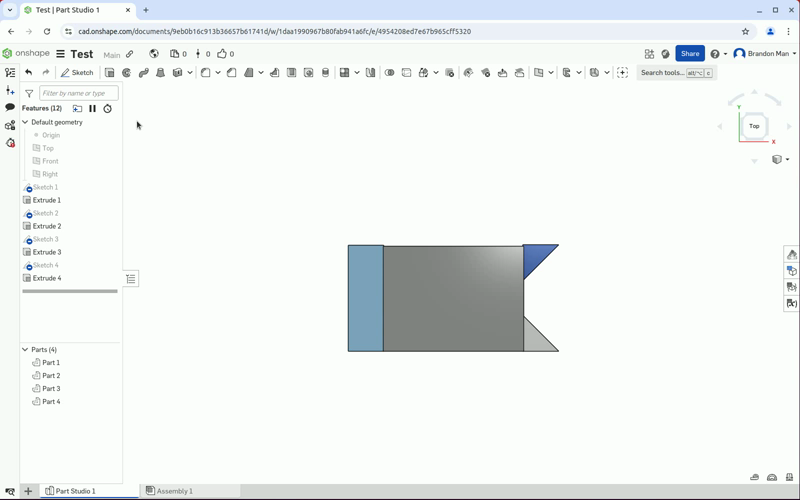
key(shift+h)
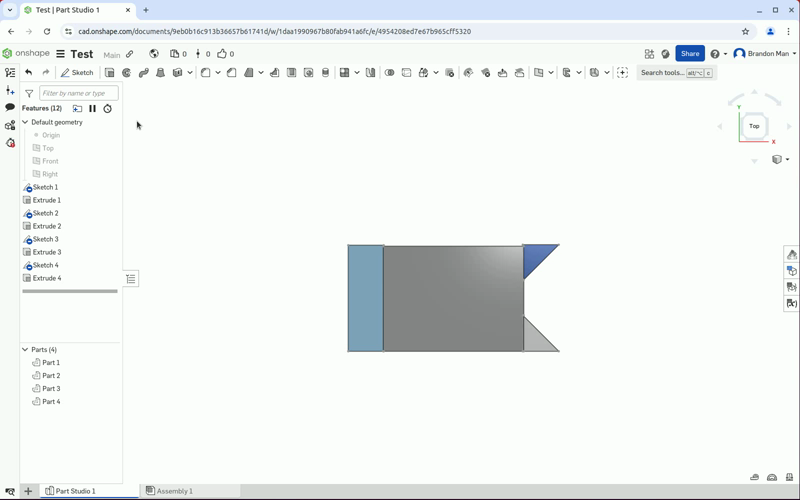
key(shift+h)
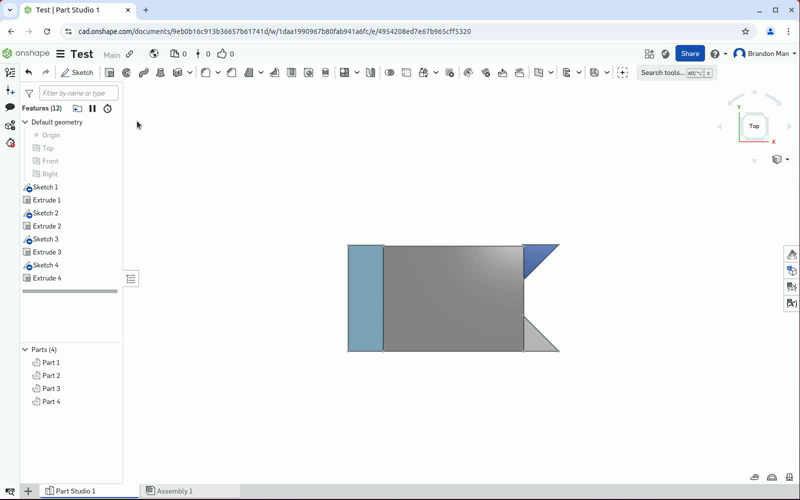
key(shift+7)
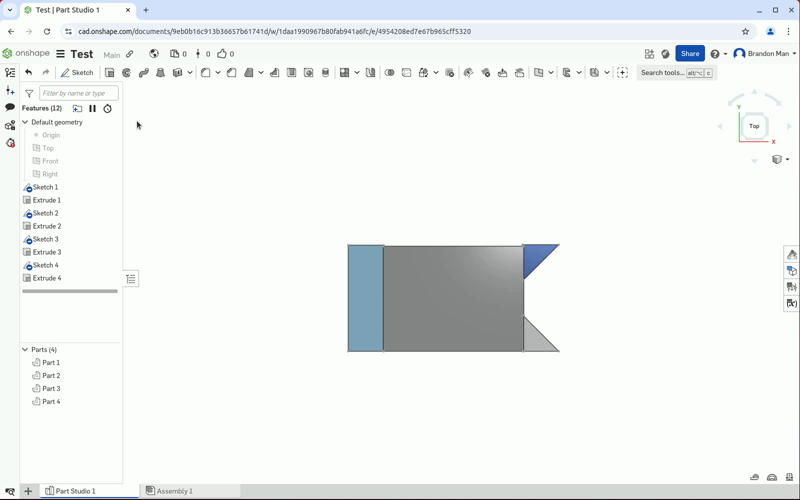
key(up, 3)
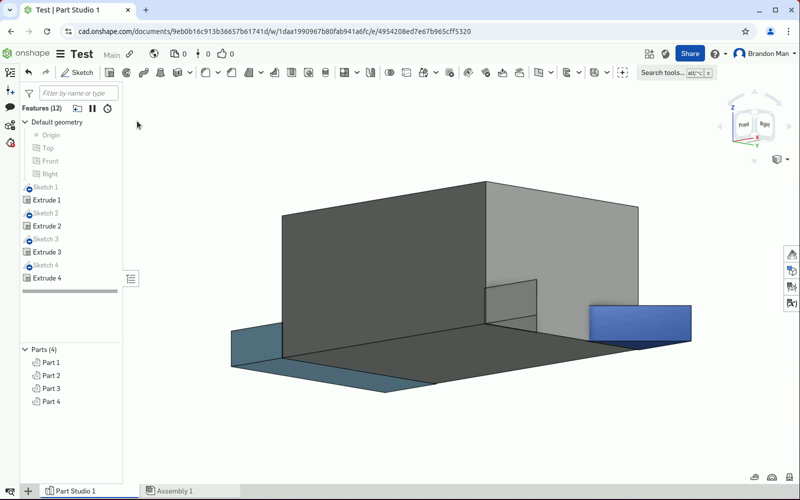
key(left, 3)
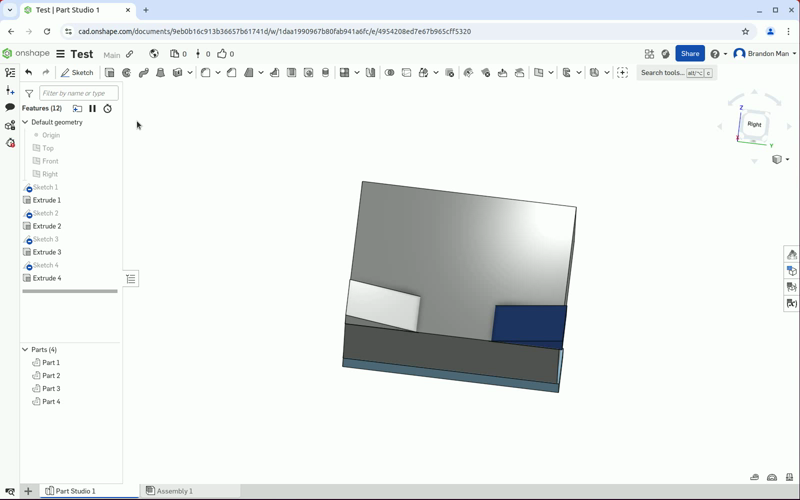
key(right, 3)
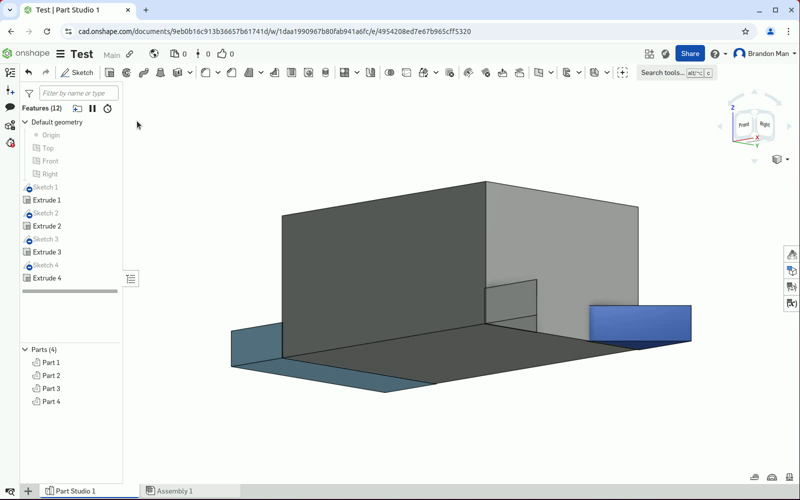
key(down, 3)
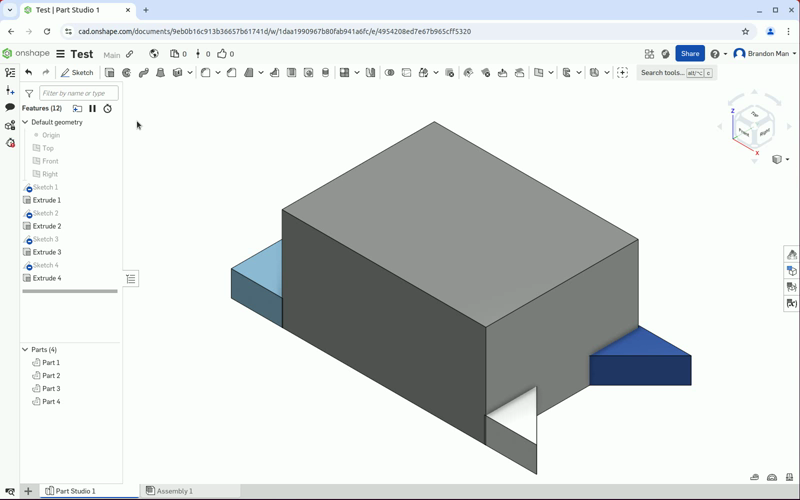
mouse_move(73, 189)
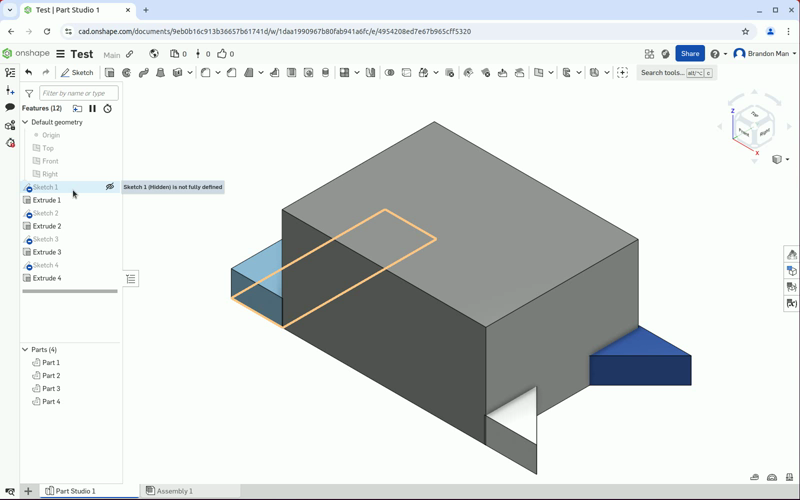
click(73, 189)